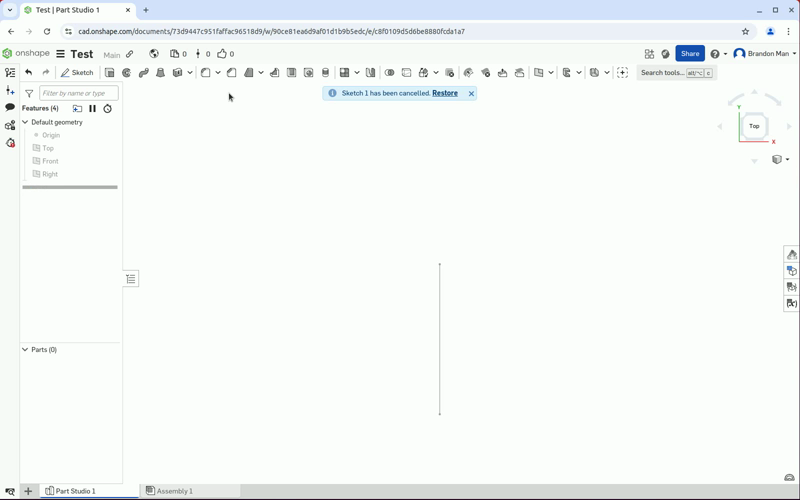
key(shift+h)
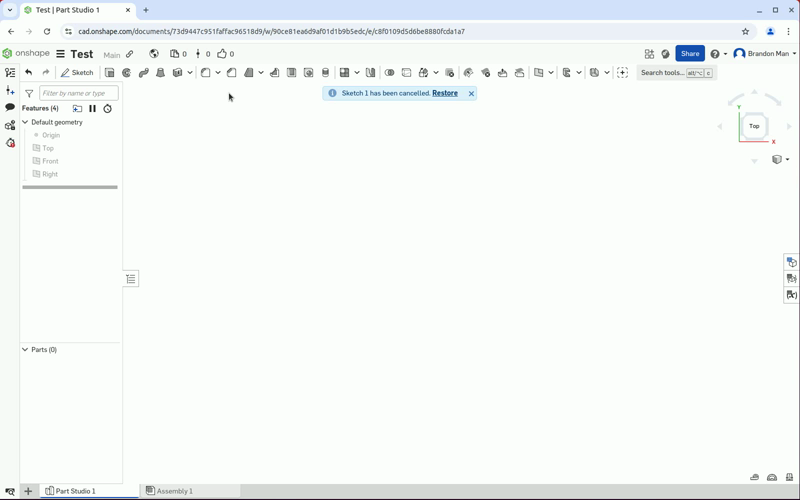
mouse_move(73, 352)
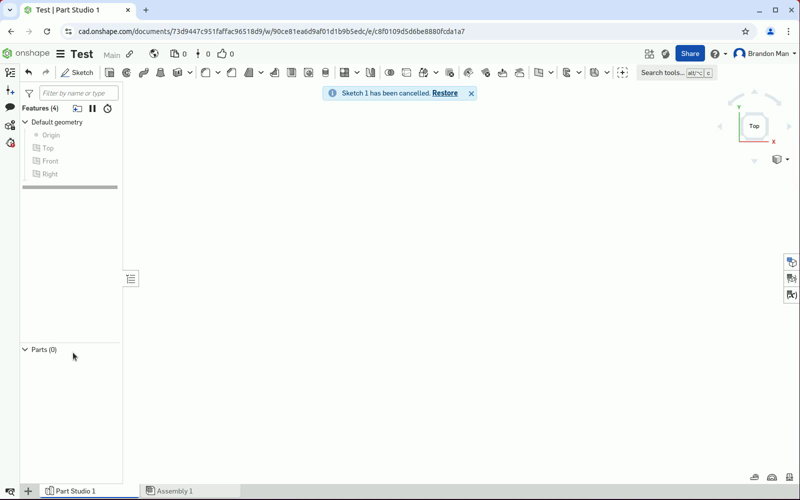
key(y)
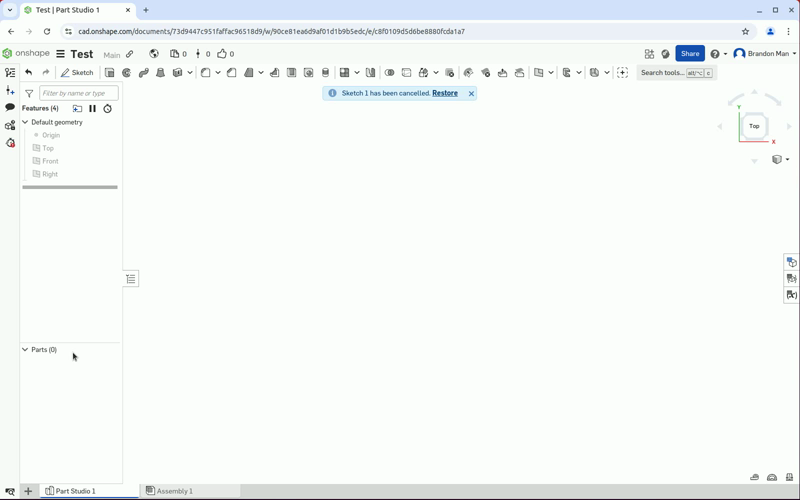
key(shift+p)
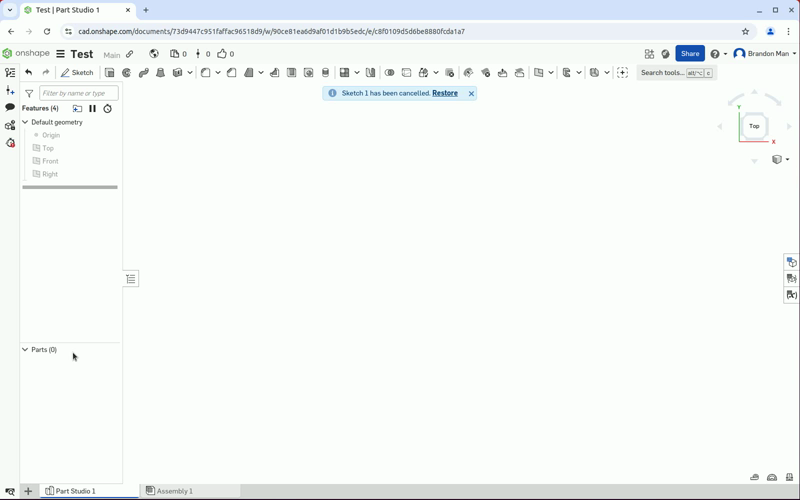
key(space)
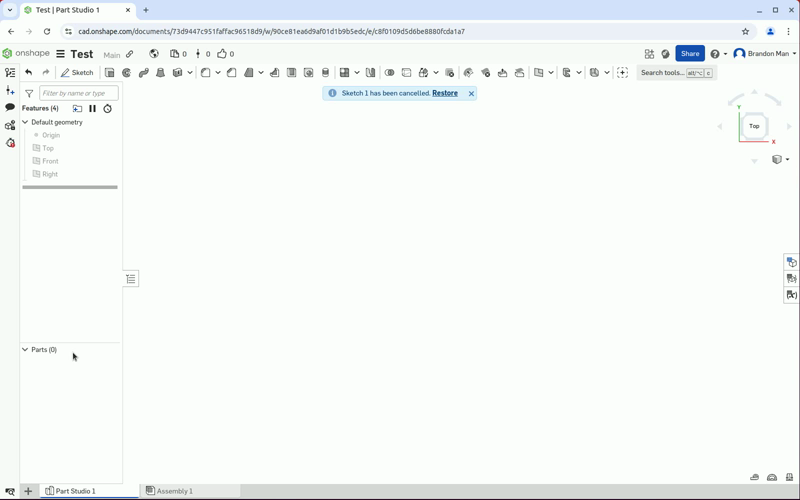
key_down(shift)
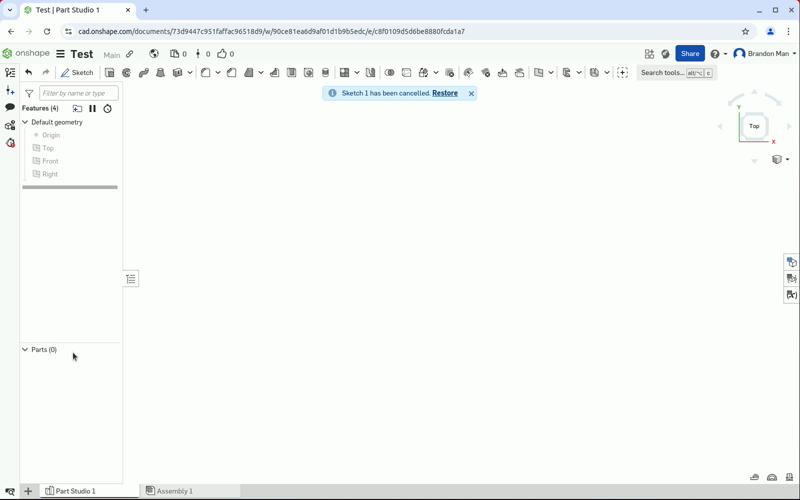
key(up)
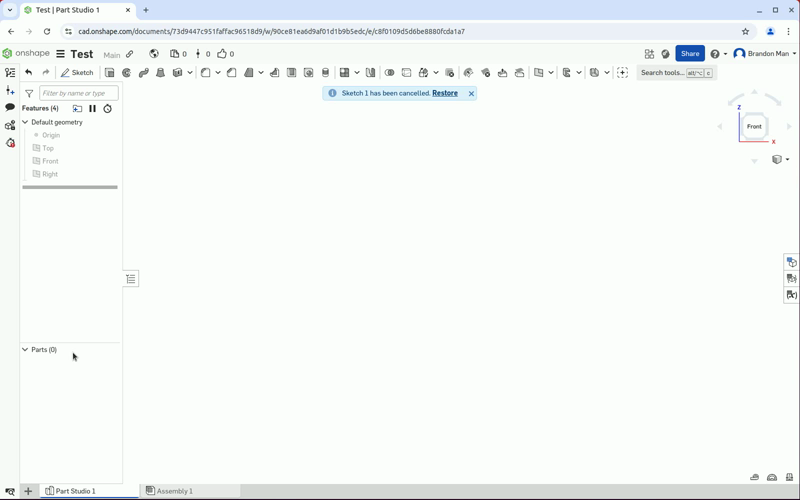
key_up(shift)
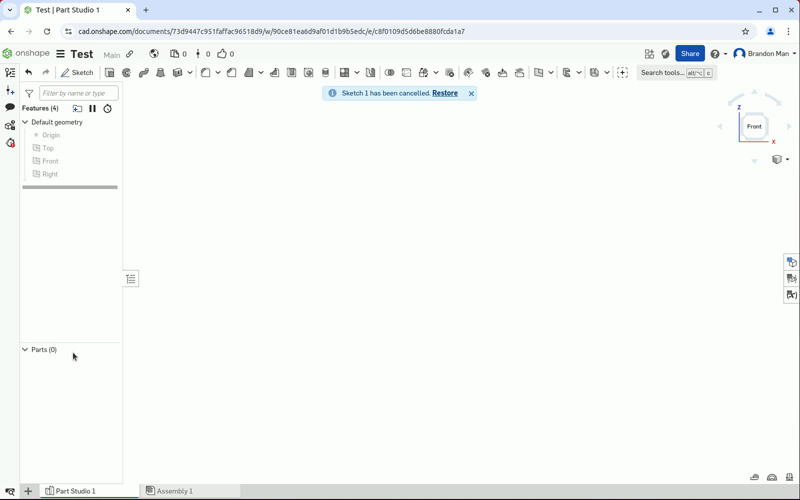
mouse_move(73, 352)
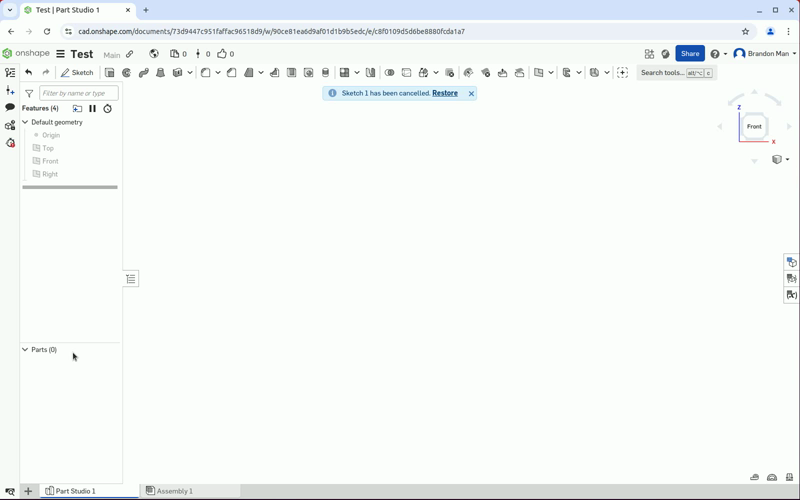
key(shift+y)
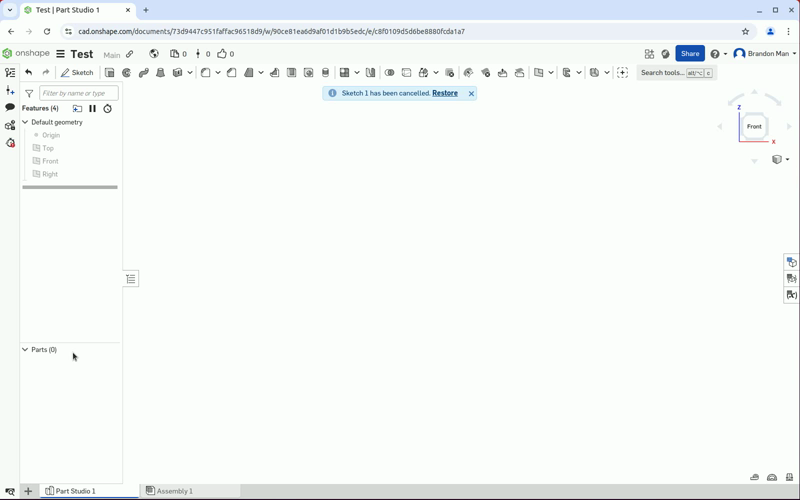
key(shift+s)
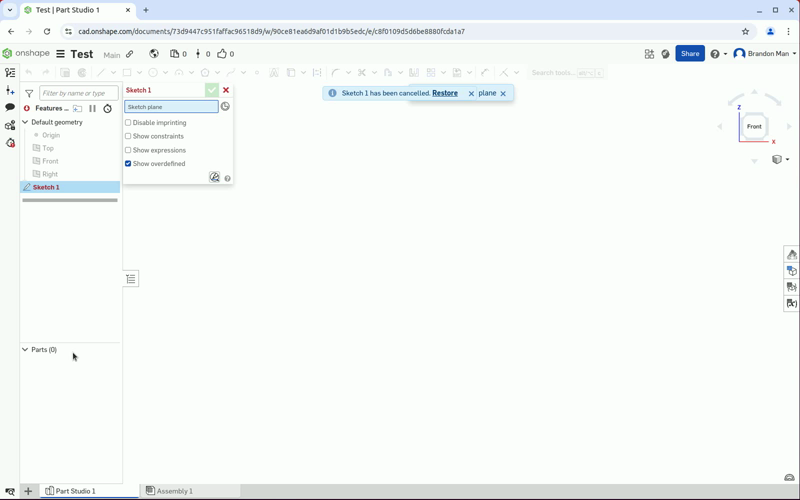
mouse_move(73, 163)
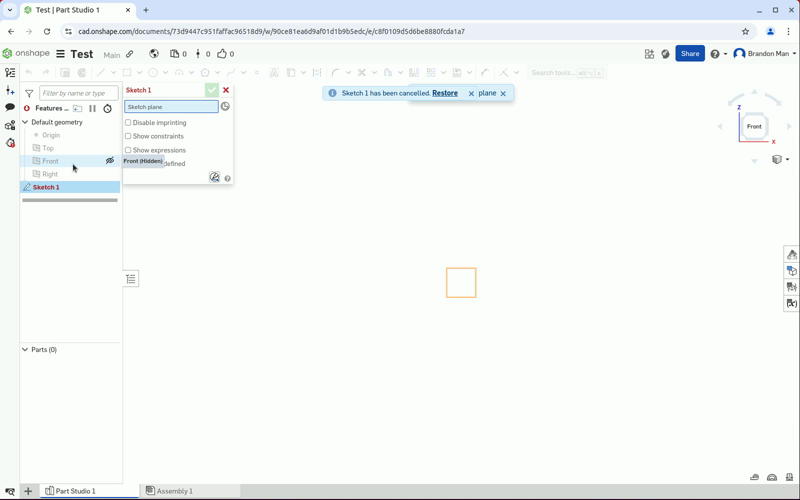
click(73, 163)
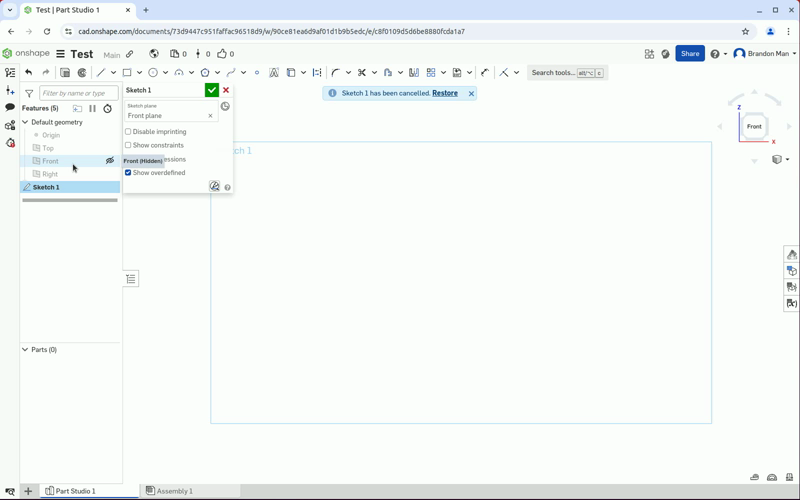
mouse_move(73, 352)
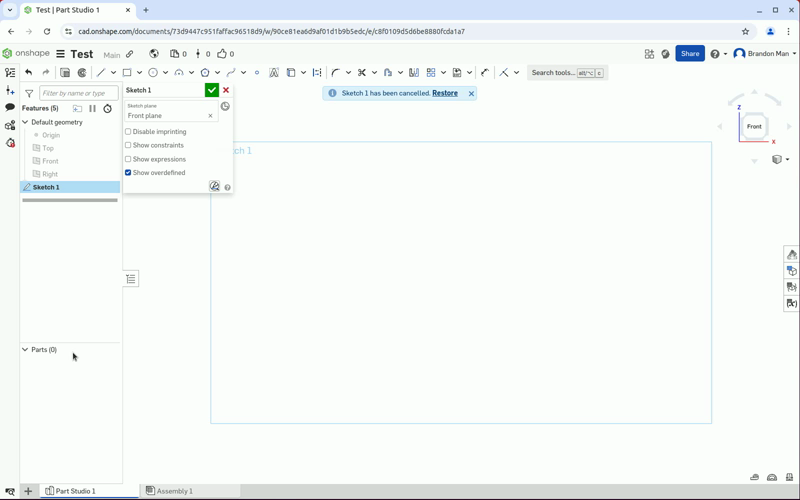
key(y)
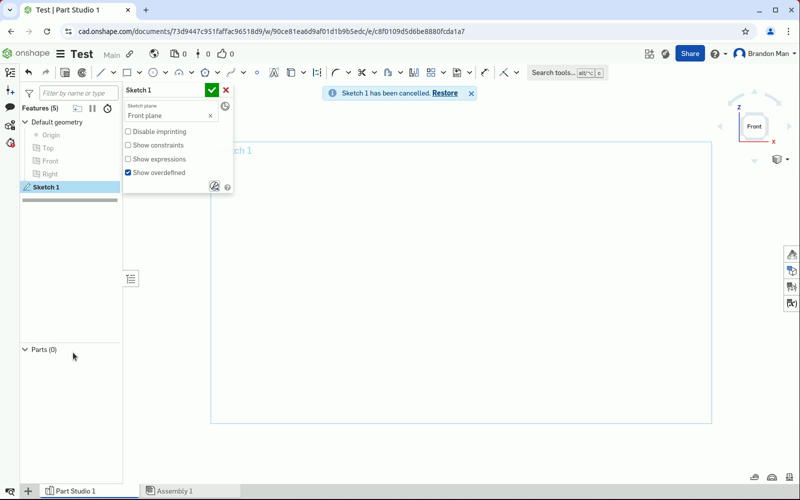
key(l)
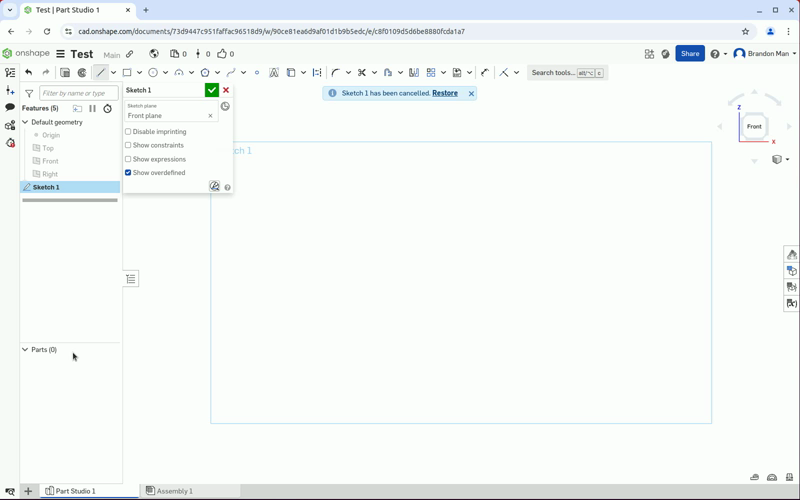
key_down(shift)
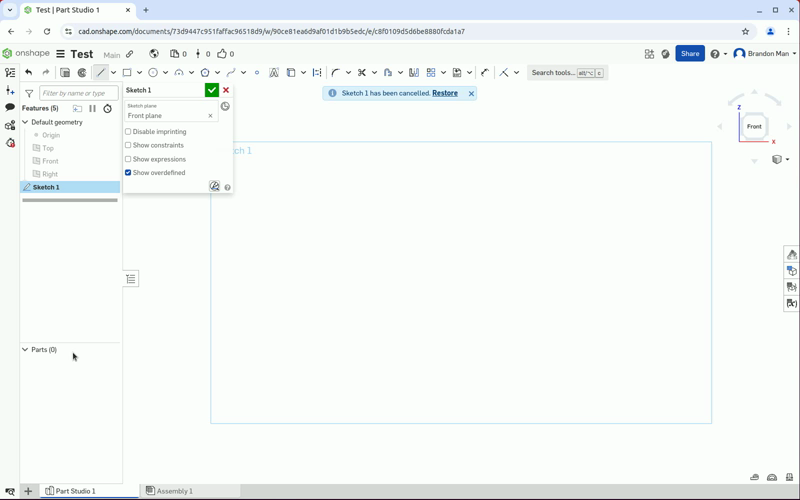
mouse_move(419, 282)
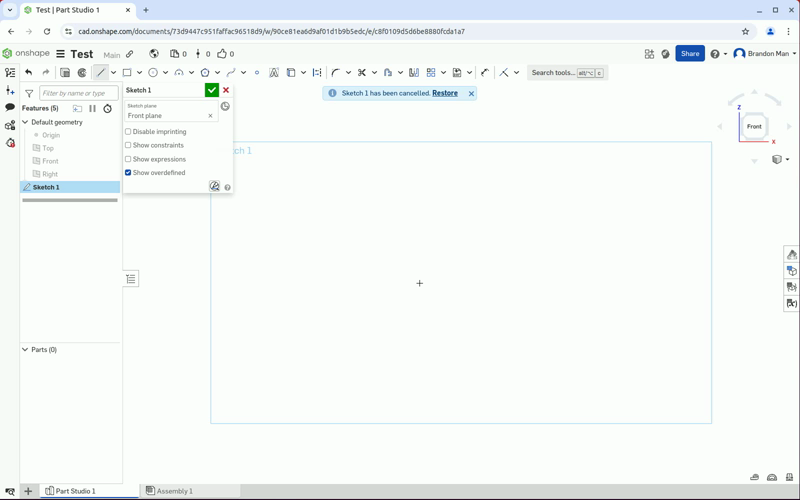
click(419, 282)
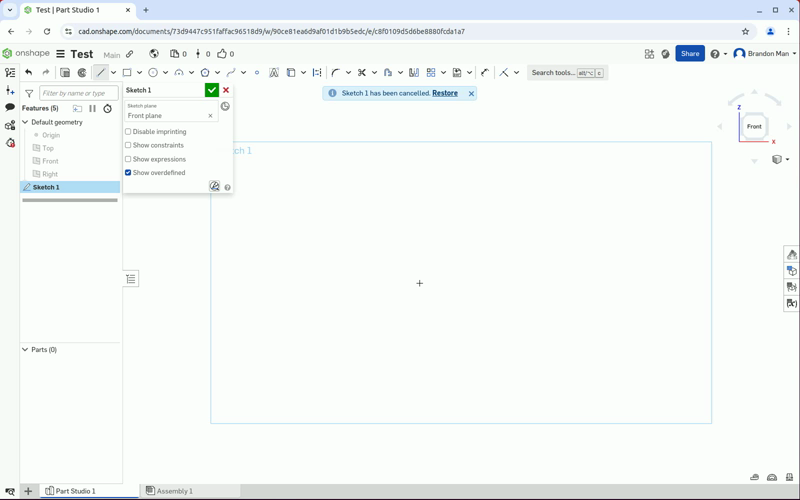
key_up(shift)
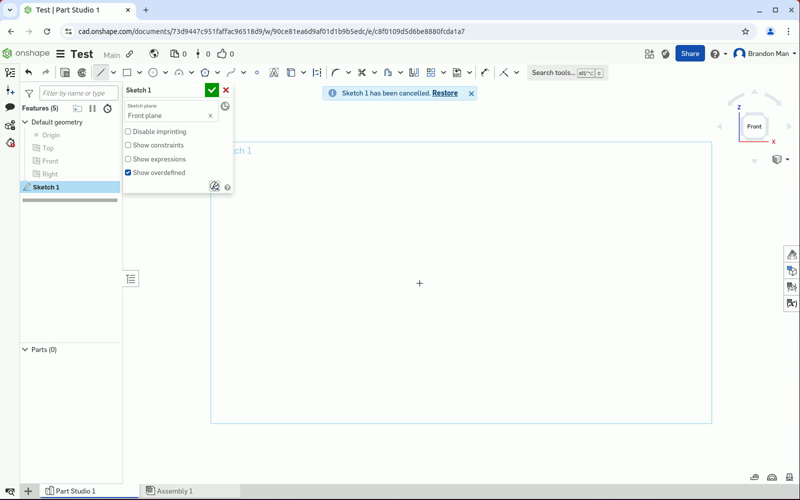
key_down(shift)
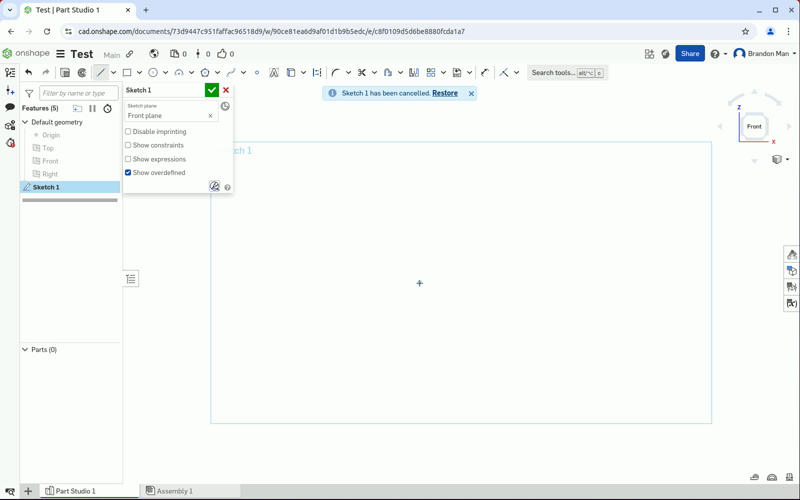
mouse_move(449, 282)
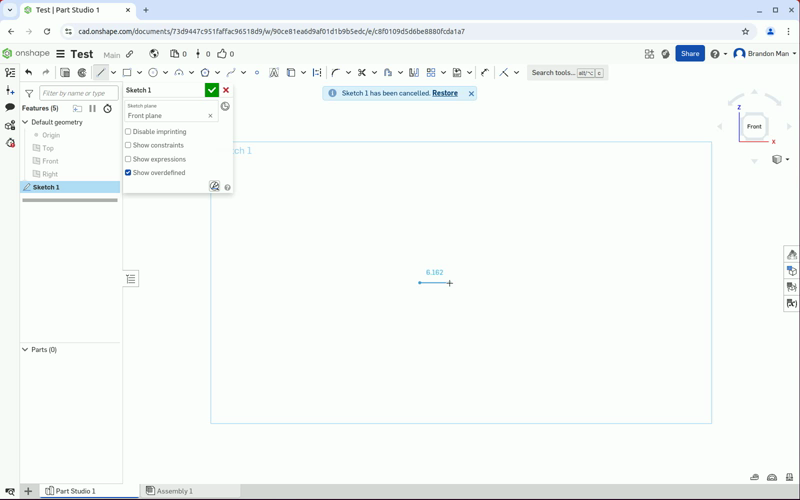
mouse_move(426, 282)
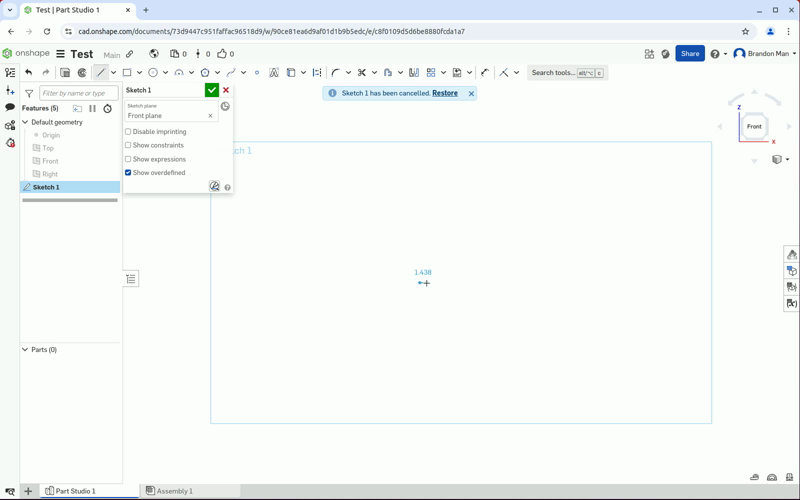
scroll(6)
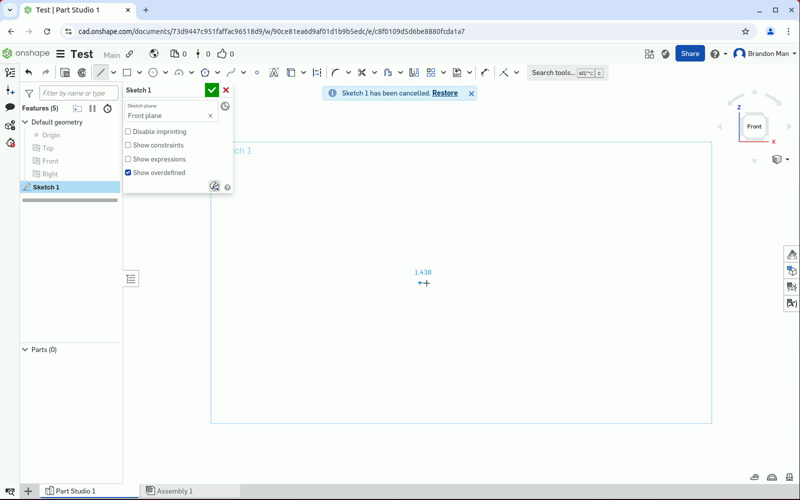
scroll(6)
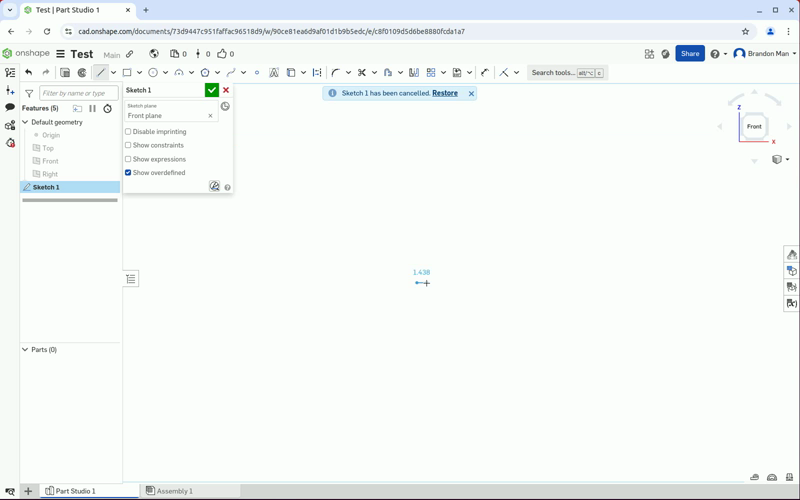
scroll(6)
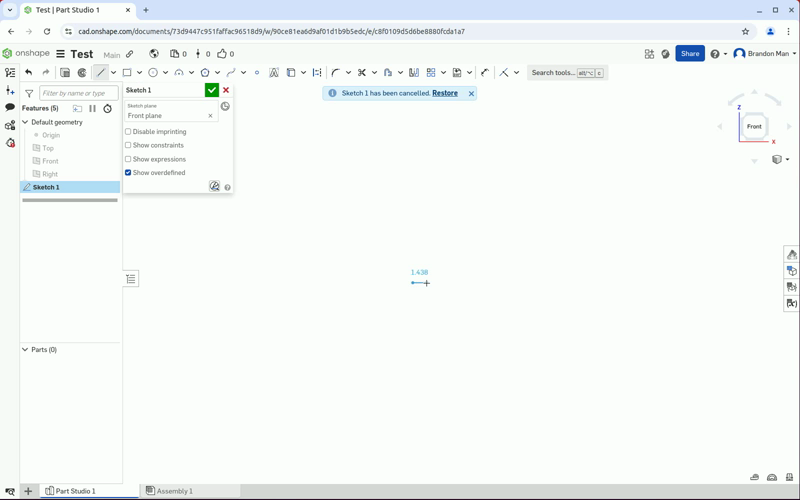
scroll(6)
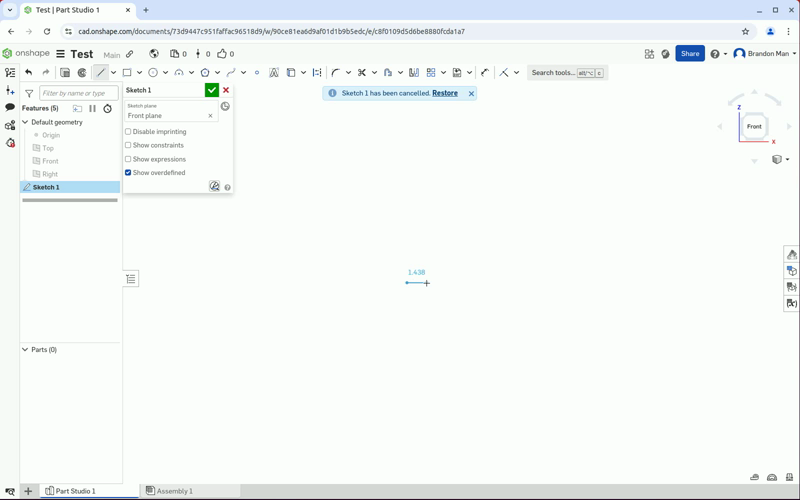
scroll(6)
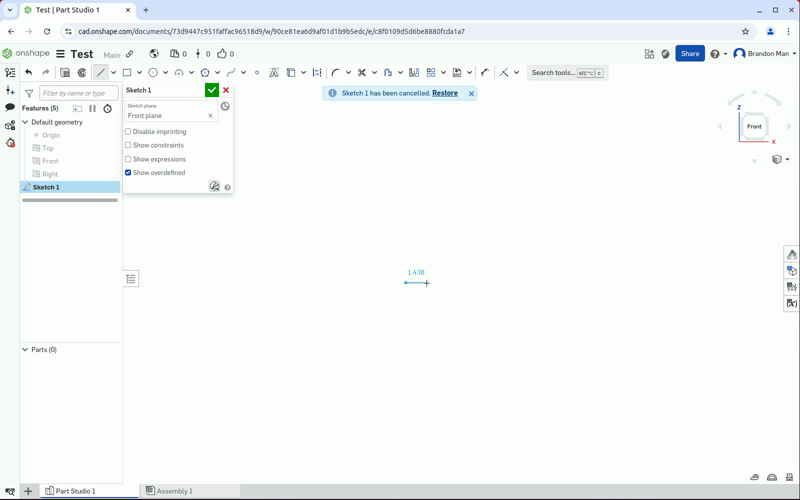
scroll(6)
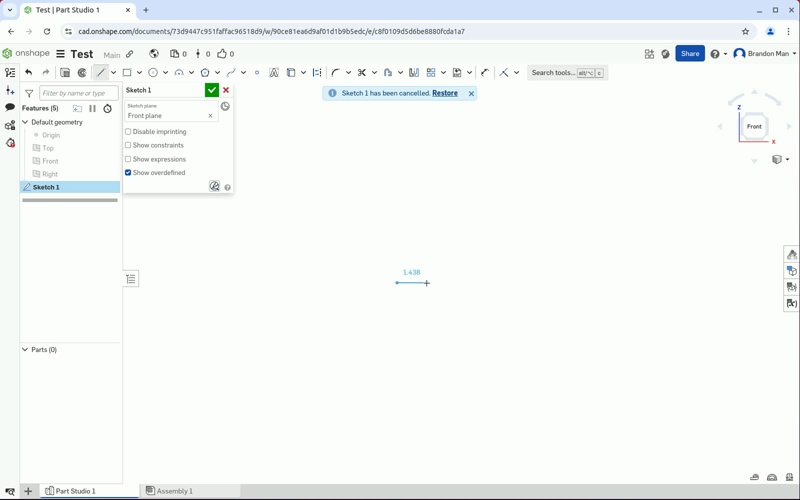
scroll(6)
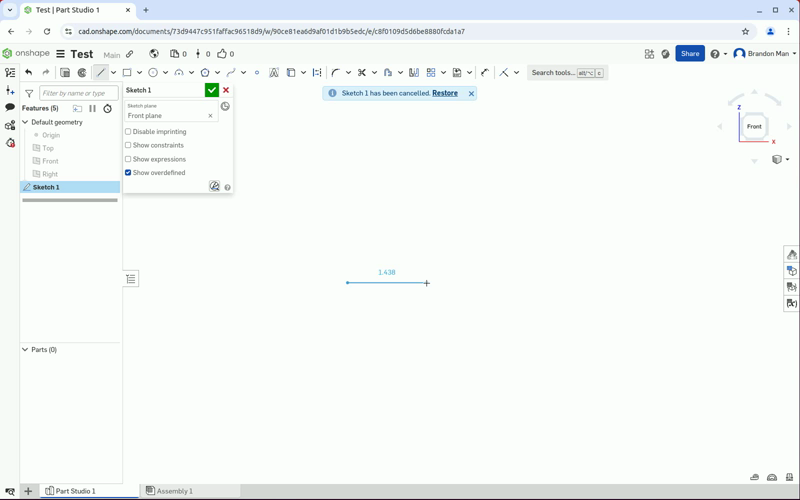
click(426, 282)
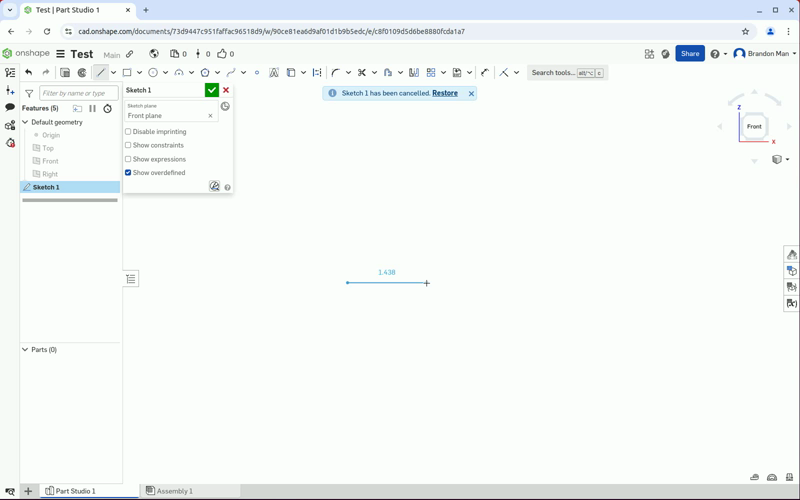
scroll(-6)
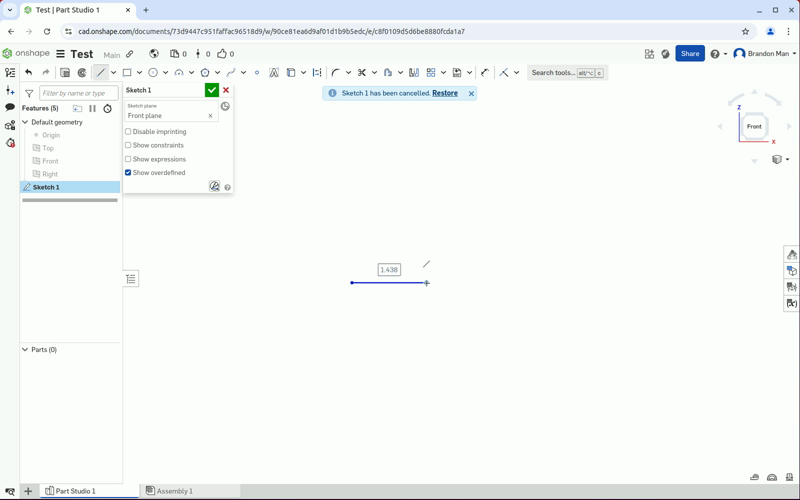
scroll(-6)
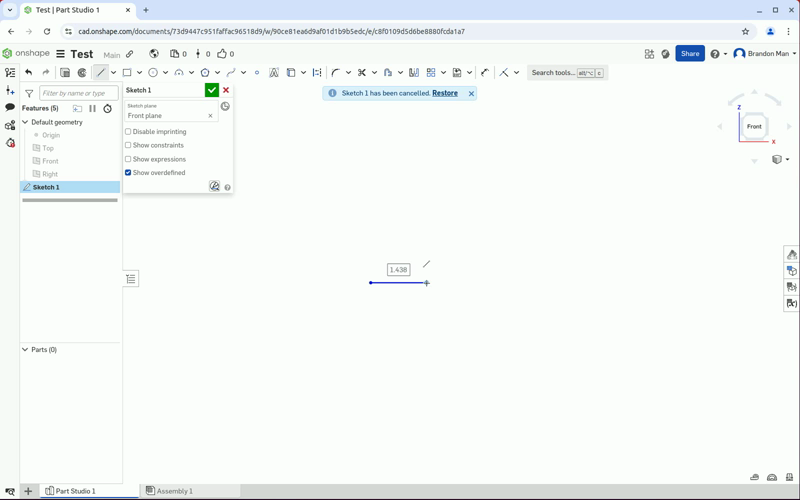
scroll(-6)
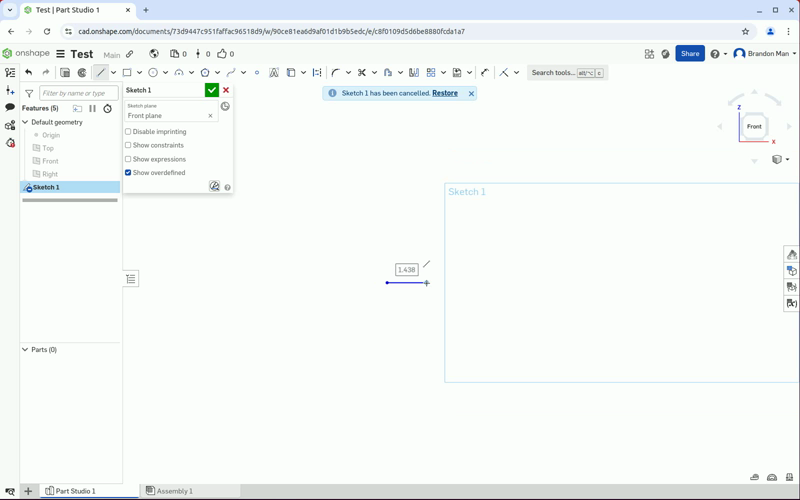
scroll(-6)
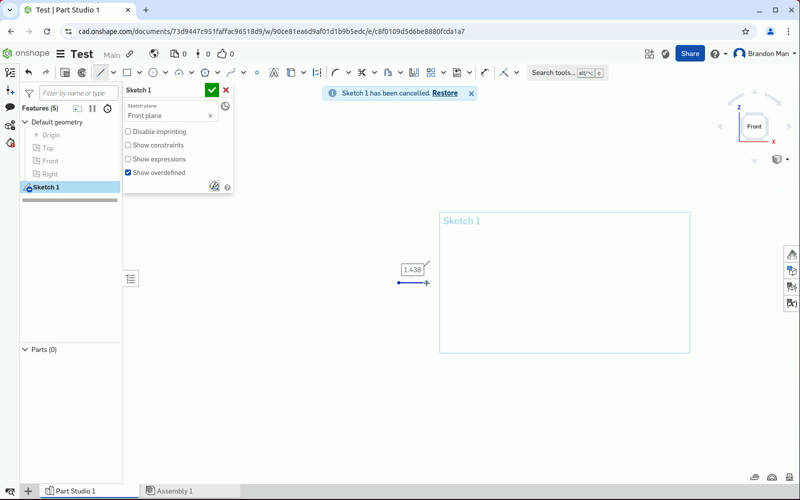
scroll(-6)
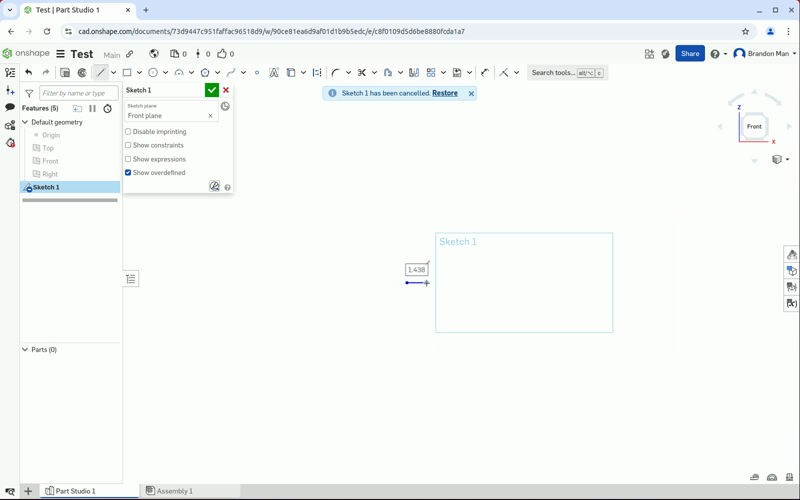
scroll(-6)
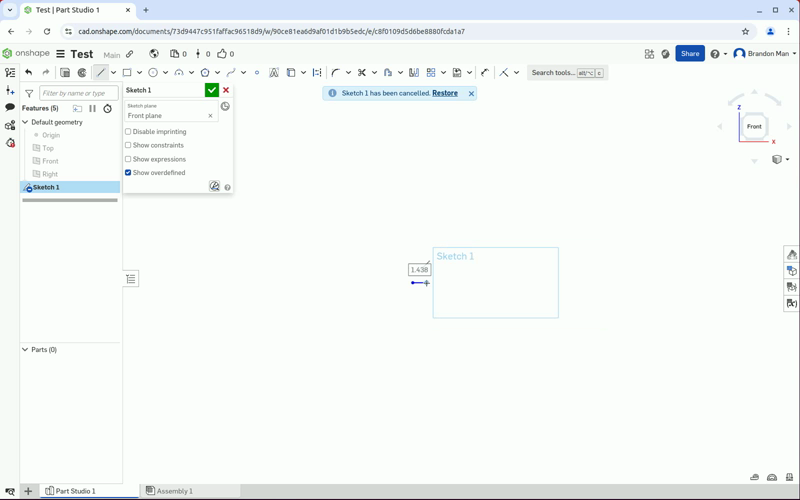
scroll(-6)
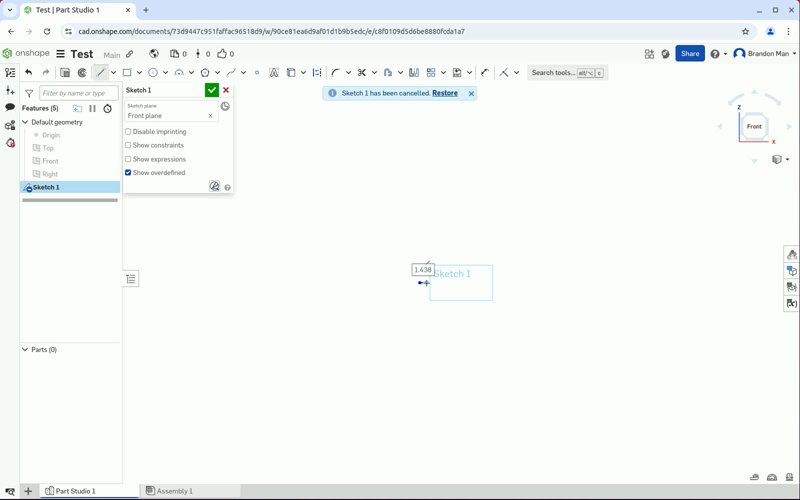
key_up(shift)
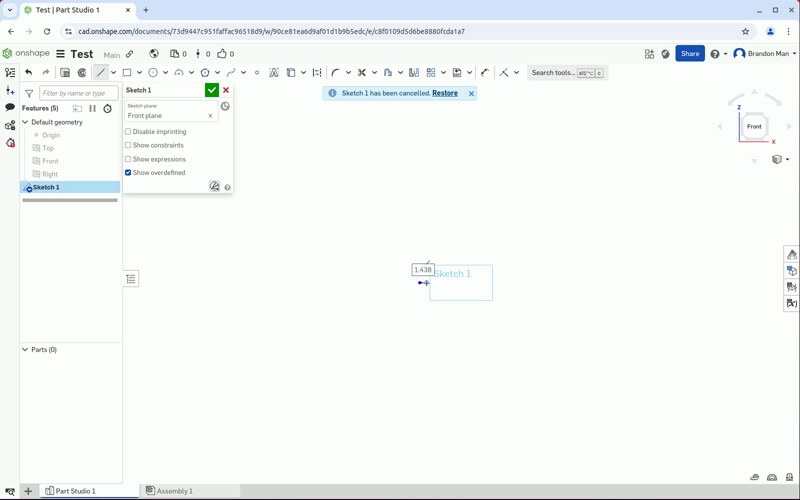
key(esc)
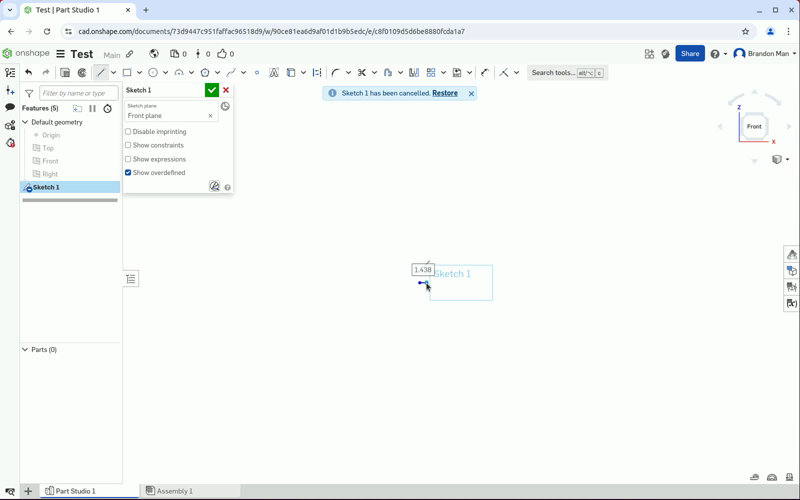
key(a)
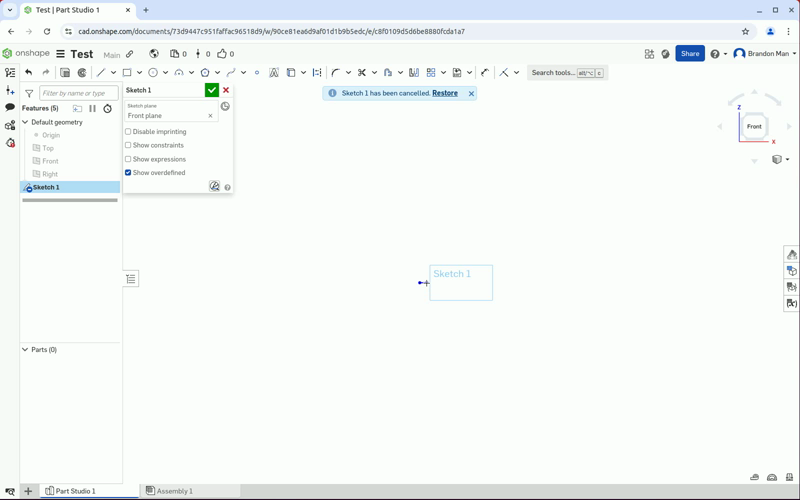
mouse_move(426, 282)
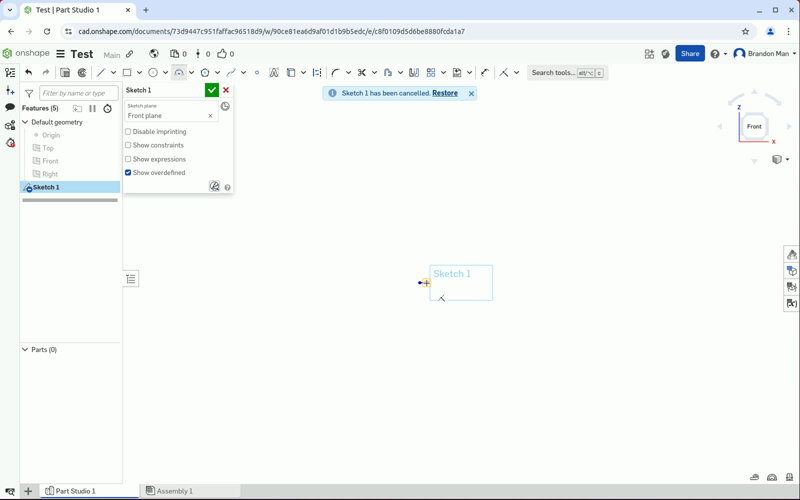
click(426, 282)
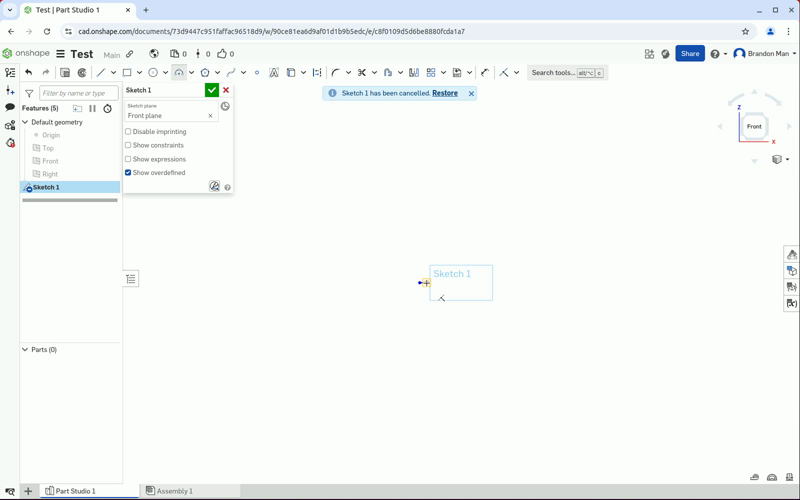
key_down(shift)
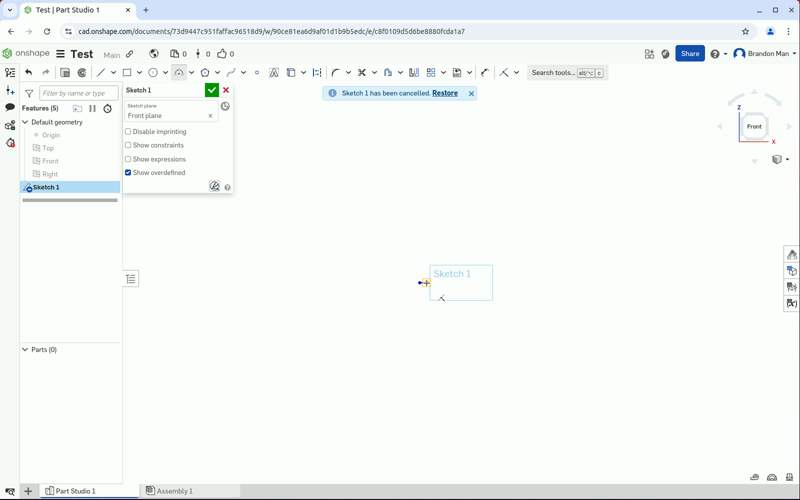
mouse_move(495, 282)
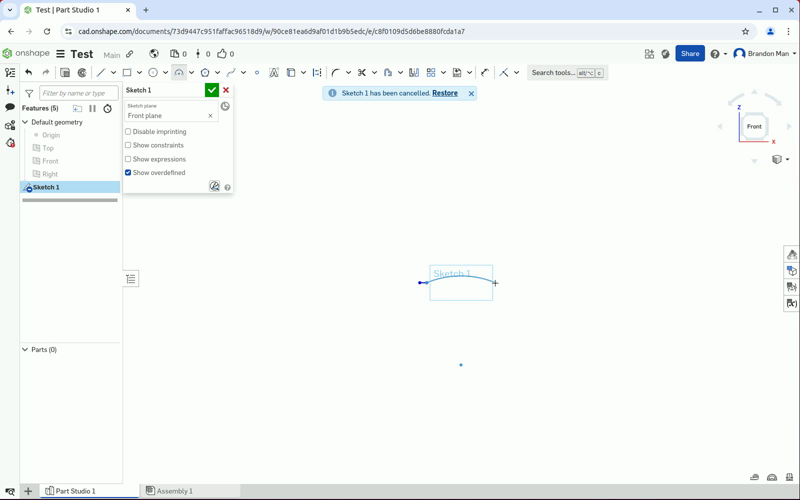
click(495, 282)
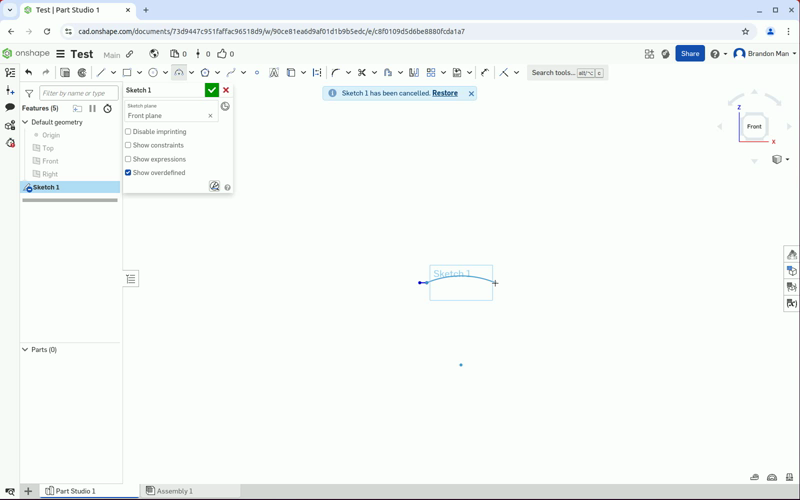
mouse_move(461, 248)
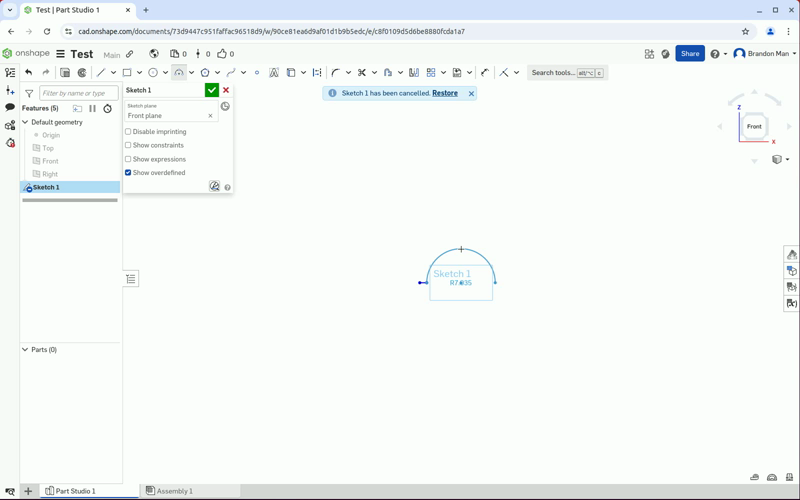
click(461, 248)
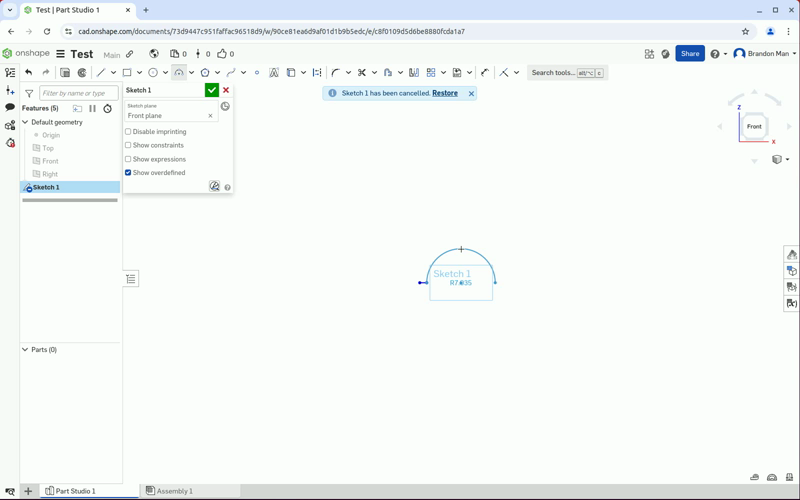
key_up(shift)
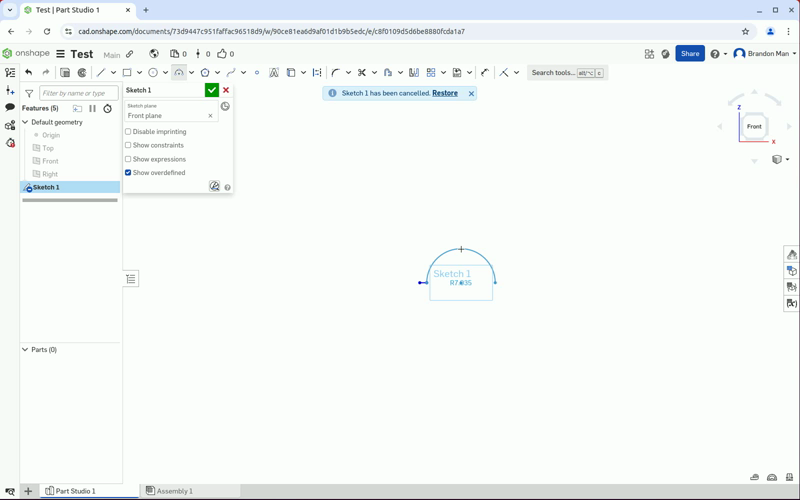
key(esc)
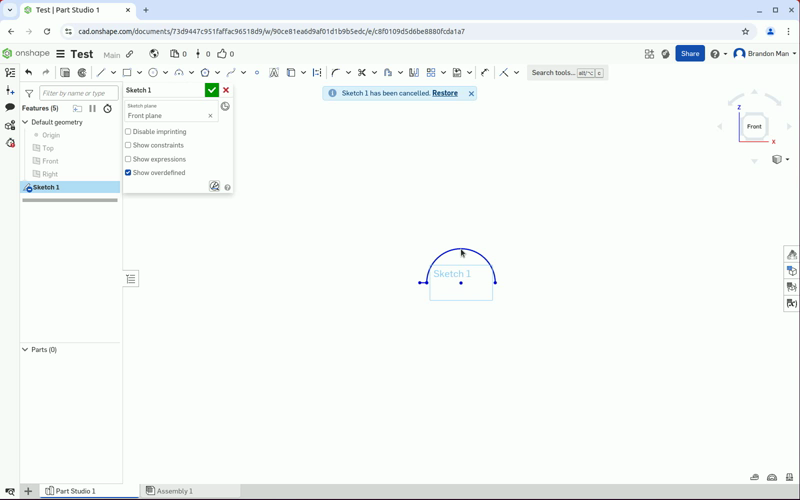
key(l)
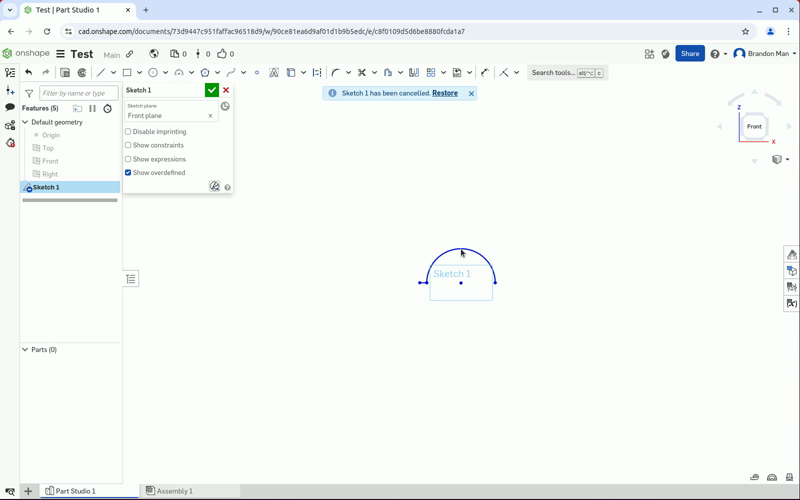
mouse_move(495, 282)
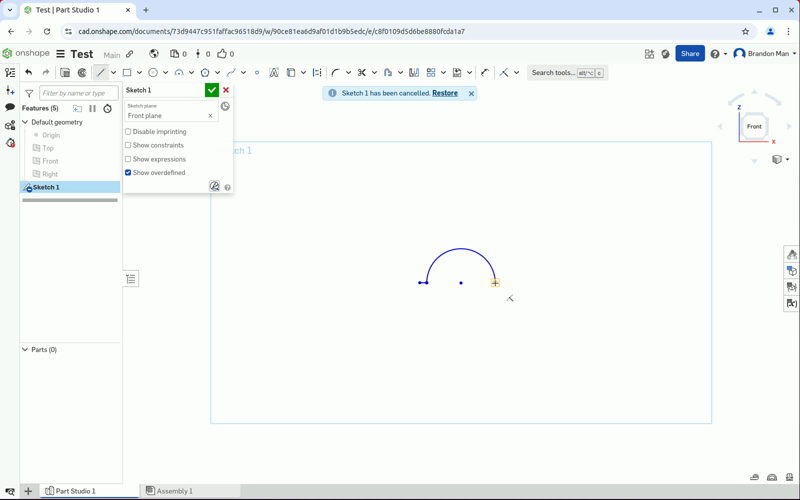
click(495, 282)
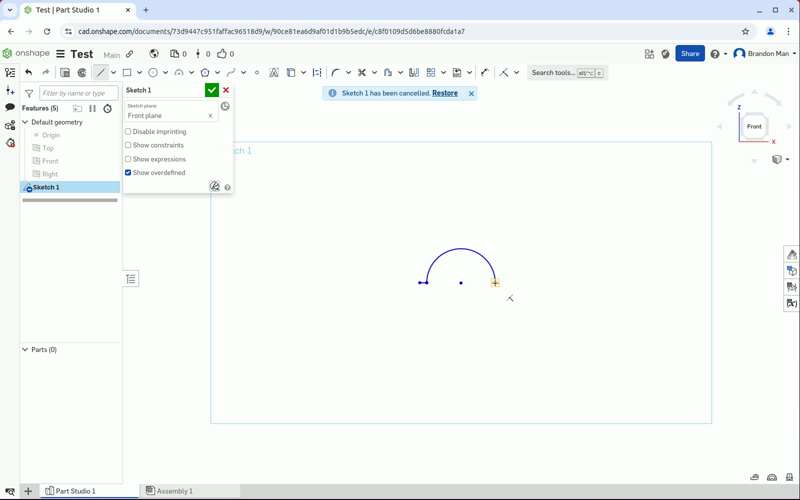
key_down(shift)
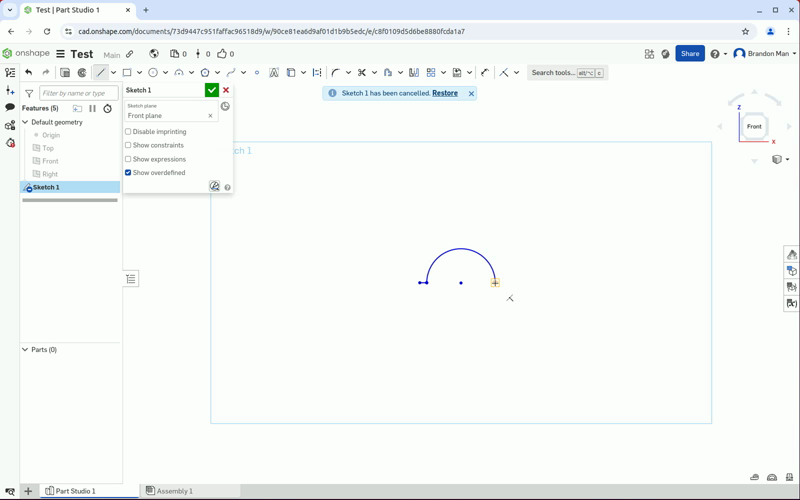
mouse_move(525, 282)
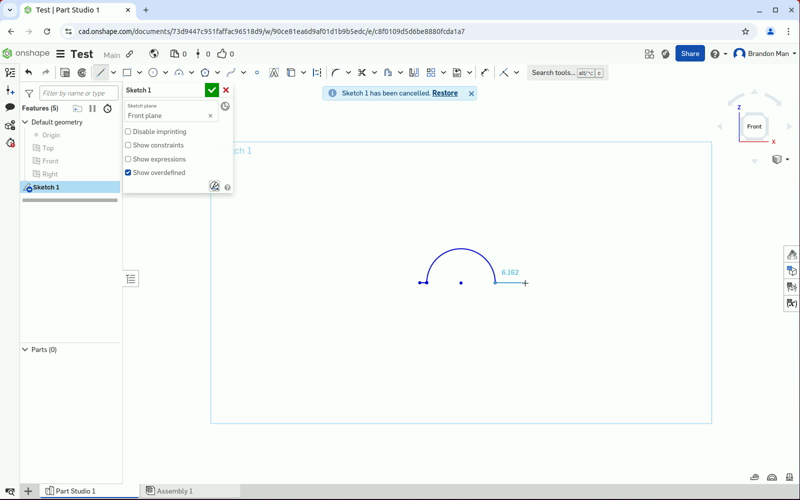
mouse_move(502, 282)
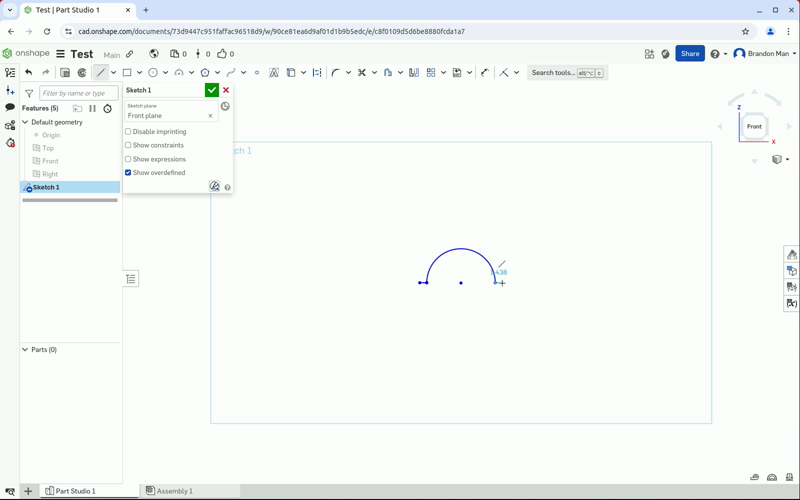
scroll(6)
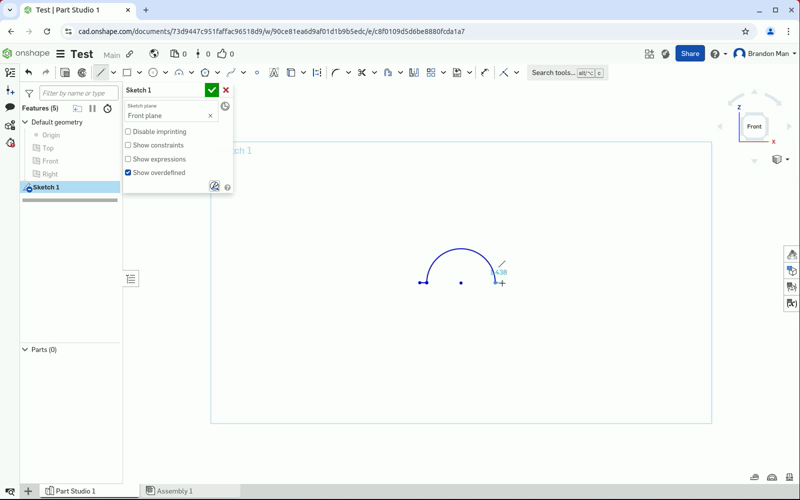
scroll(6)
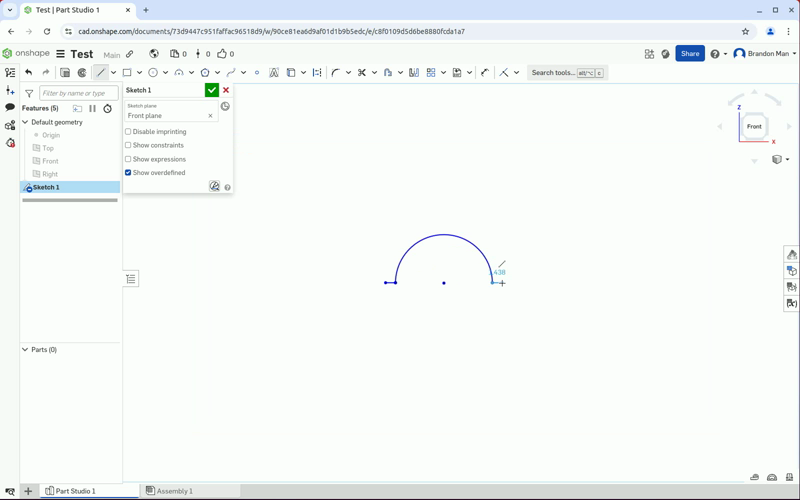
scroll(6)
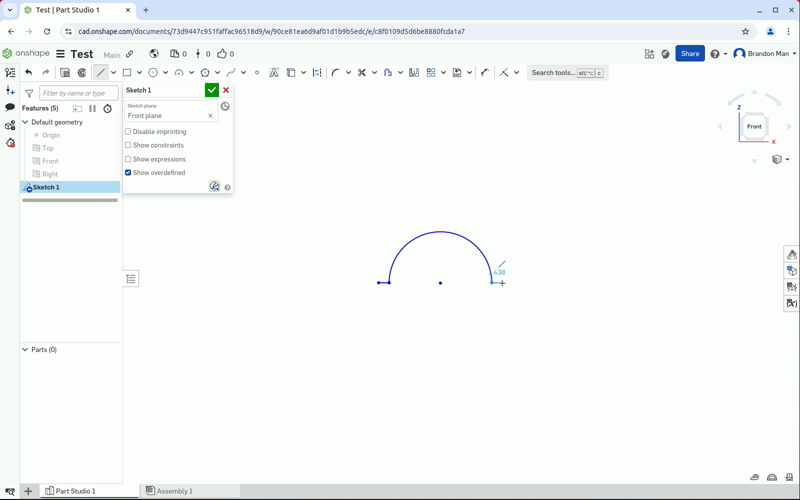
scroll(6)
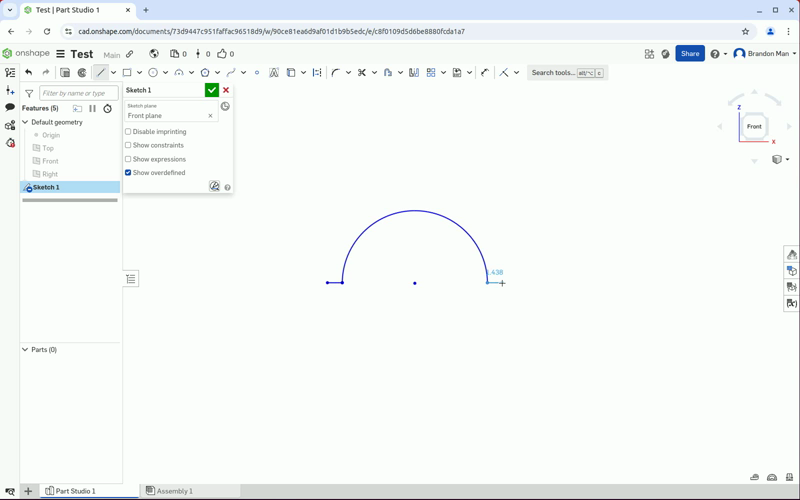
scroll(6)
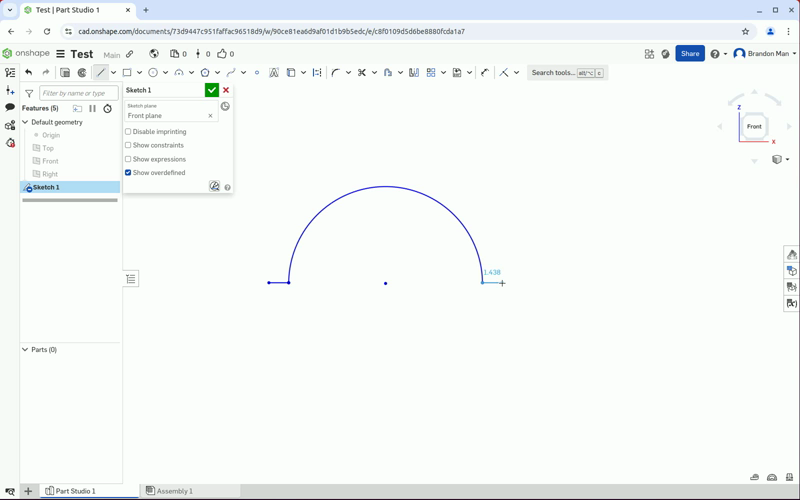
scroll(6)
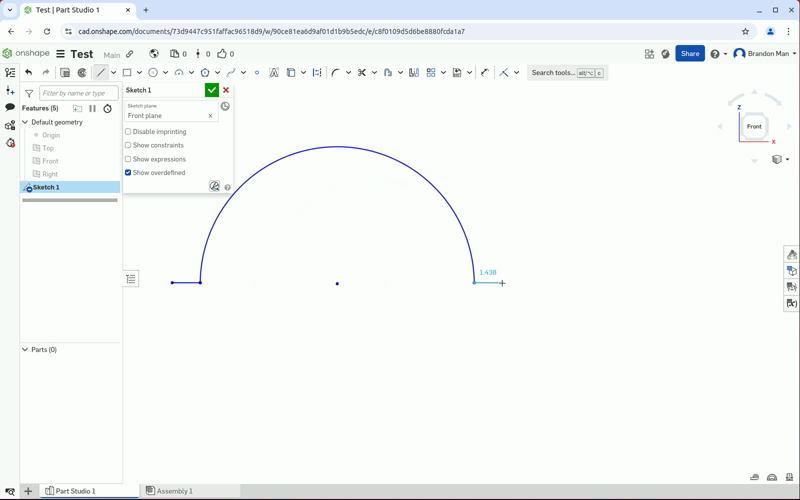
scroll(6)
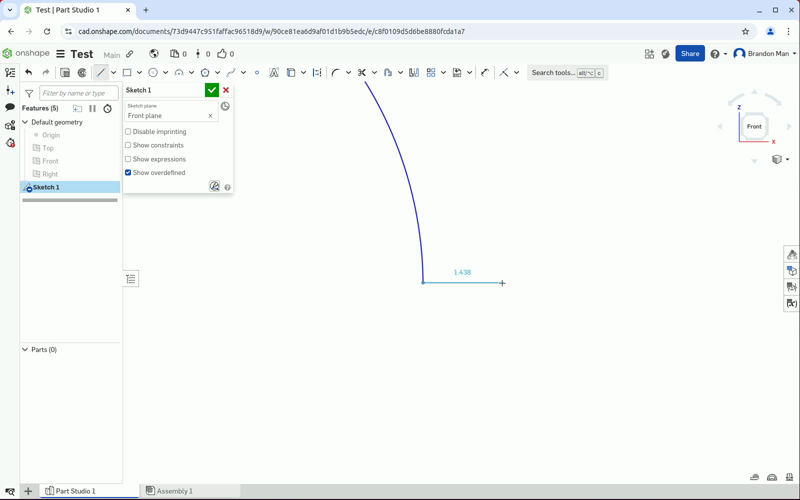
click(502, 282)
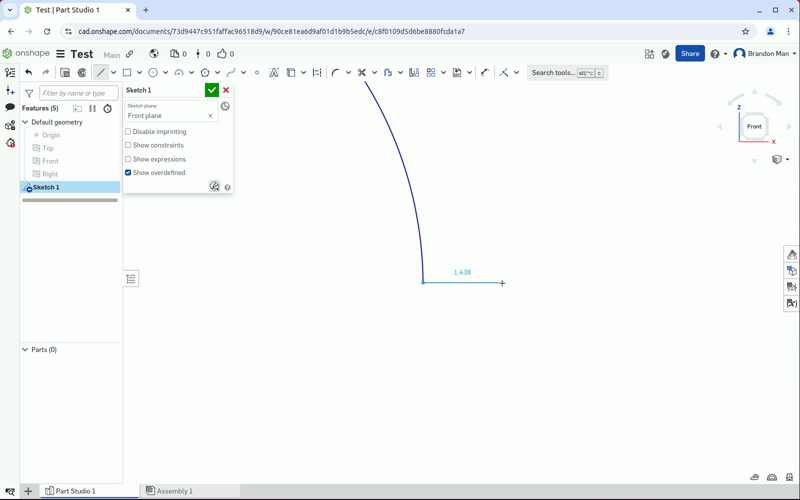
scroll(-6)
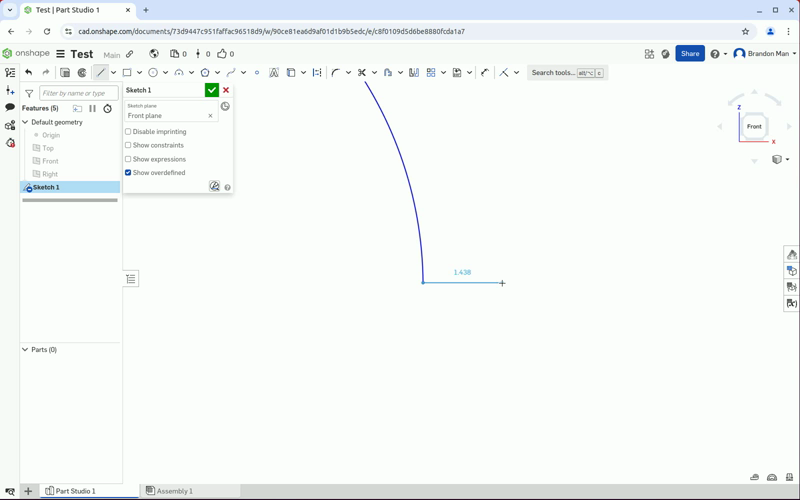
scroll(-6)
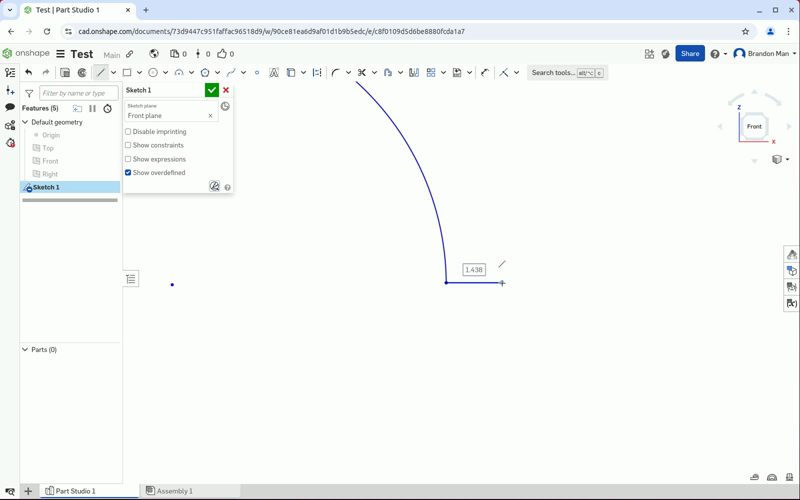
scroll(-6)
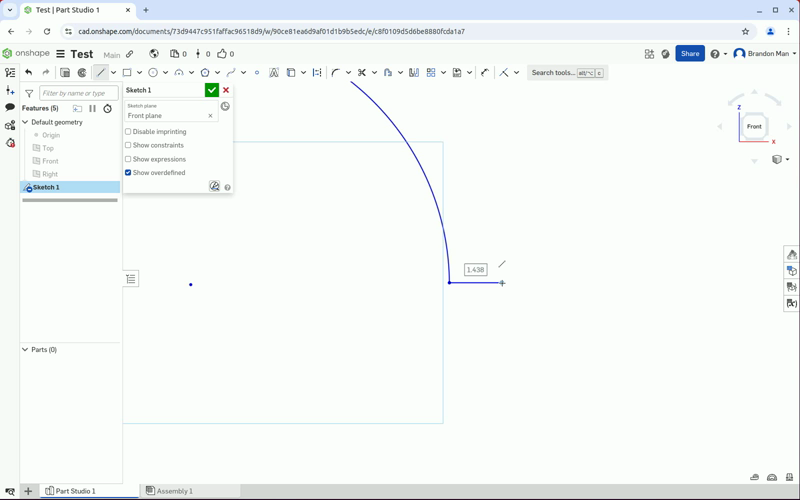
scroll(-6)
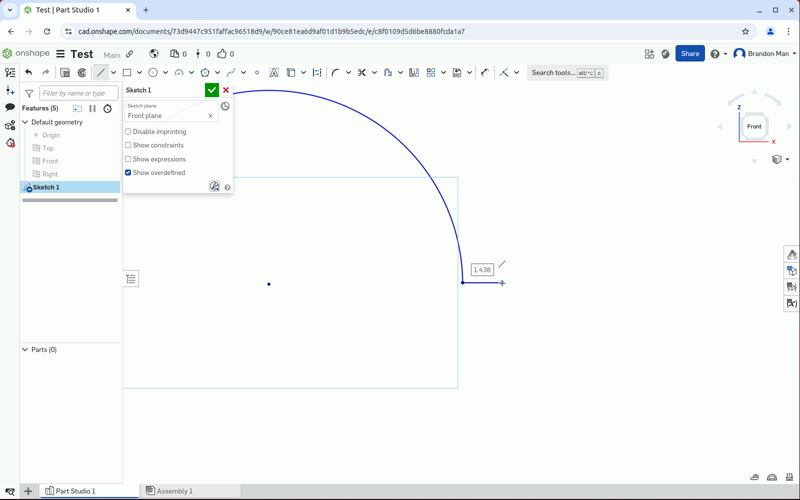
scroll(-6)
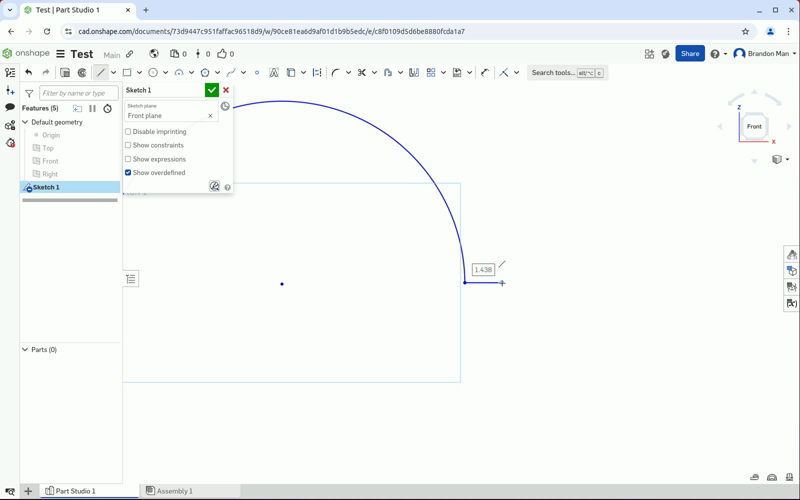
scroll(-6)
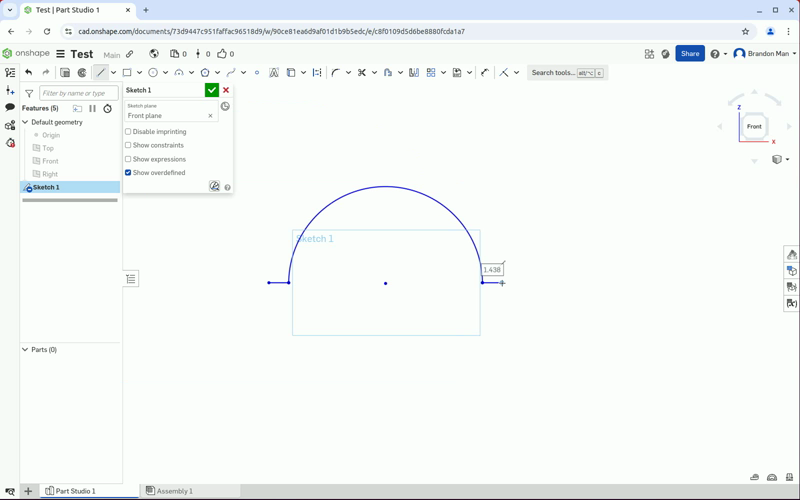
scroll(-6)
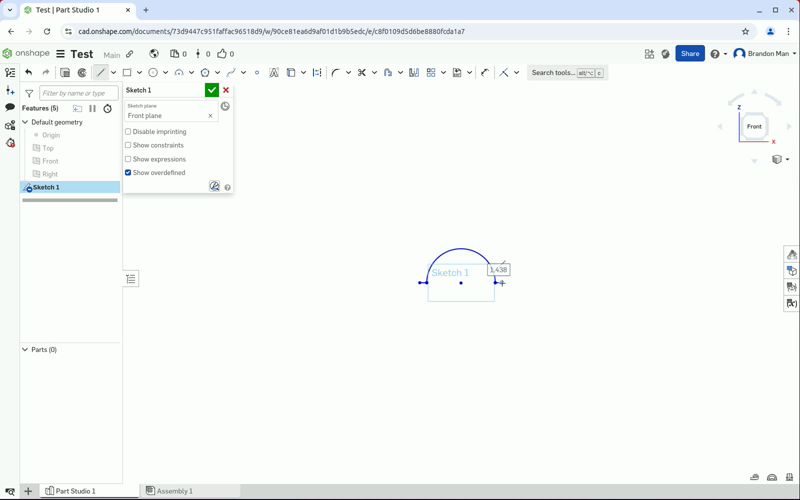
key_up(shift)
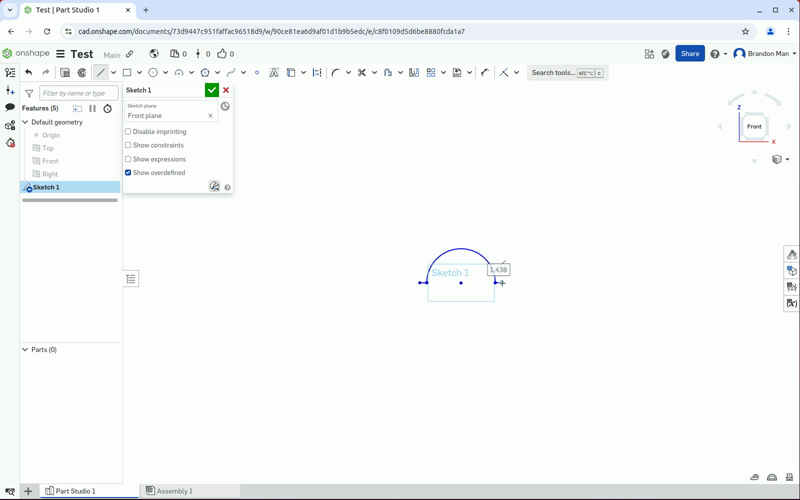
key(esc)
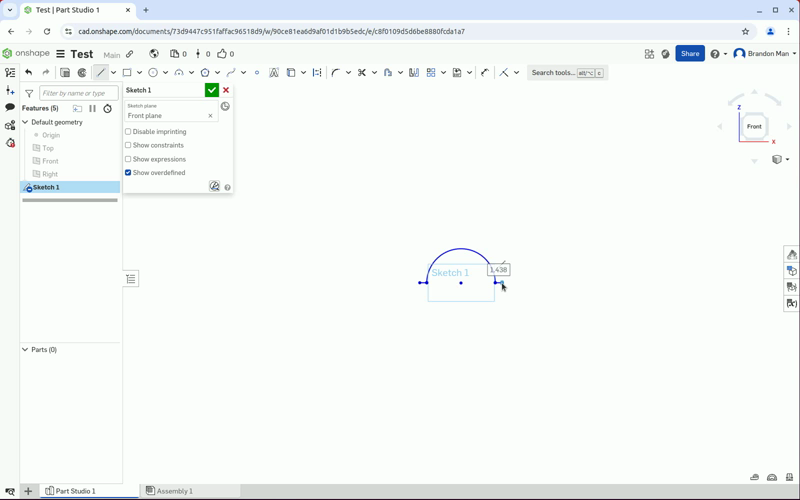
key(a)
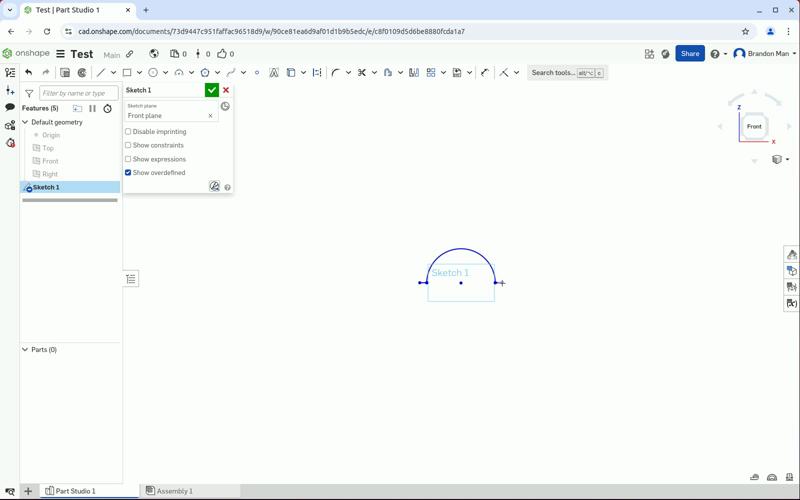
mouse_move(502, 282)
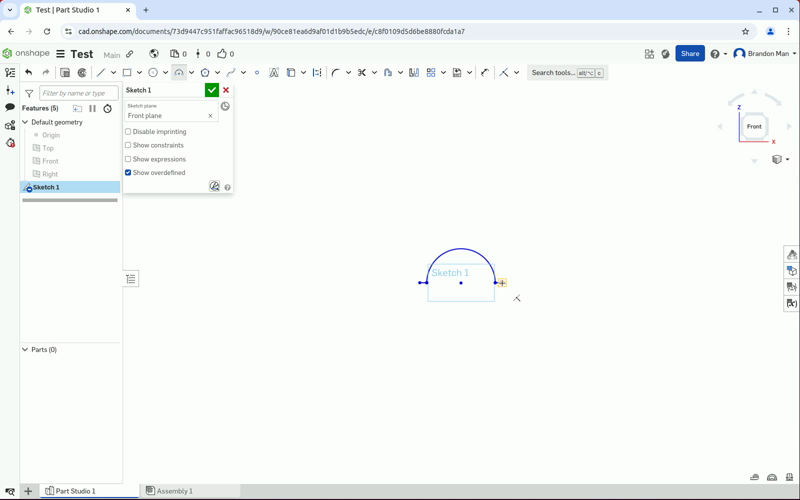
click(502, 282)
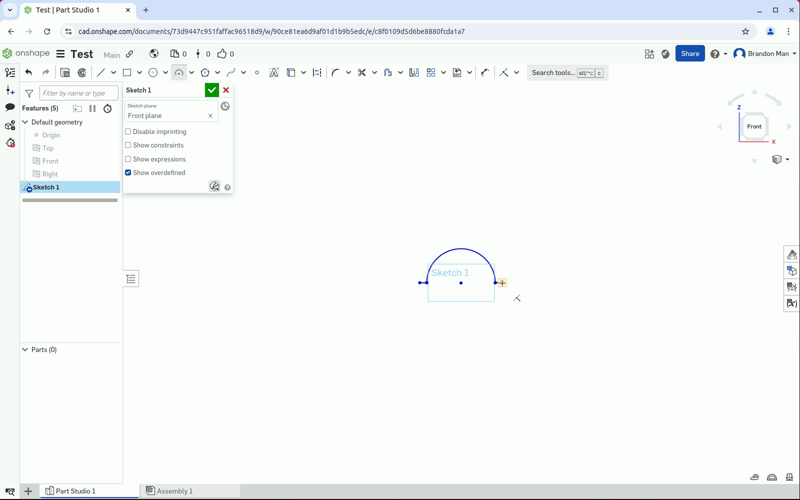
mouse_move(419, 282)
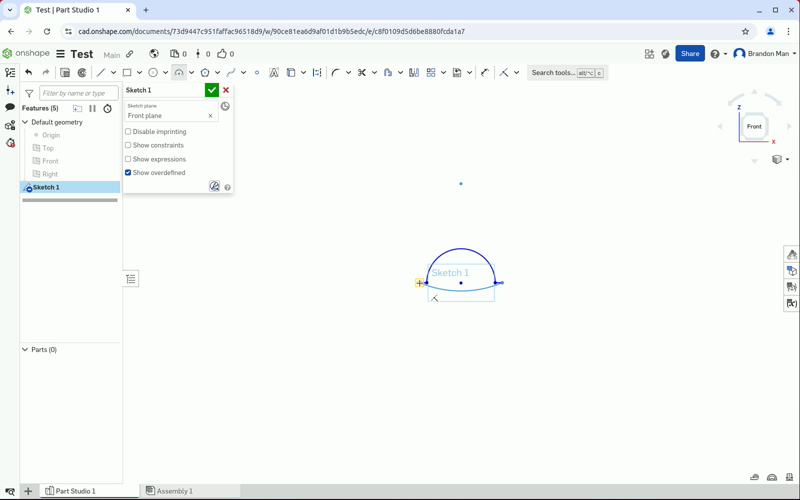
click(419, 282)
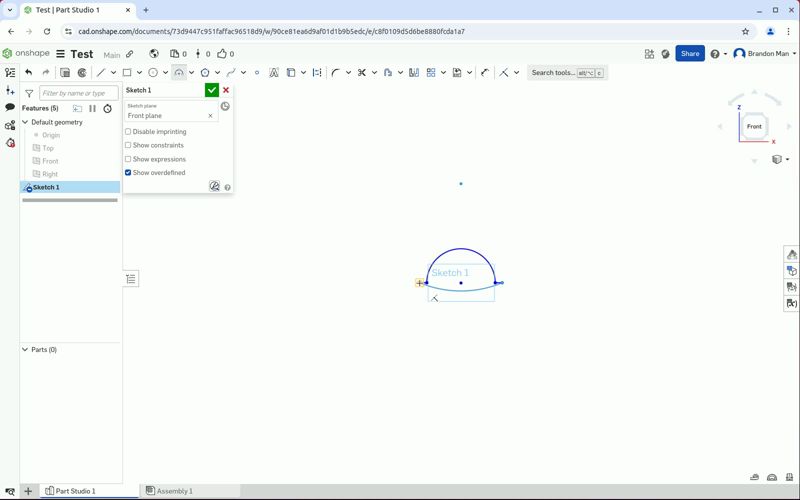
key_down(shift)
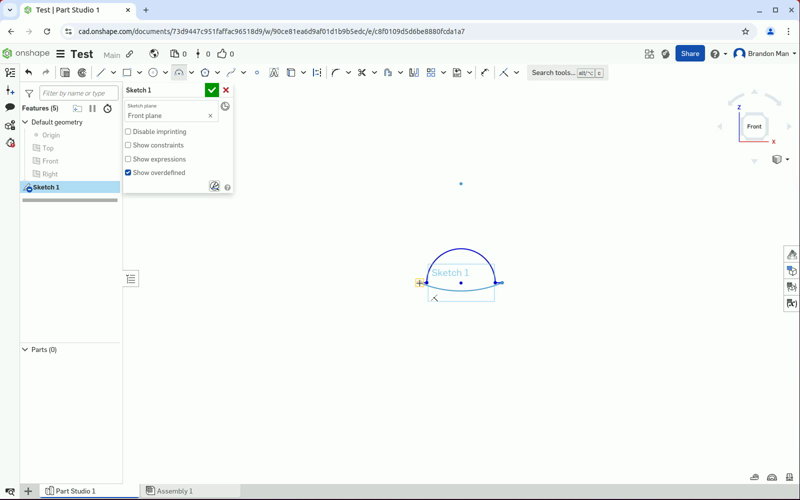
mouse_move(461, 241)
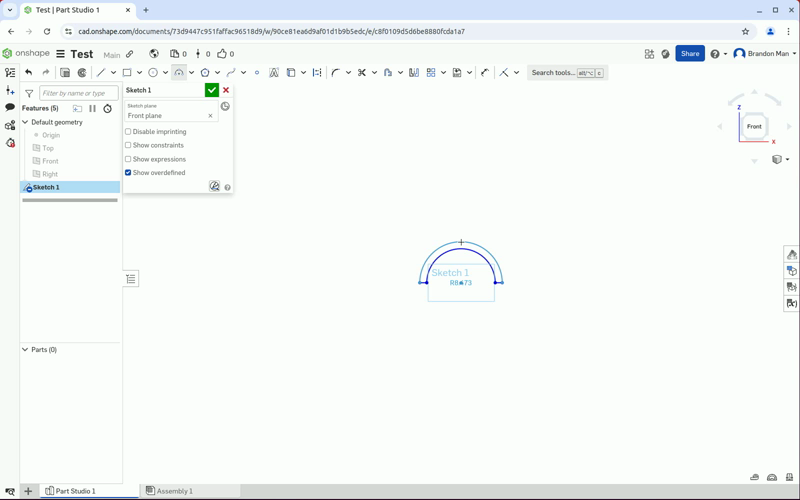
click(461, 241)
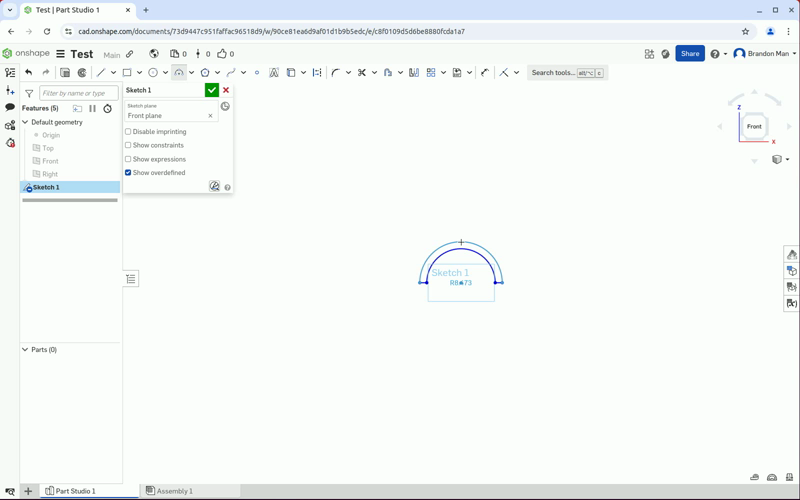
key_up(shift)
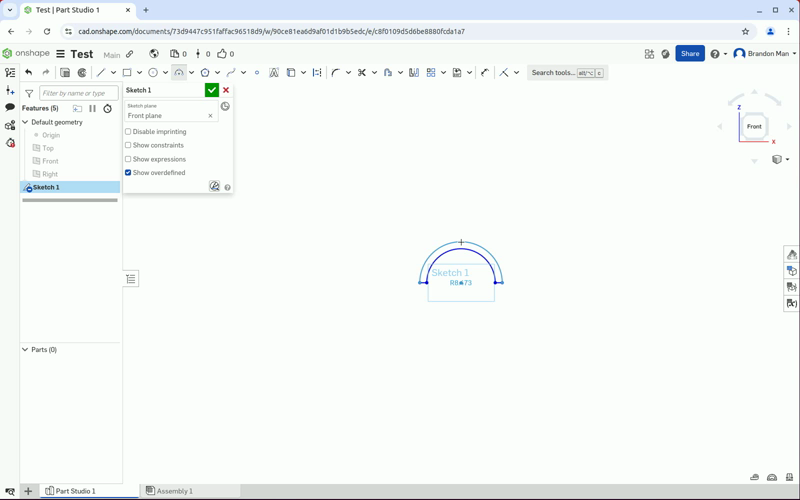
key(esc)
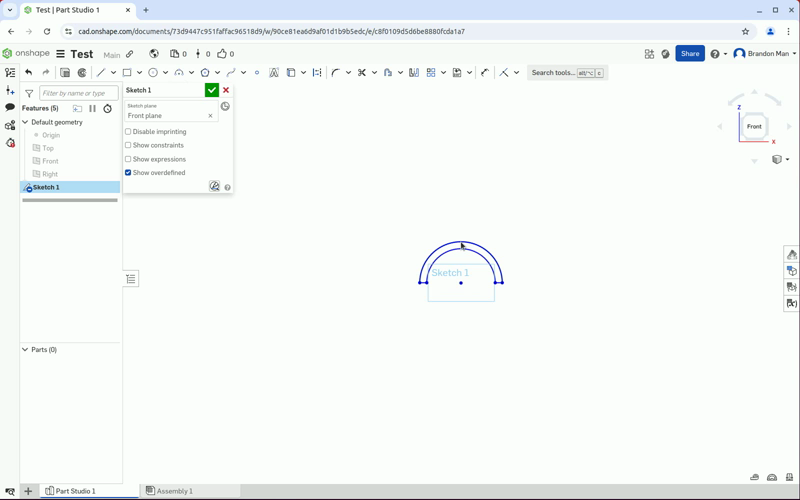
mouse_move(480, 272)
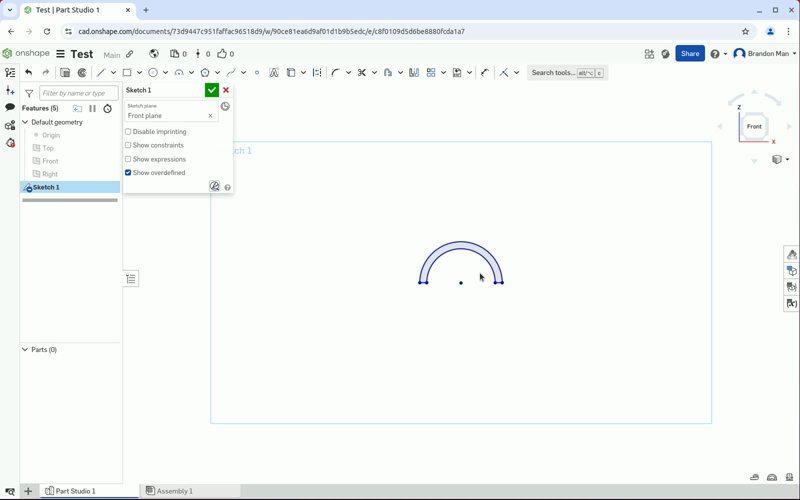
scroll(6)
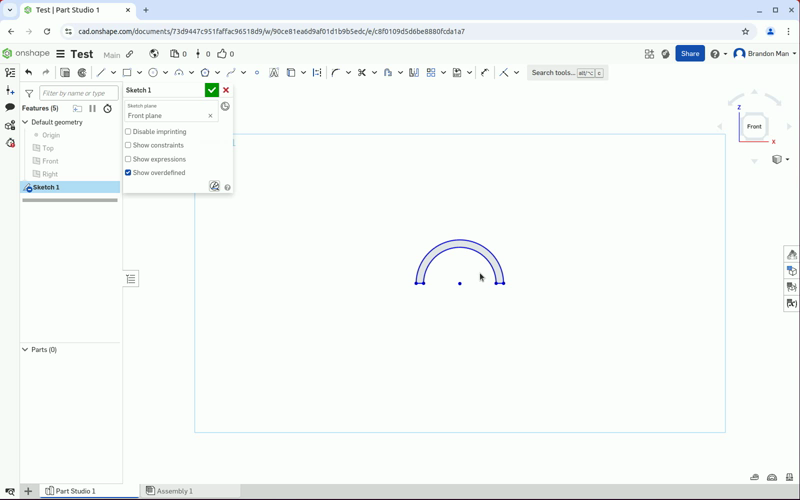
scroll(6)
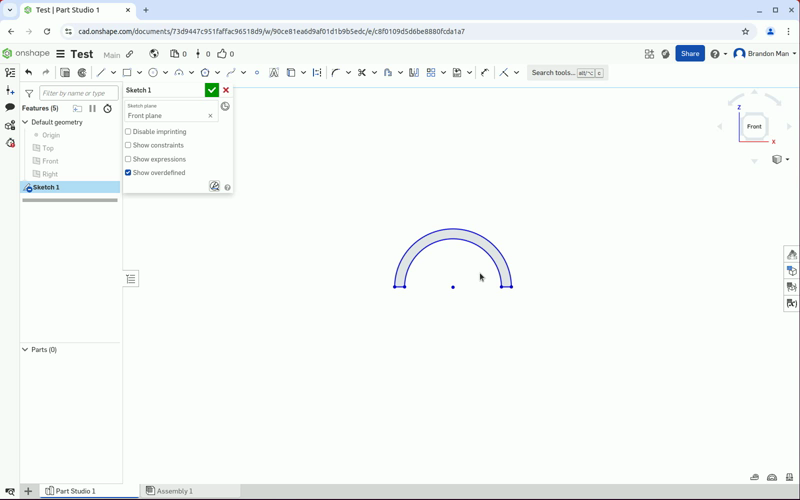
scroll(6)
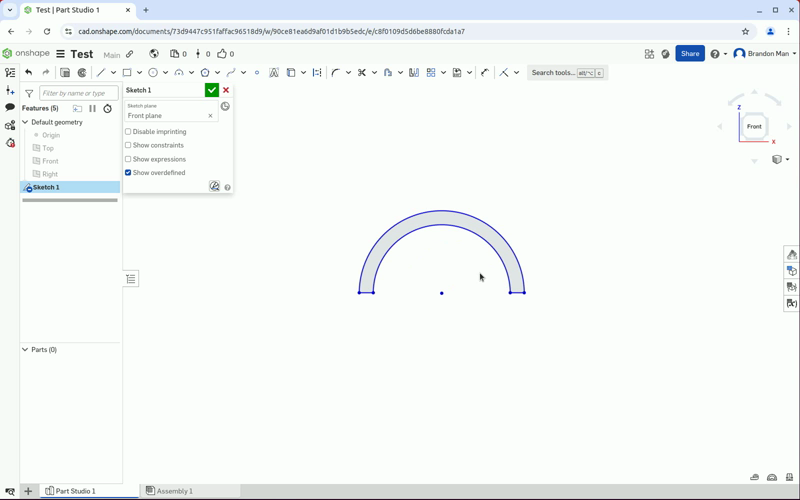
scroll(6)
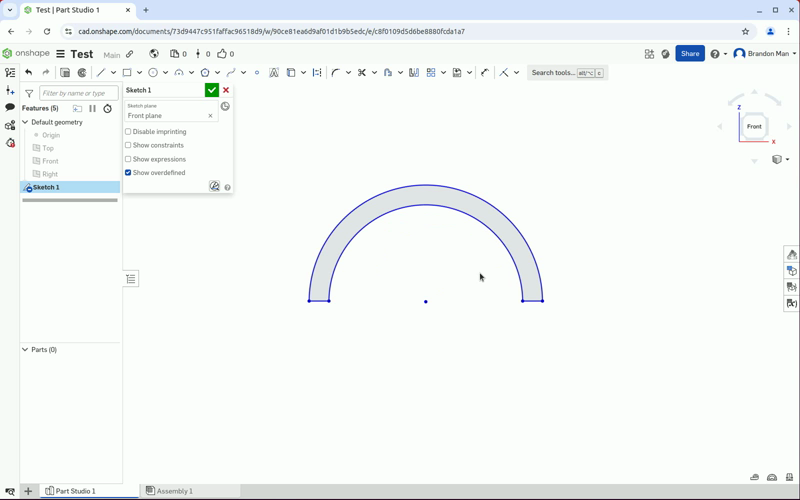
scroll(6)
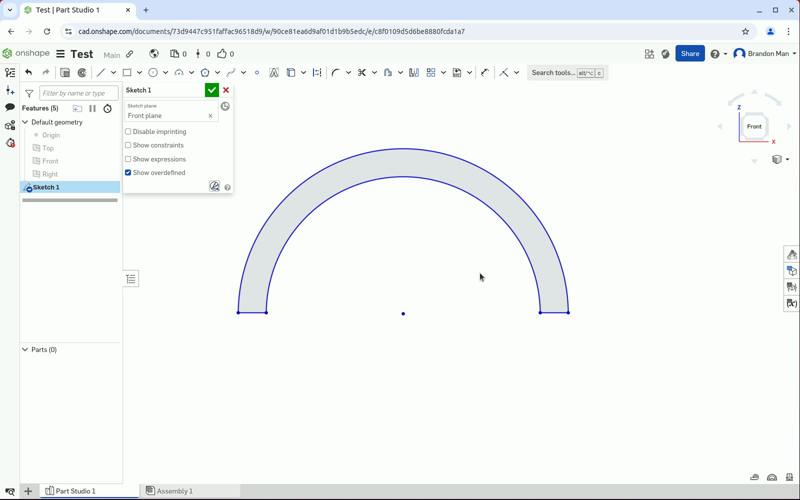
scroll(6)
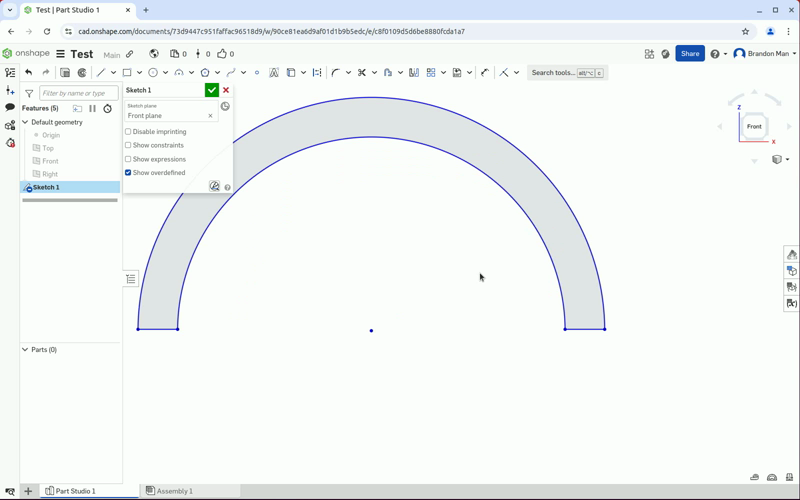
scroll(6)
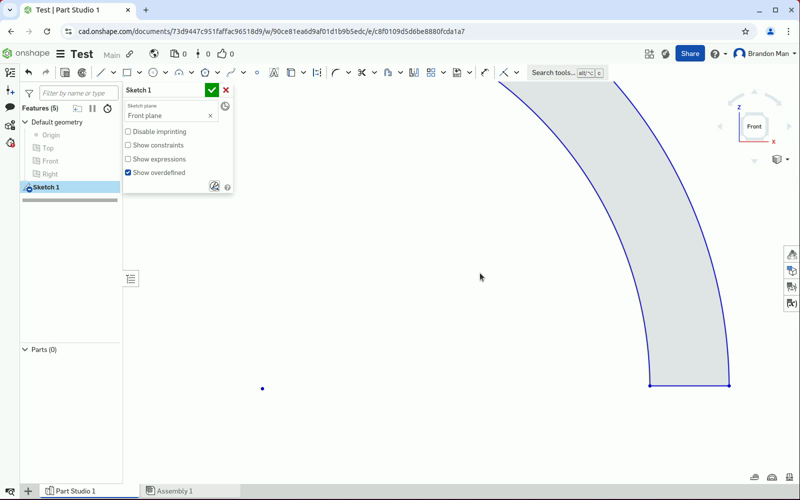
click(480, 272)
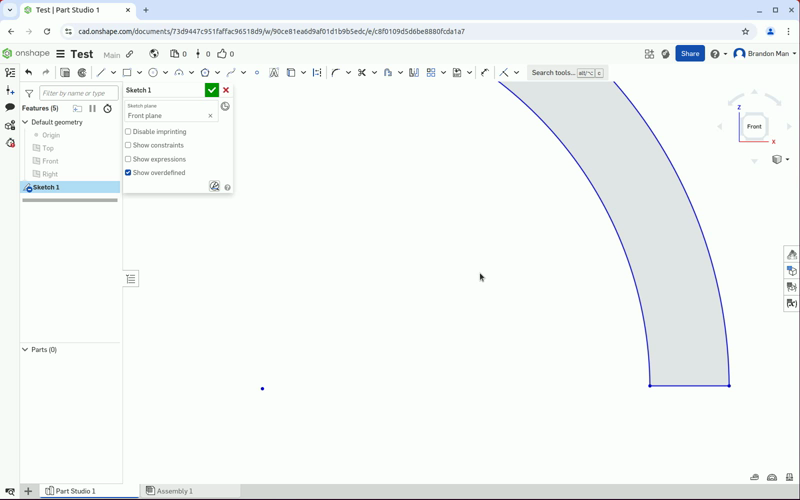
scroll(-6)
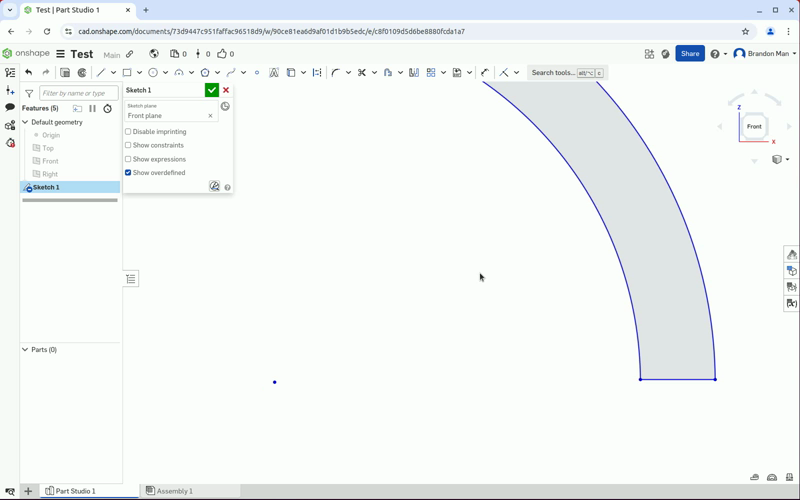
scroll(-6)
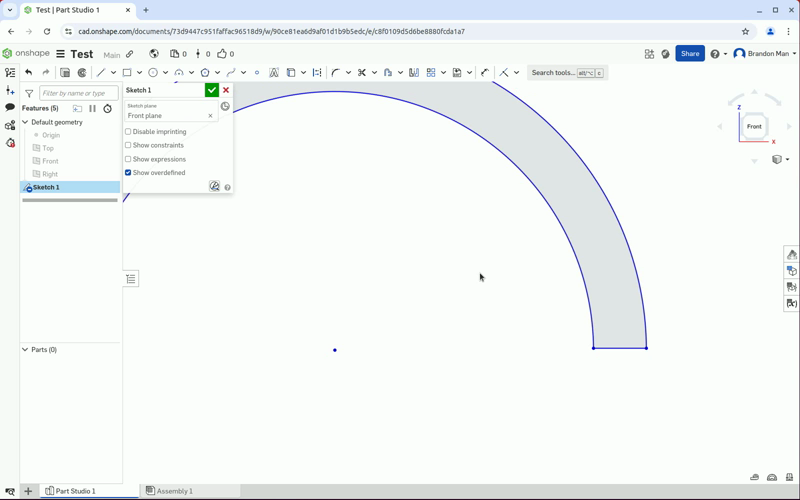
scroll(-6)
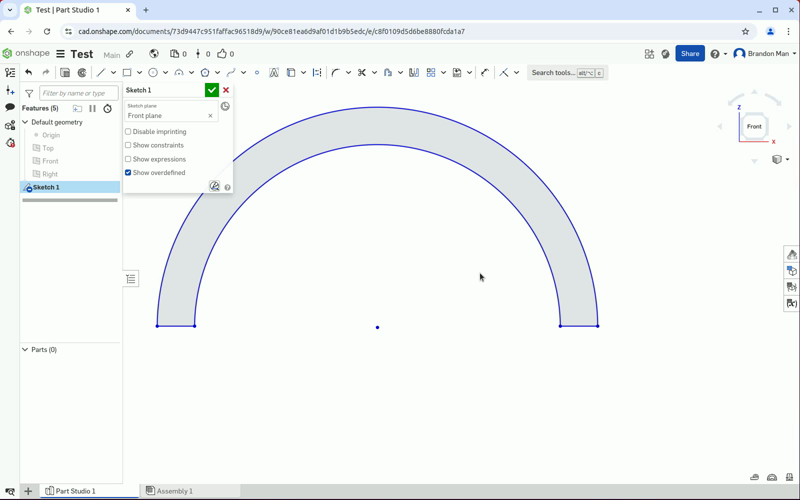
scroll(-6)
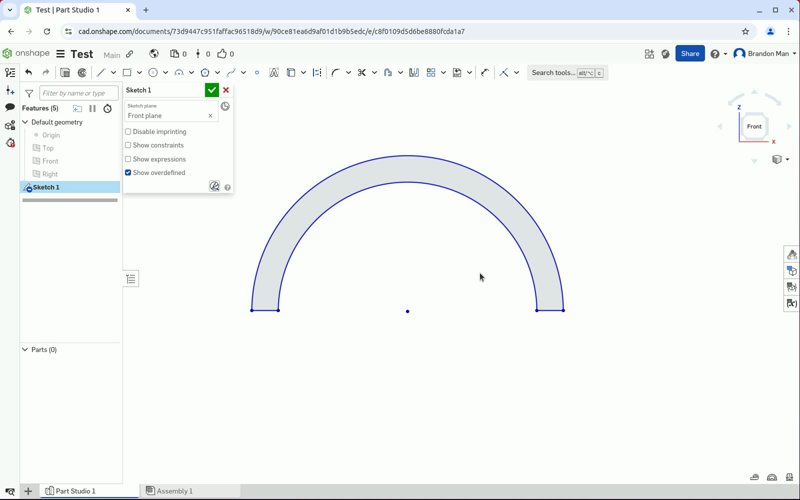
scroll(-6)
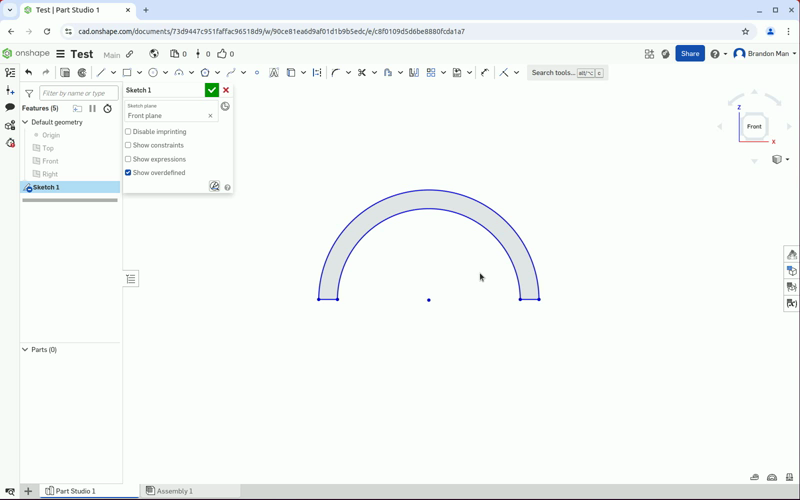
scroll(-6)
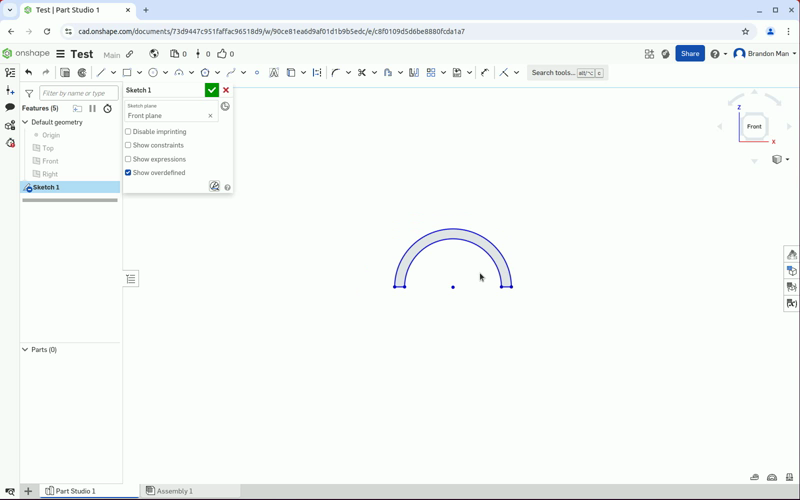
scroll(-6)
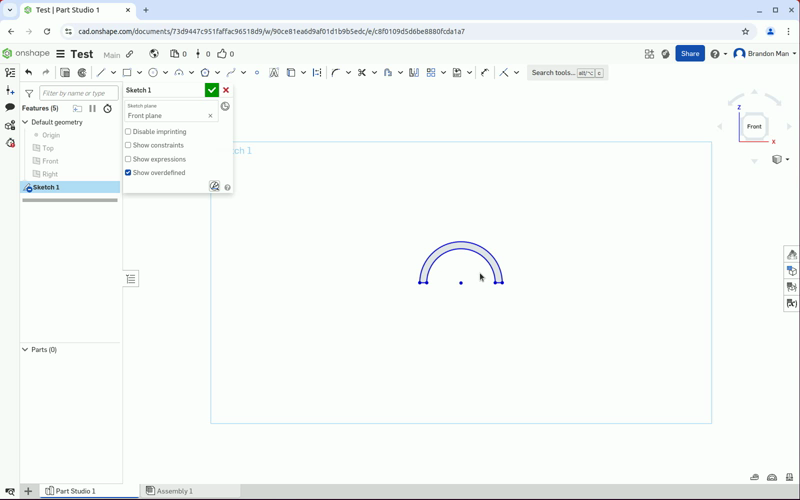
mouse_move(73, 352)
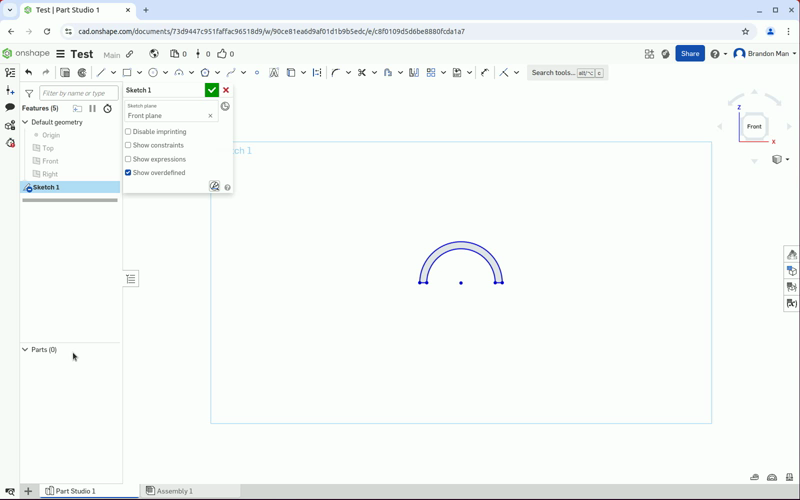
key(shift+y)
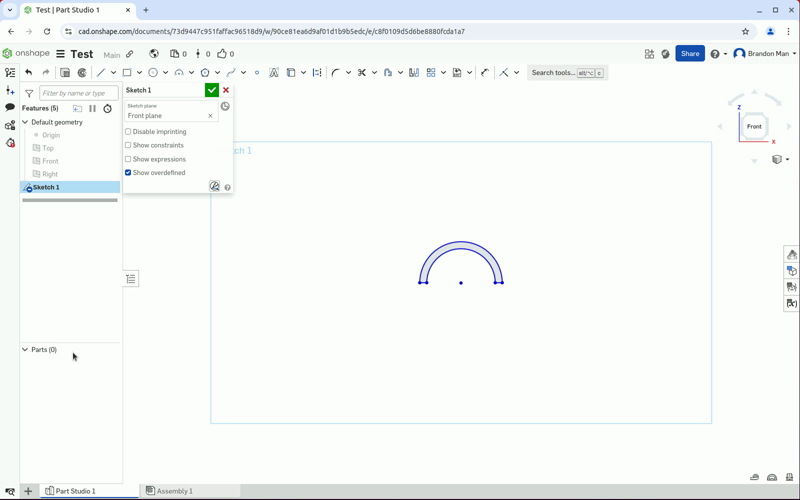
key(shift+e)
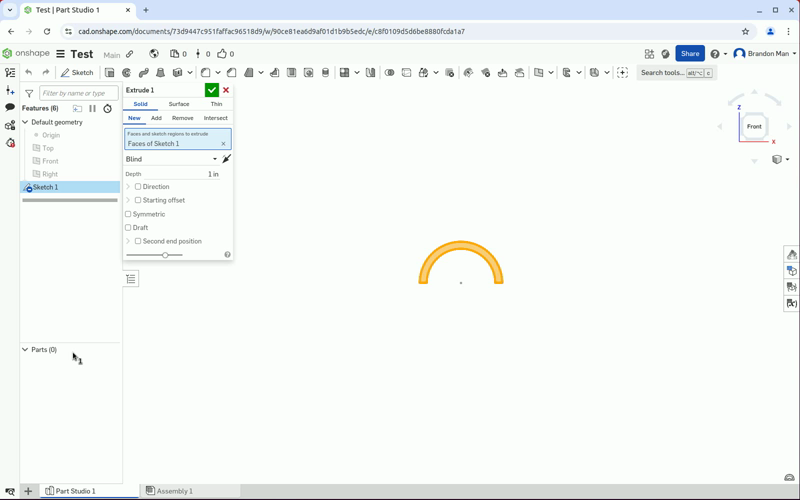
mouse_move(143, 106)
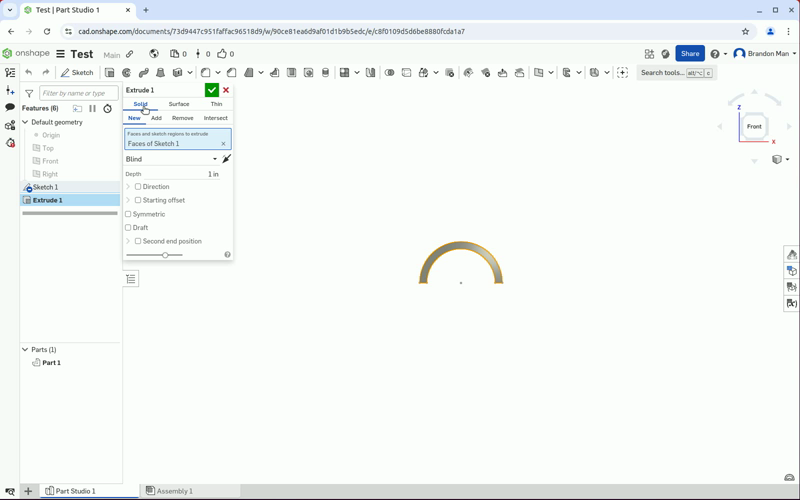
click(143, 106)
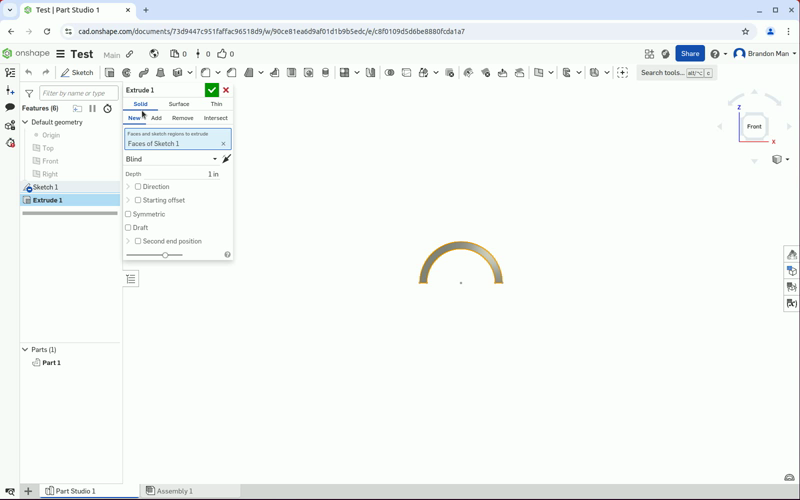
mouse_move(137, 120)
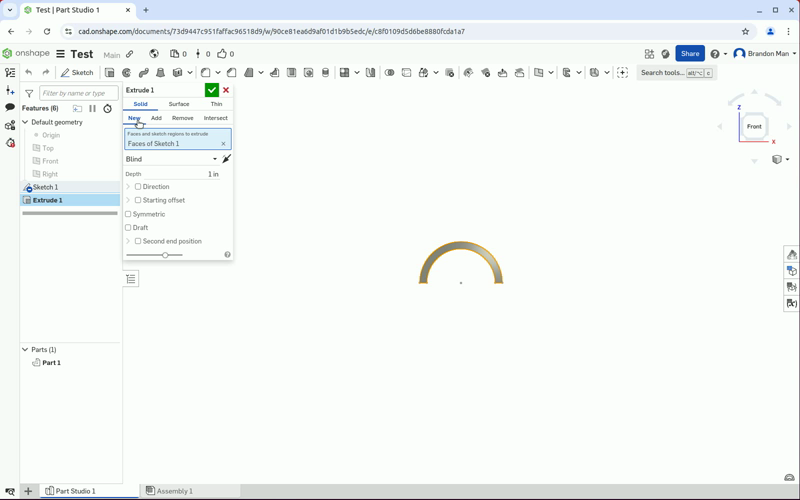
click(137, 120)
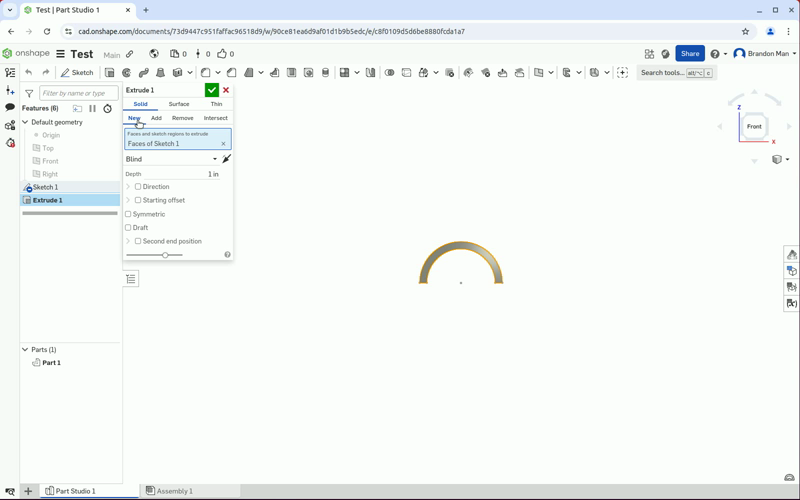
key(tab, 4)
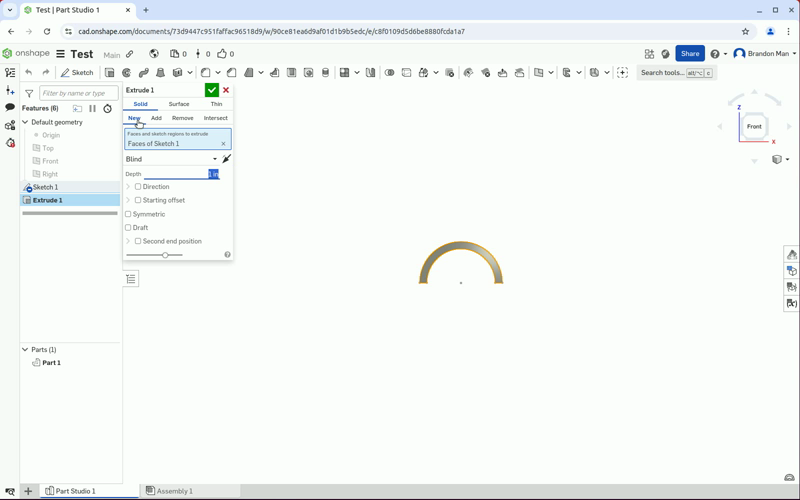
text(23.108)
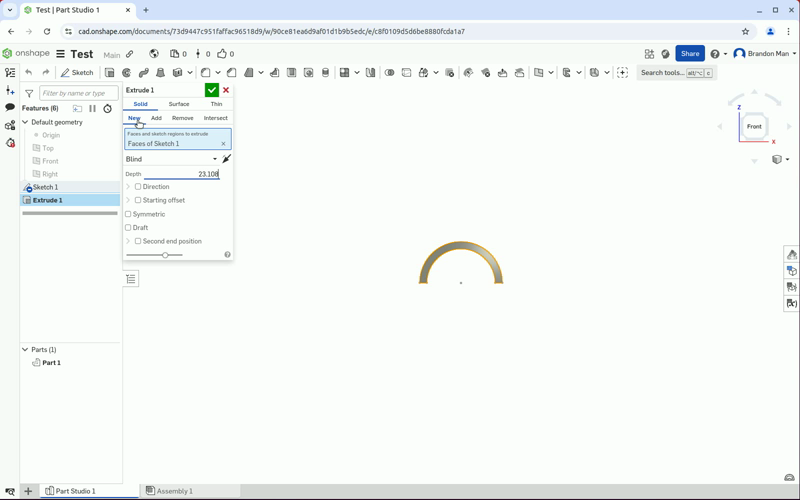
key(enter)
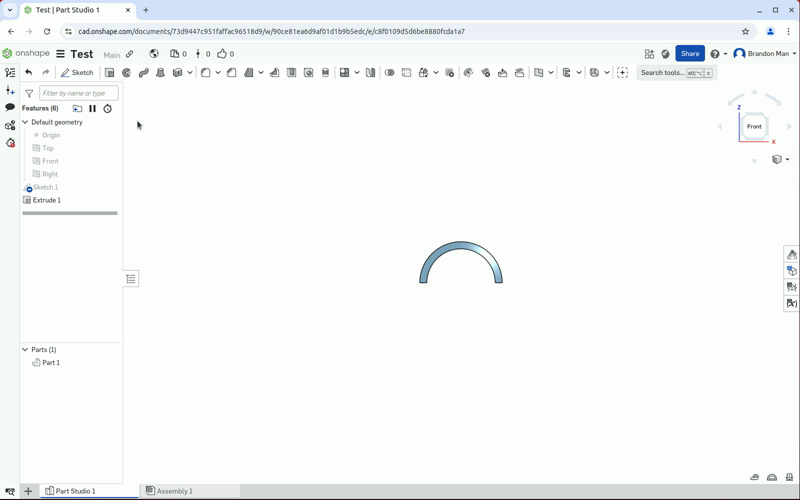
key(shift+h)
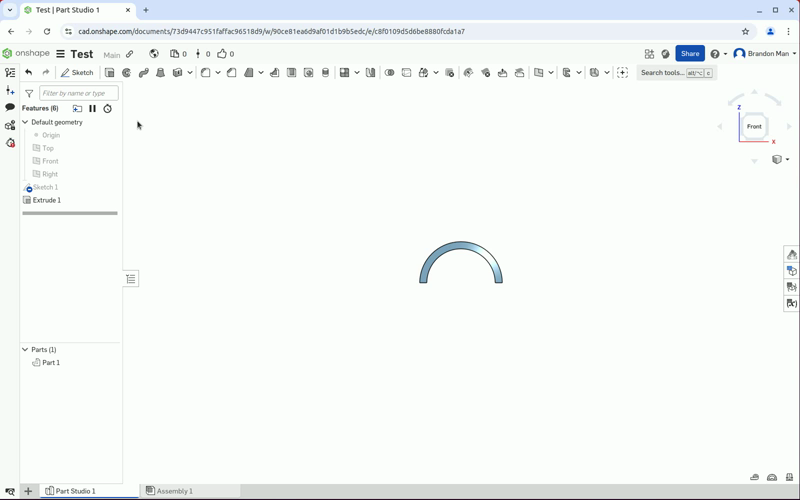
key(shift+h)
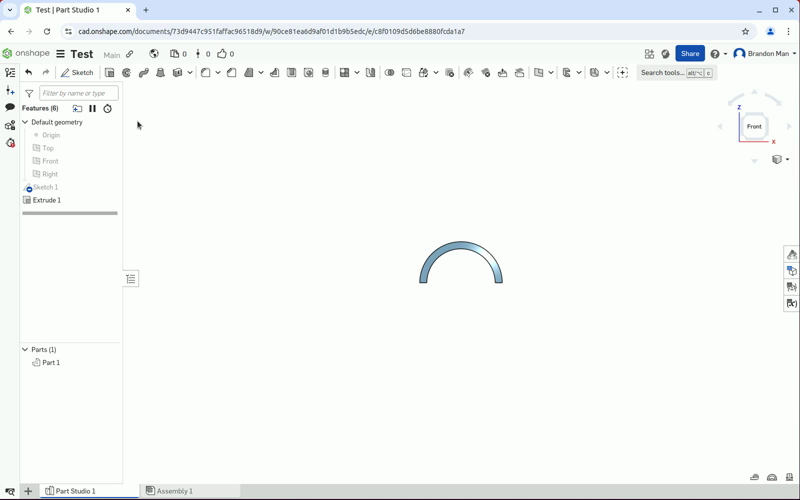
mouse_move(73, 189)
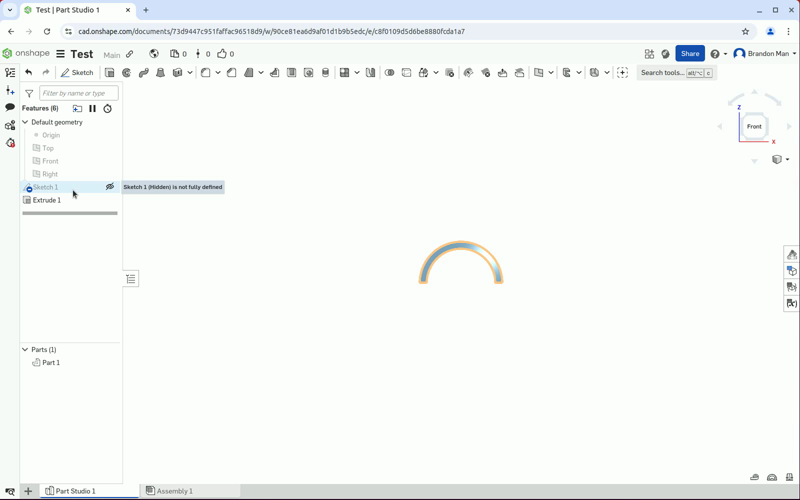
click(73, 189)
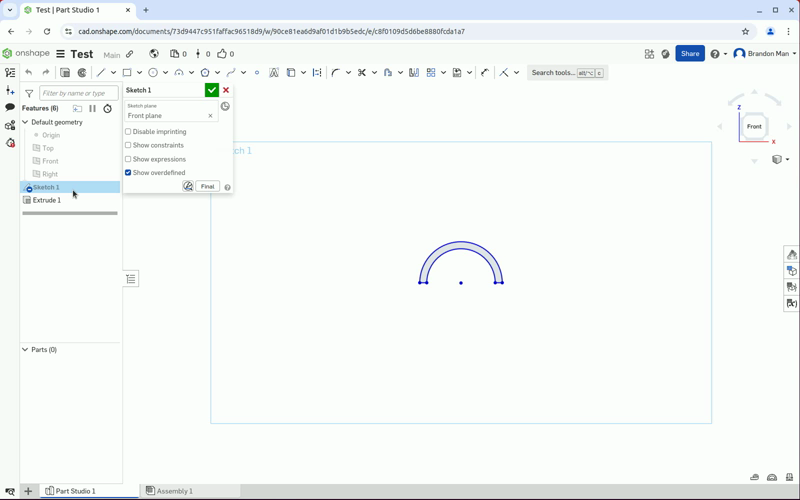
mouse_move(229, 92)
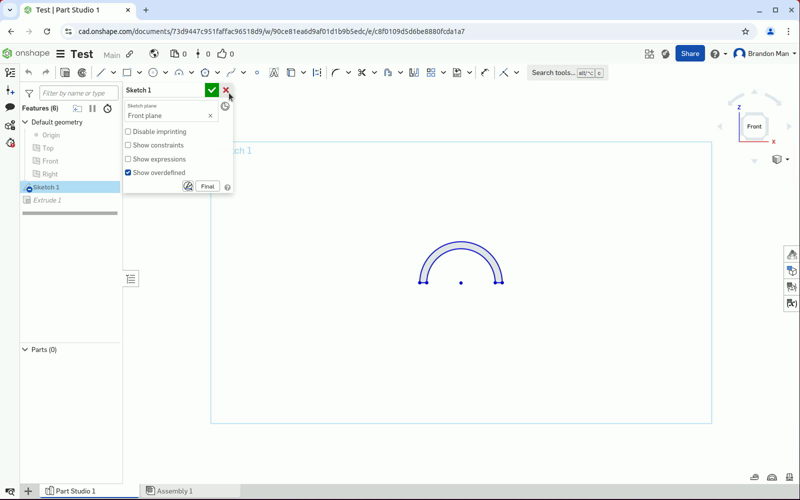
click(229, 92)
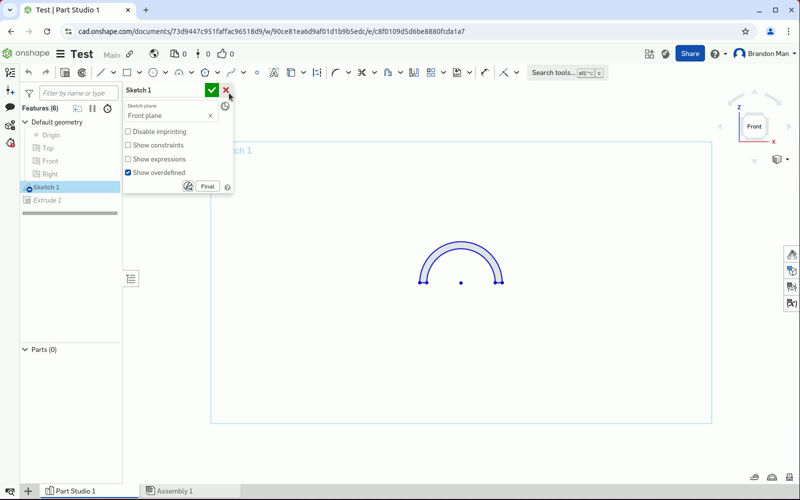
key(shift+s)
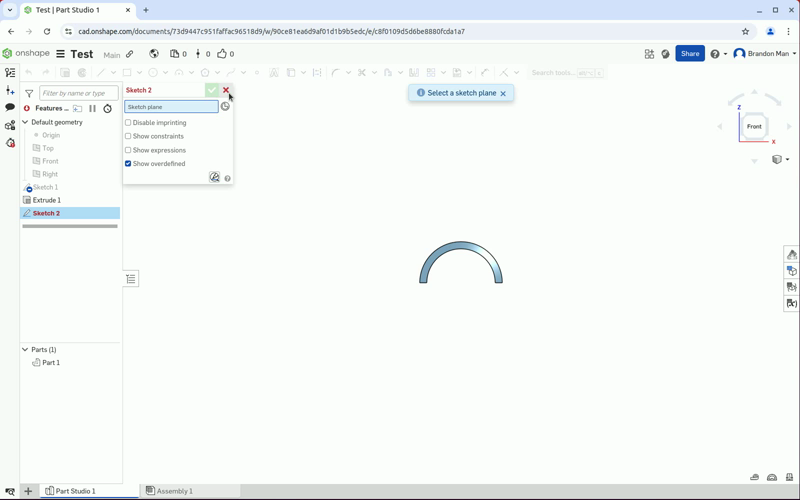
mouse_move(73, 163)
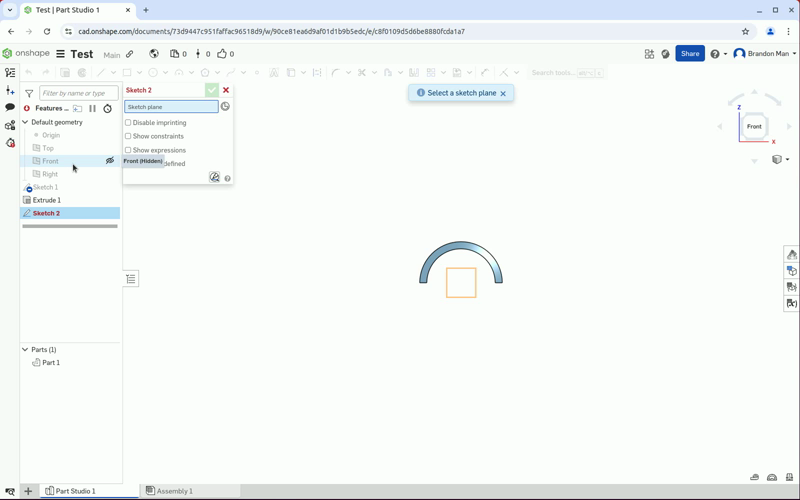
click(73, 163)
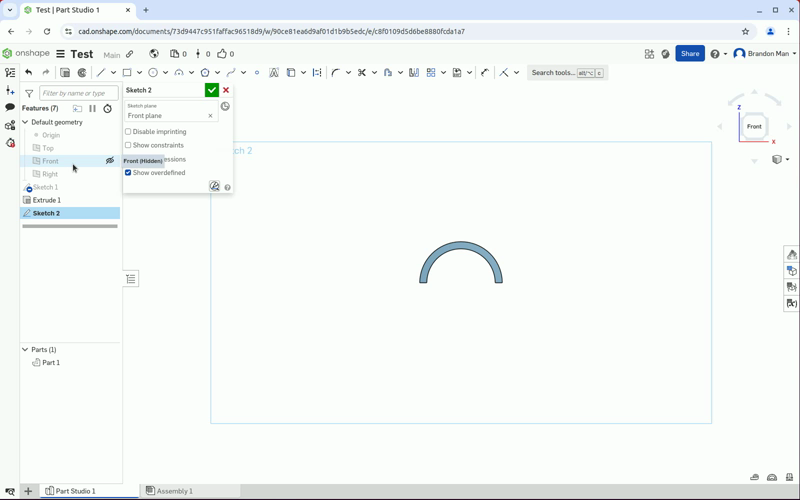
mouse_move(73, 352)
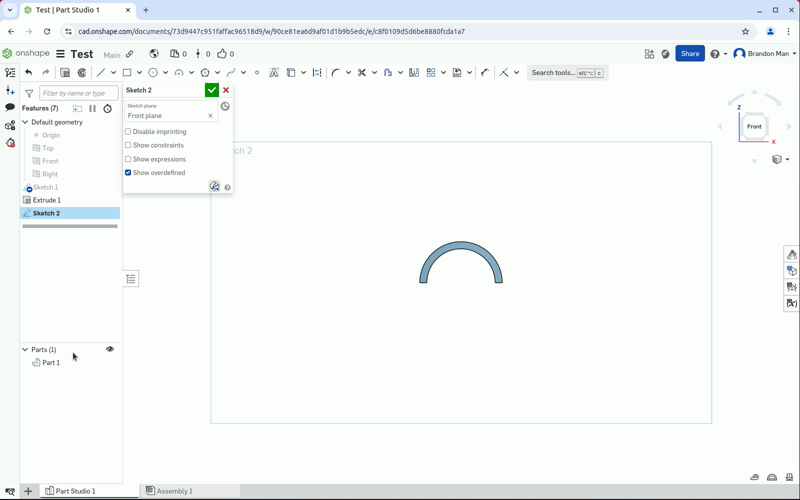
key(y)
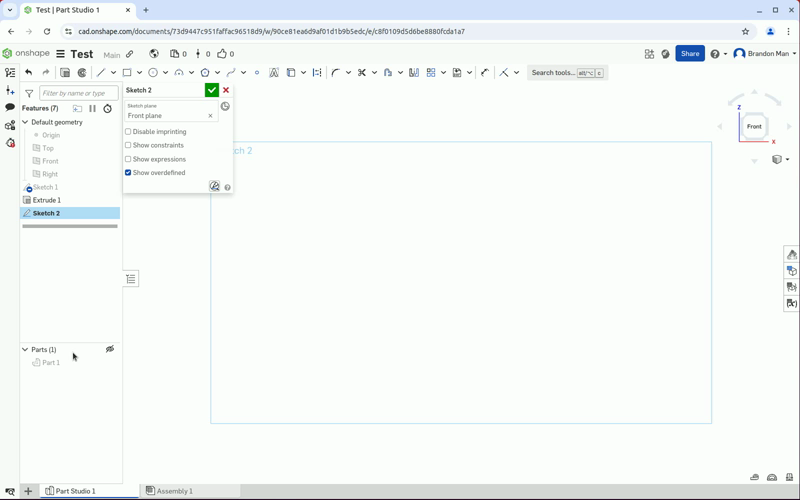
key(l)
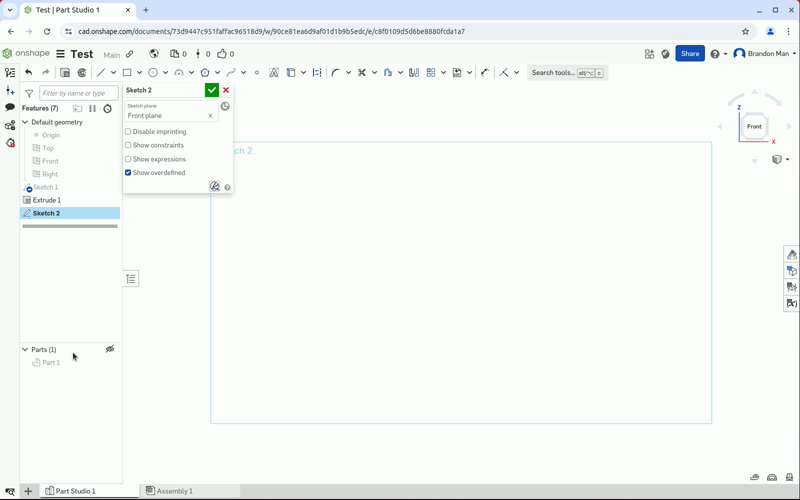
key_down(shift)
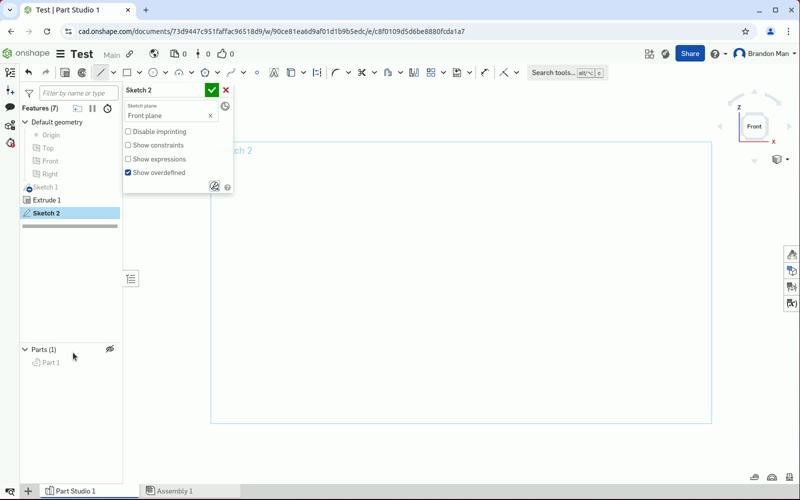
mouse_move(440, 246)
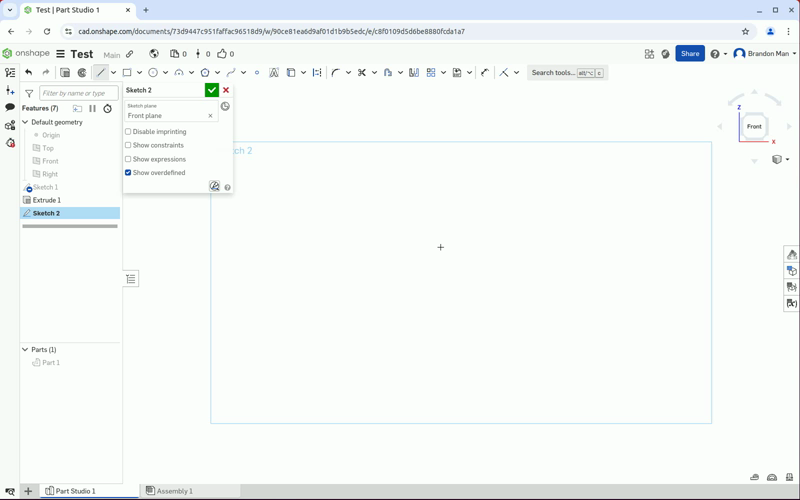
click(440, 246)
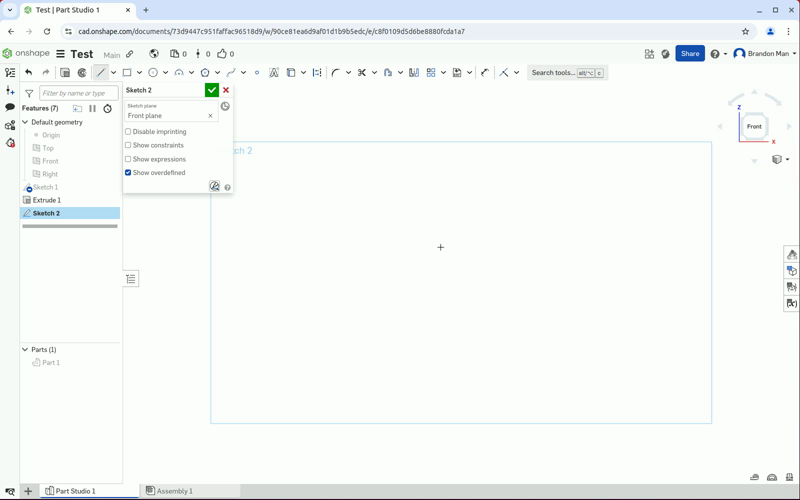
key_up(shift)
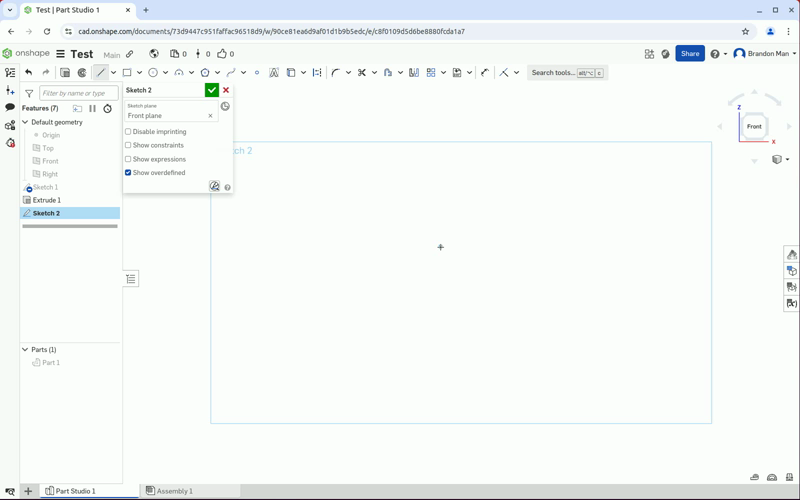
key_down(shift)
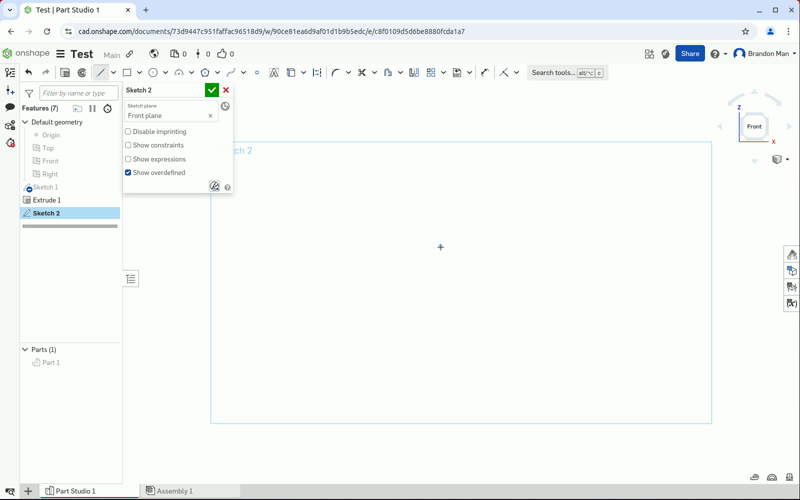
mouse_move(470, 246)
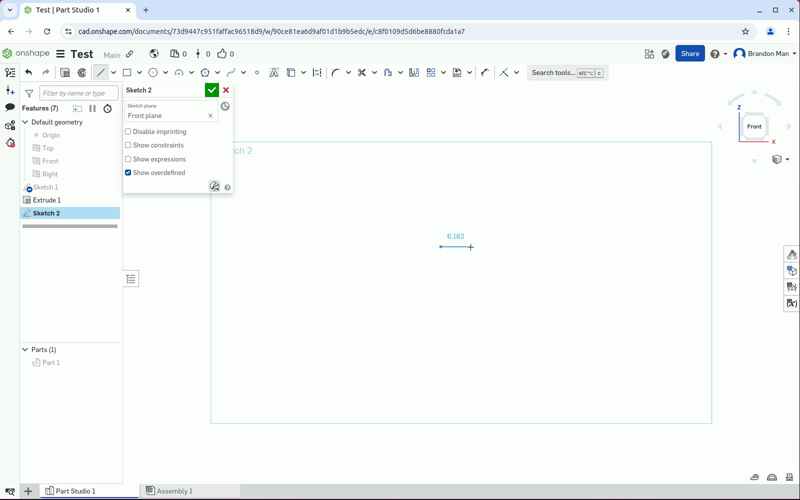
mouse_move(481, 246)
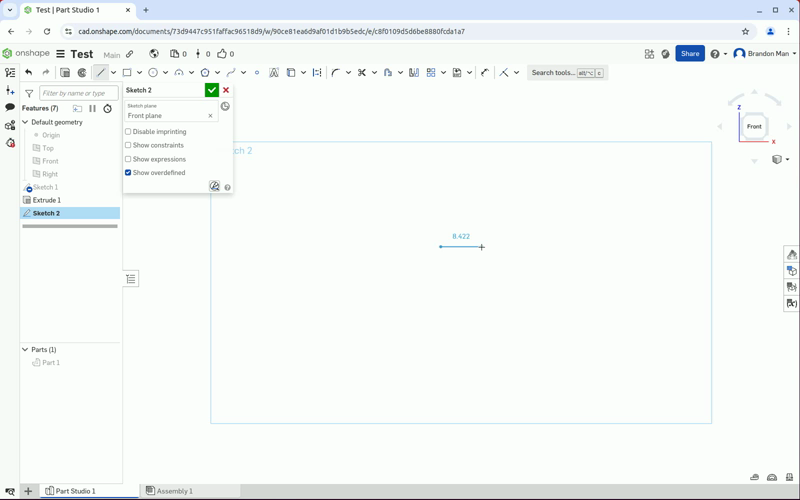
click(481, 246)
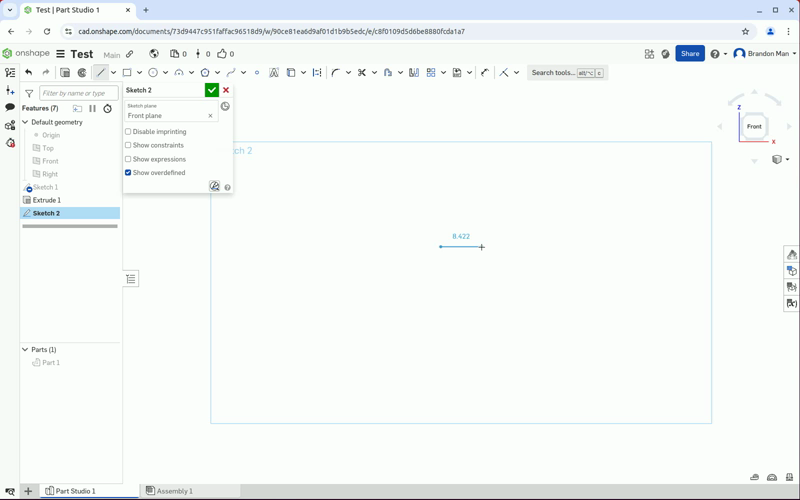
key_up(shift)
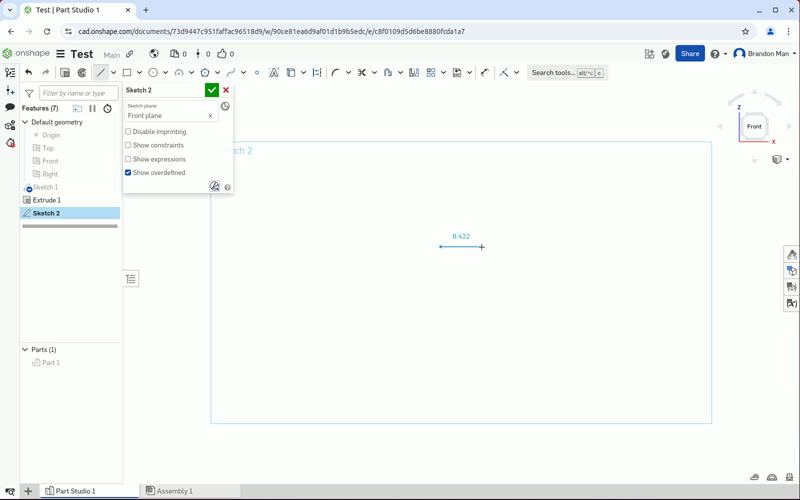
key_down(shift)
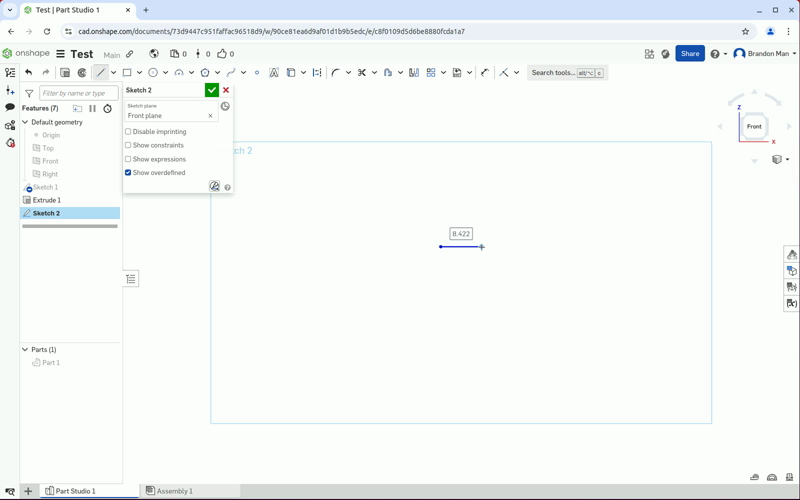
mouse_move(511, 246)
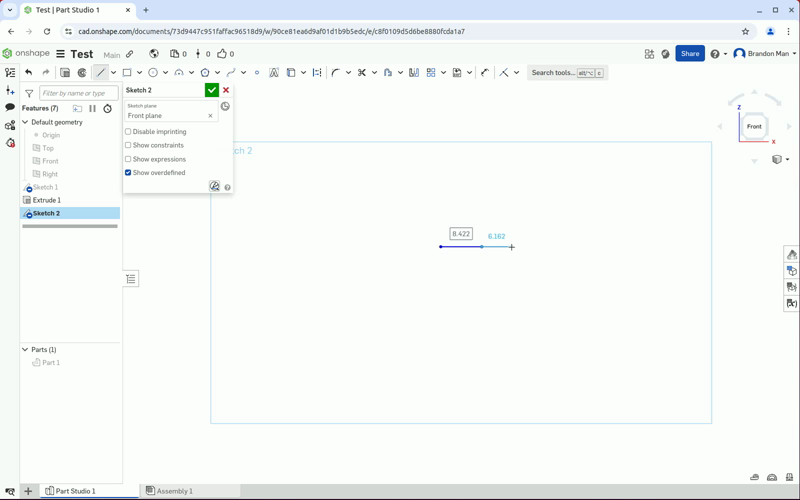
mouse_move(481, 238)
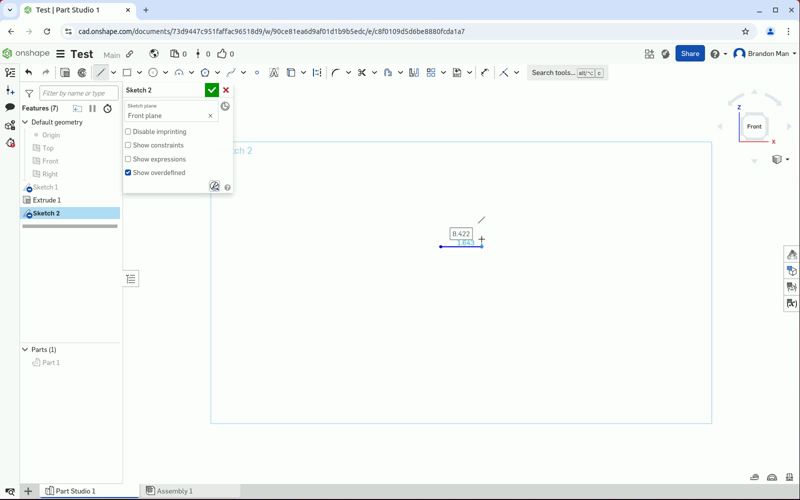
click(481, 238)
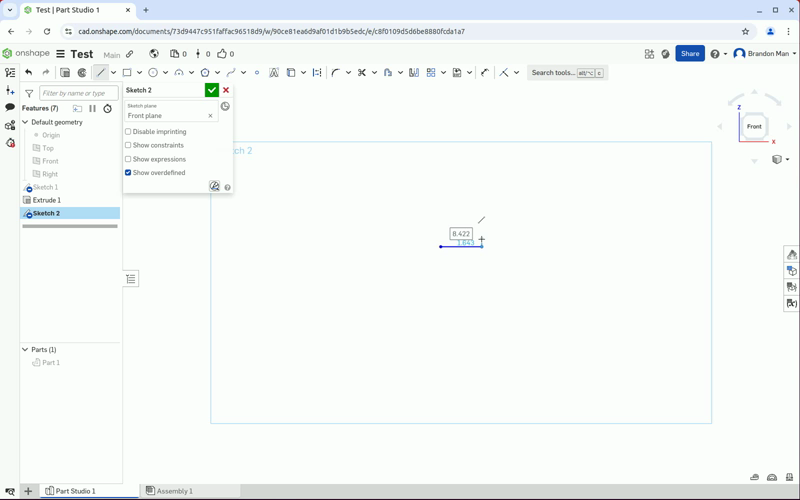
key_up(shift)
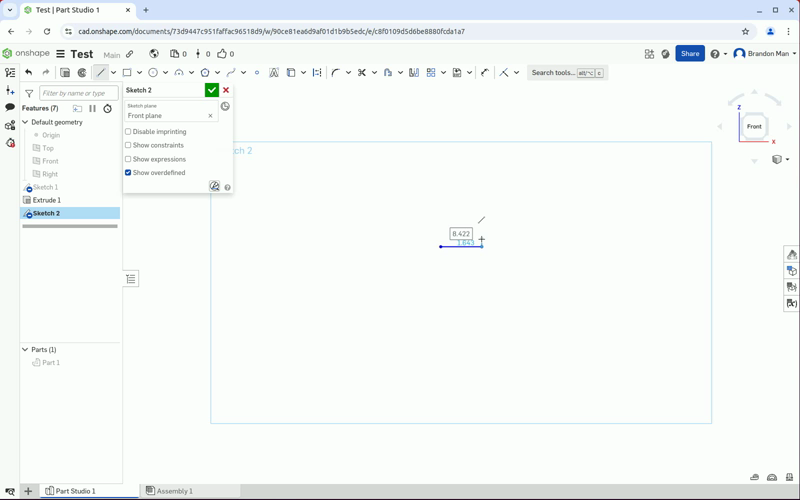
key_down(shift)
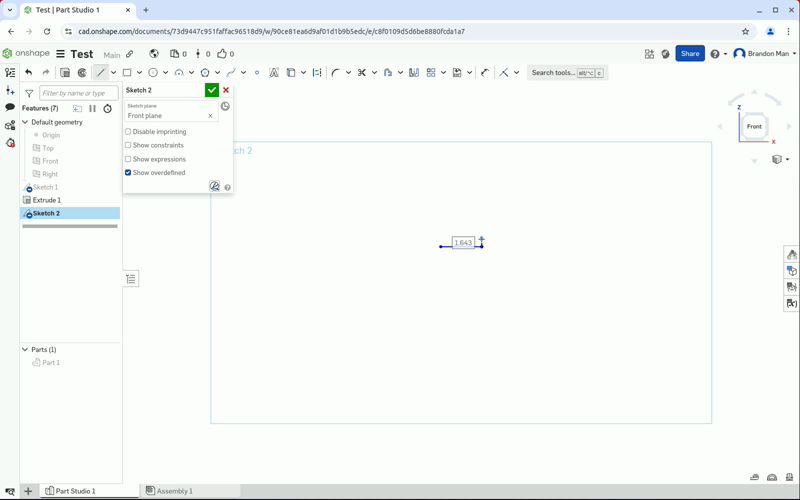
mouse_move(511, 238)
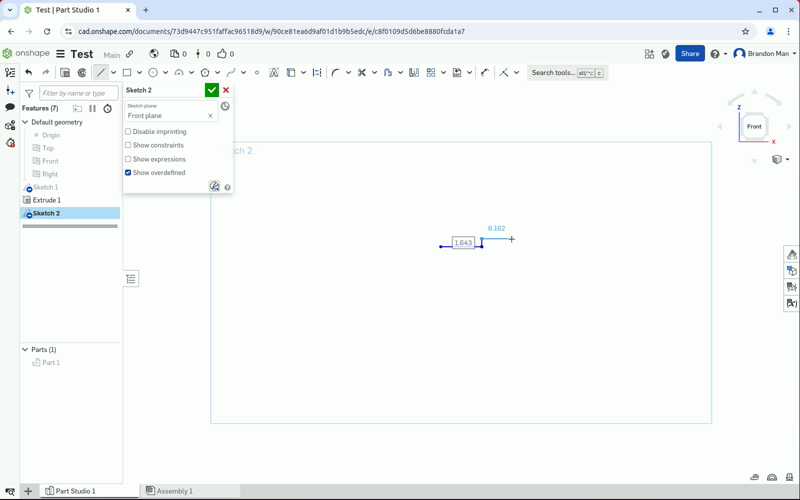
mouse_move(440, 238)
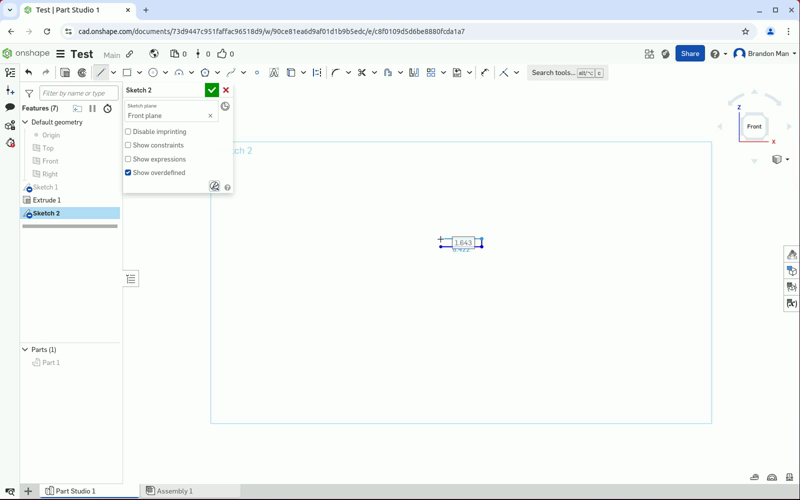
click(440, 238)
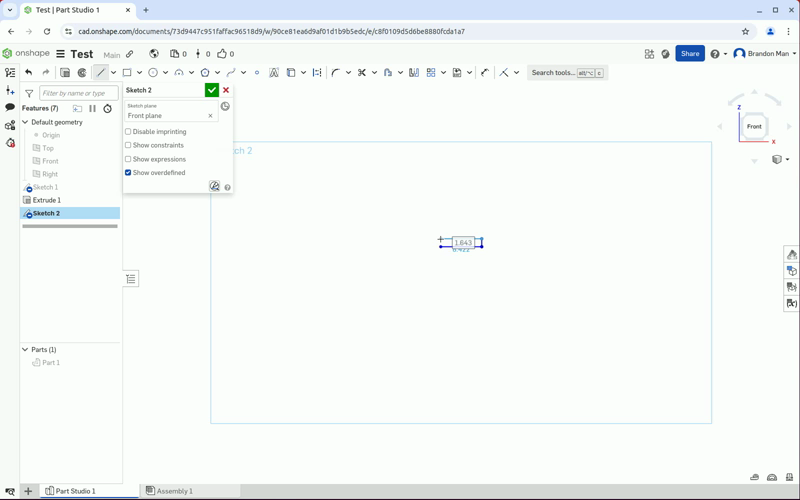
key_up(shift)
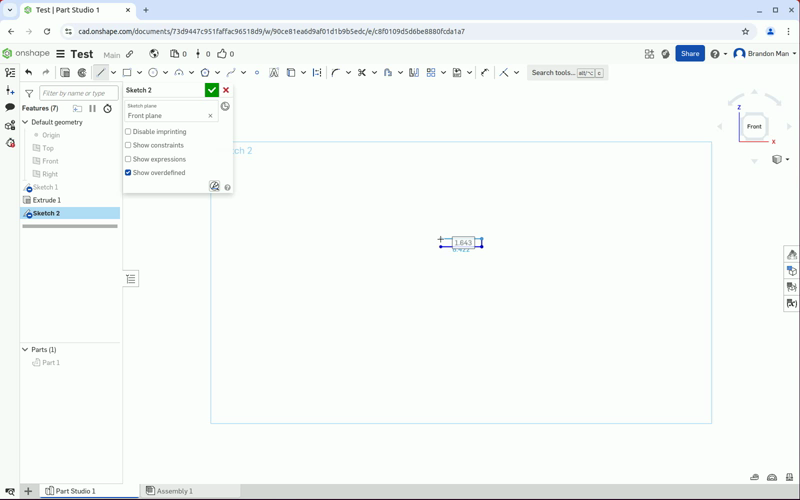
mouse_move(470, 238)
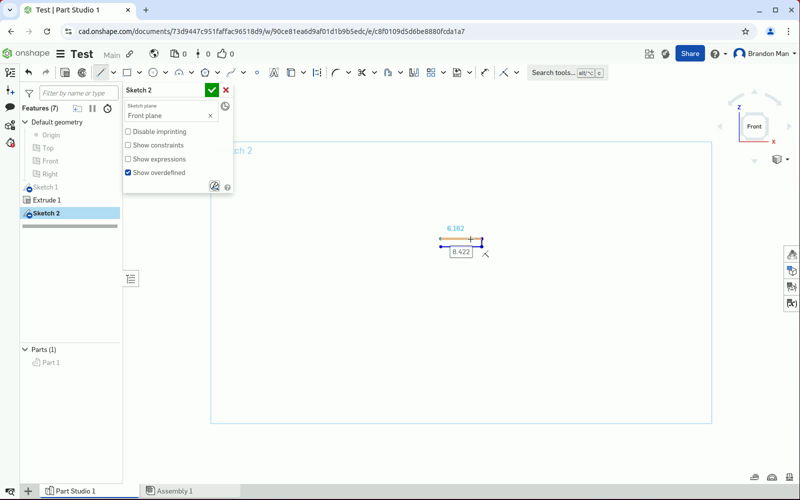
key_down(shift)
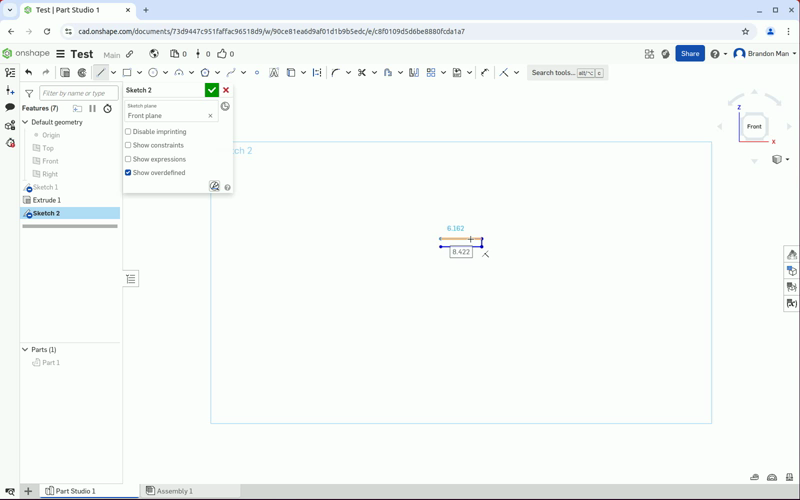
mouse_move(440, 246)
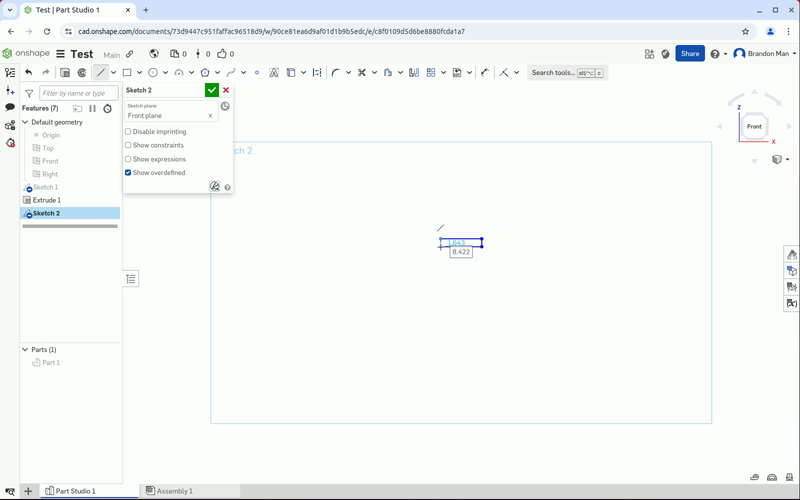
key_up(shift)
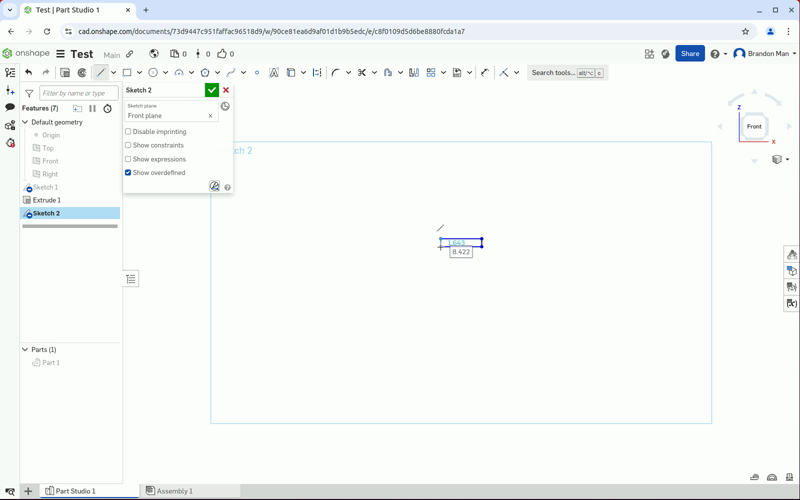
click(440, 246)
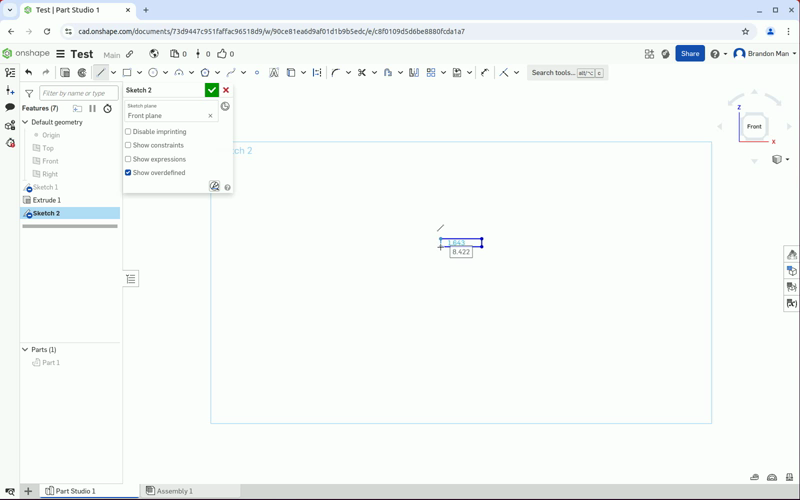
key(esc)
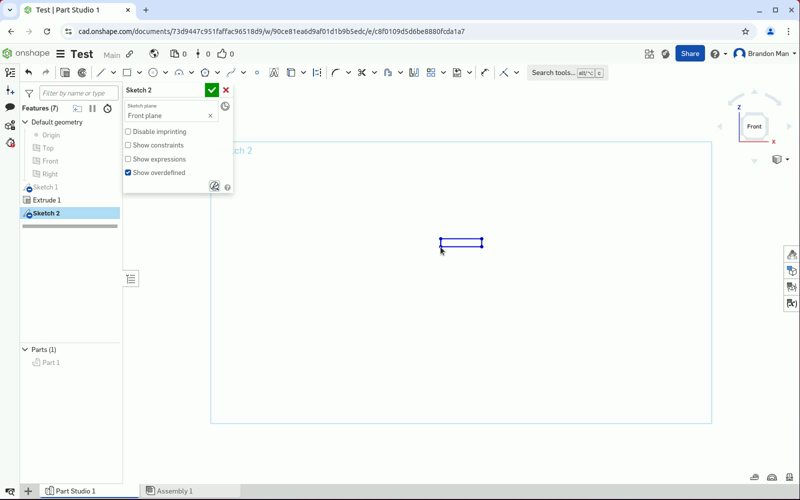
mouse_move(461, 244)
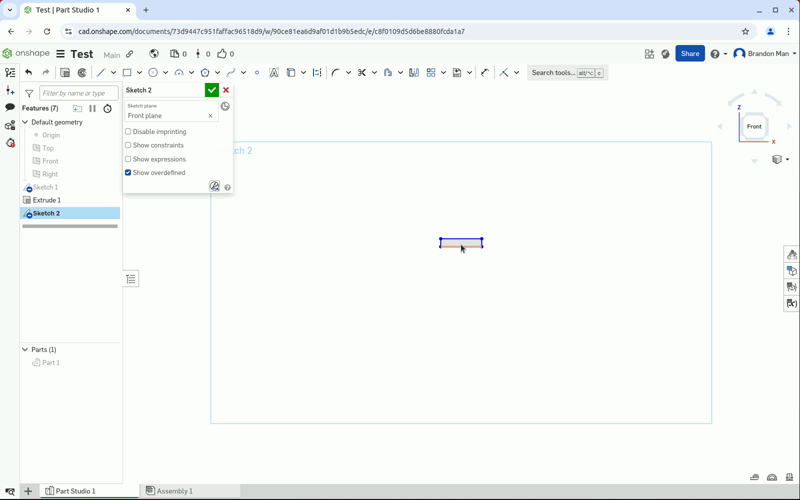
scroll(6)
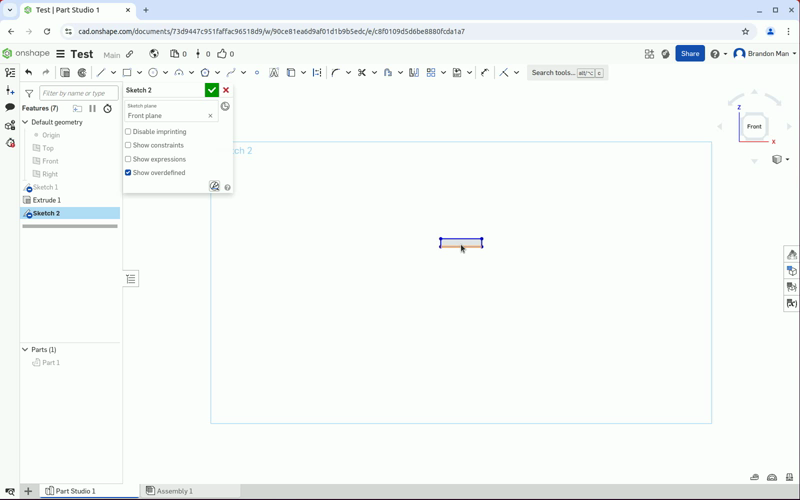
scroll(6)
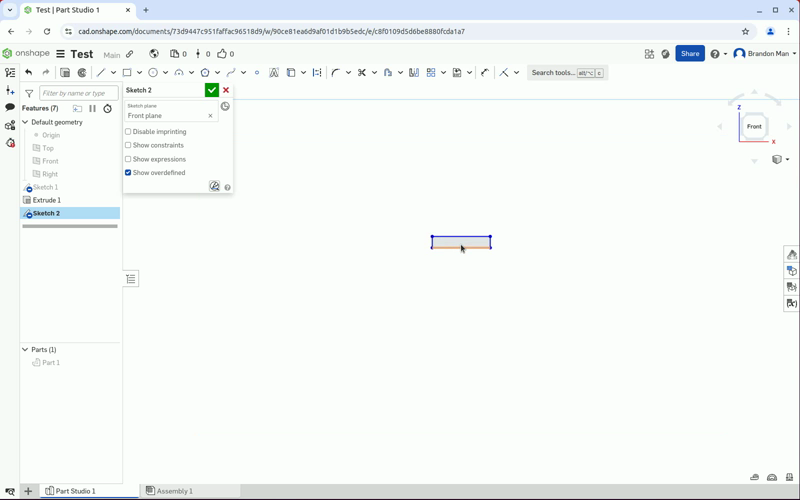
scroll(6)
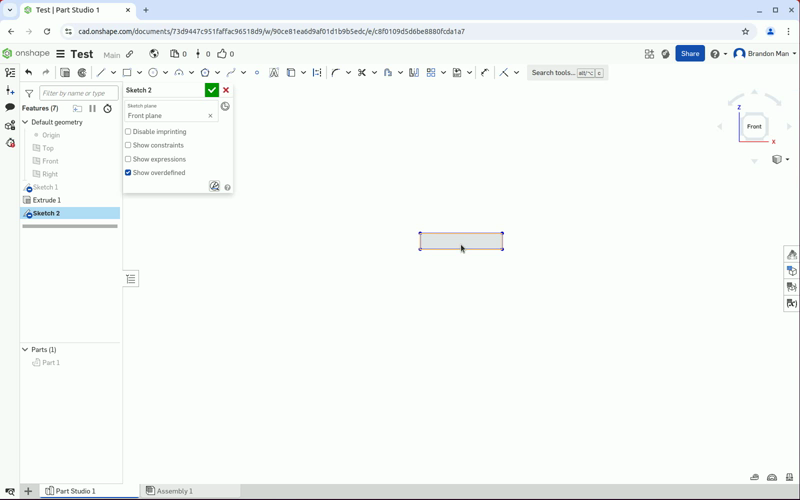
scroll(6)
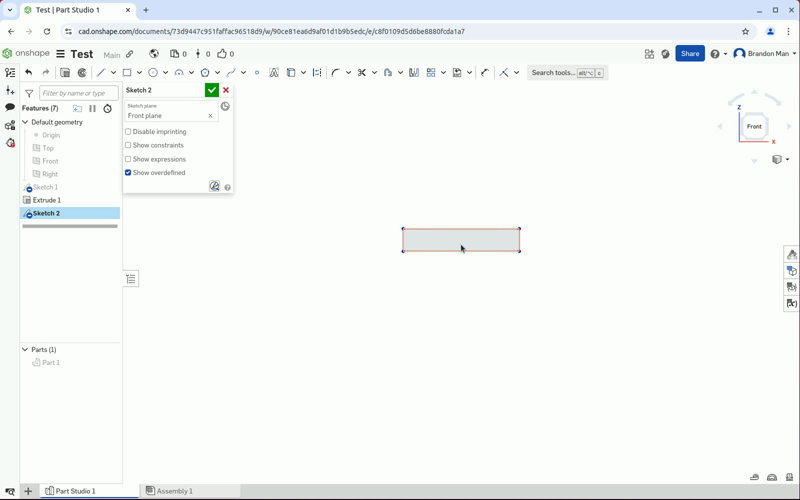
scroll(6)
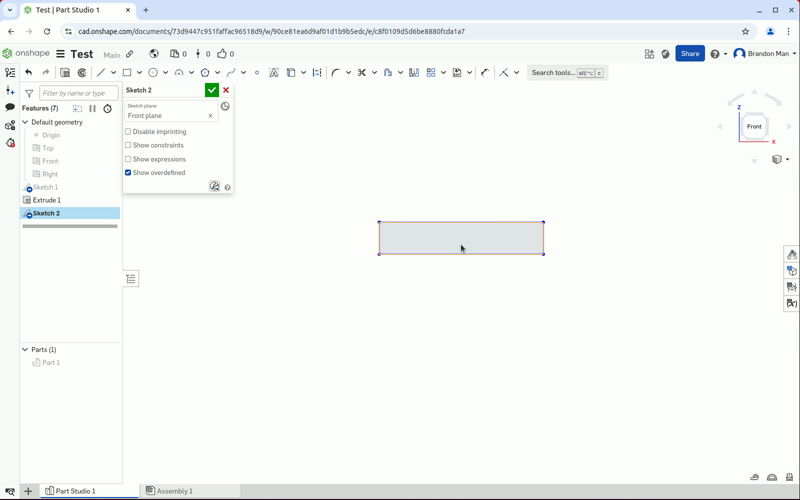
scroll(6)
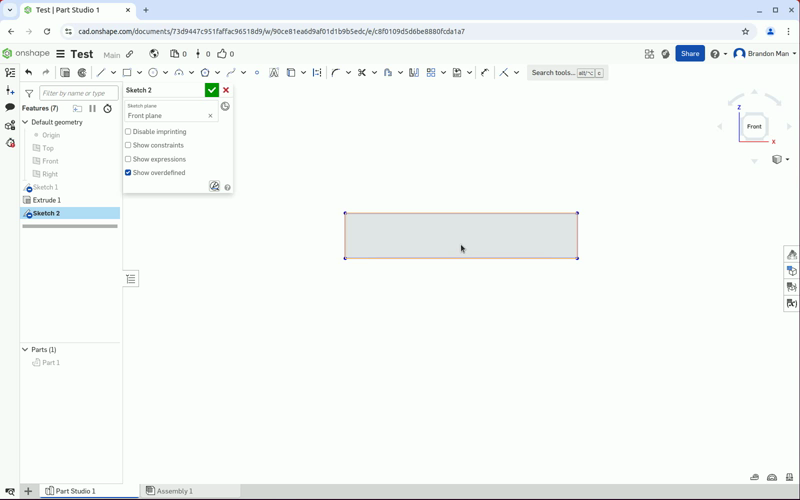
scroll(6)
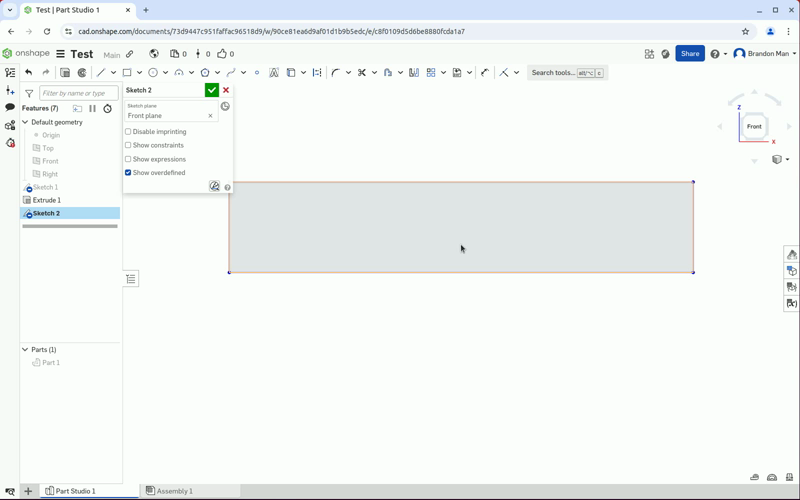
click(461, 244)
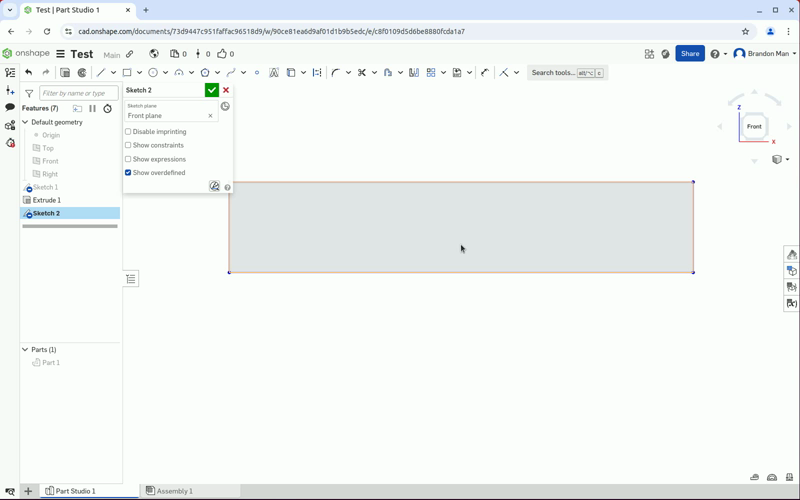
scroll(-6)
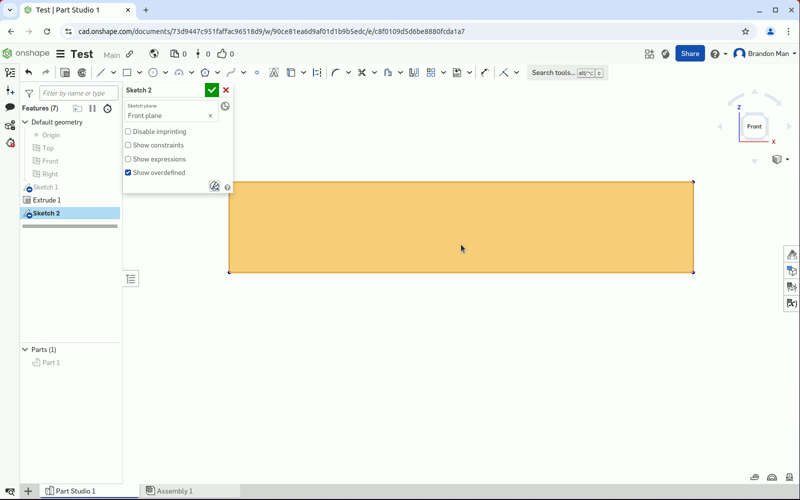
scroll(-6)
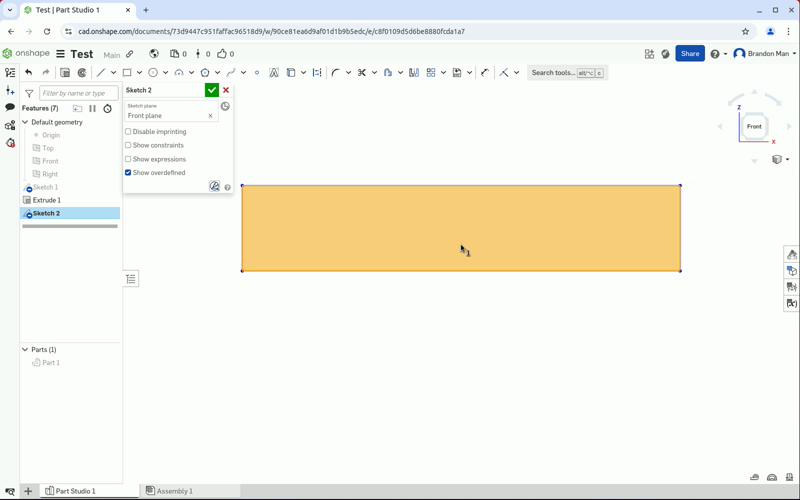
scroll(-6)
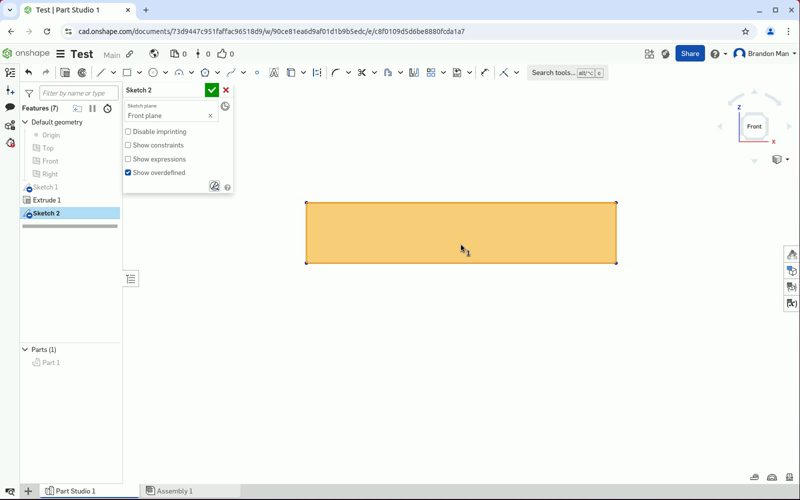
scroll(-6)
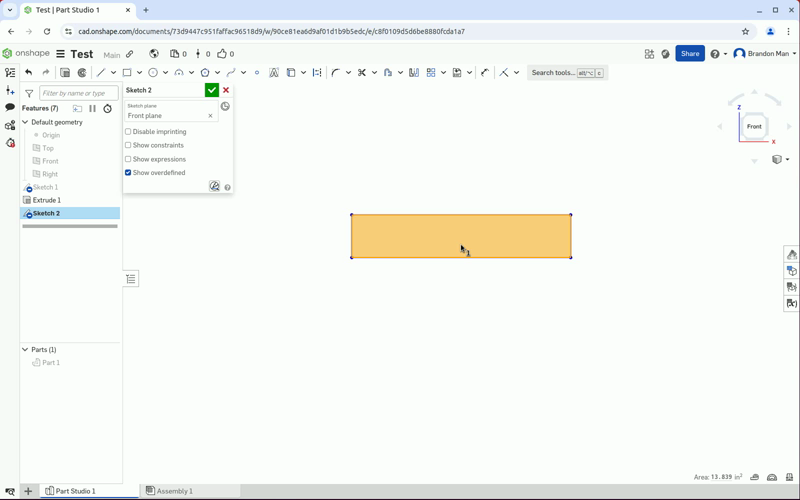
scroll(-6)
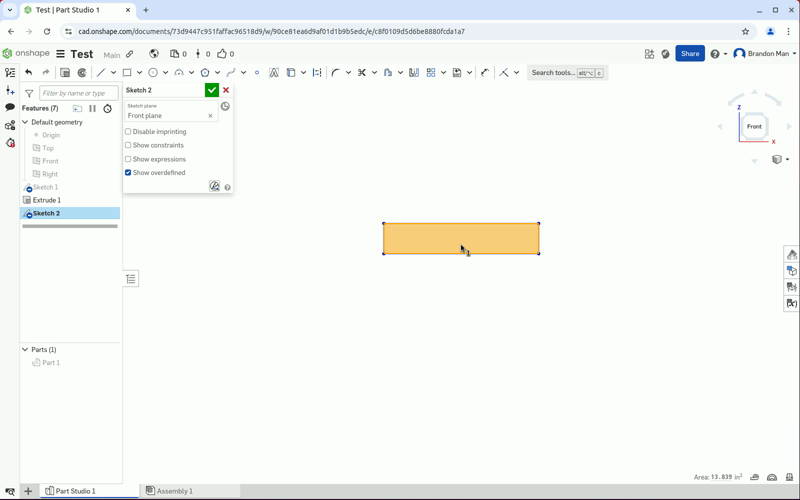
scroll(-6)
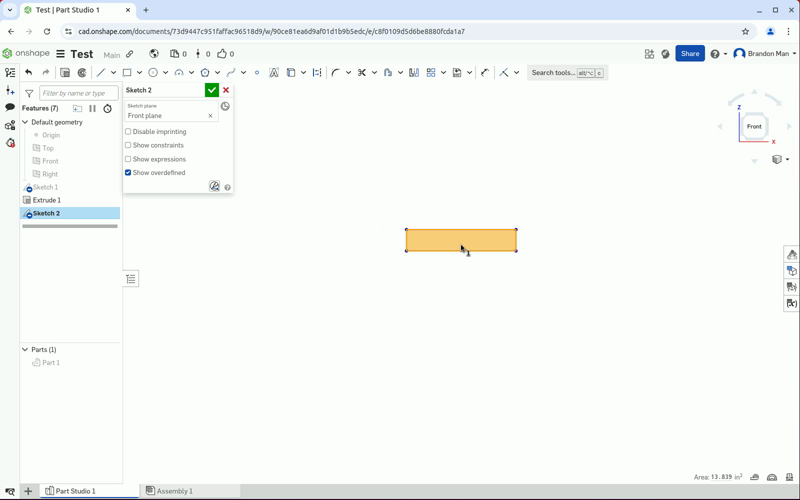
scroll(-6)
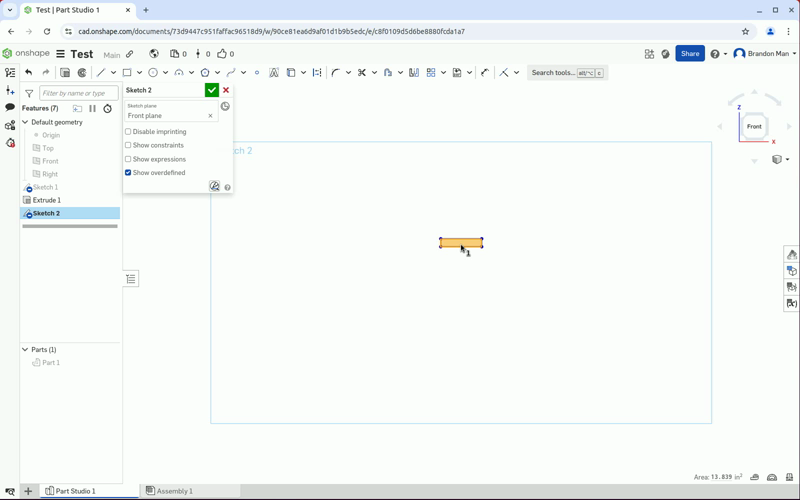
mouse_move(73, 352)
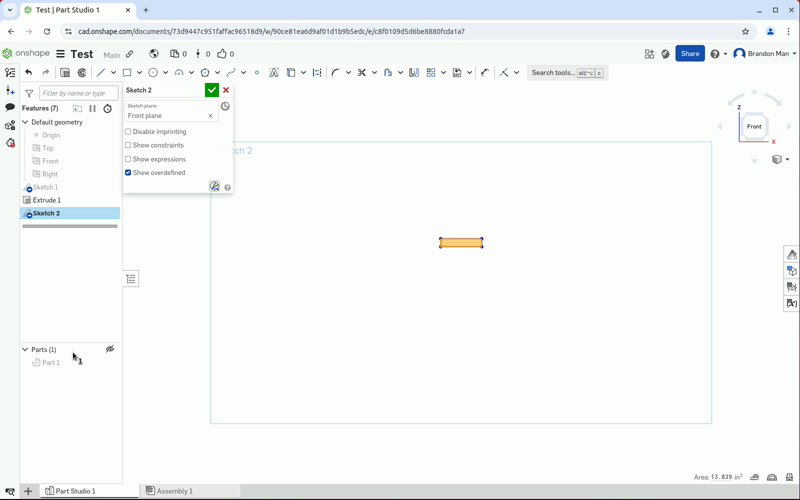
key(shift+y)
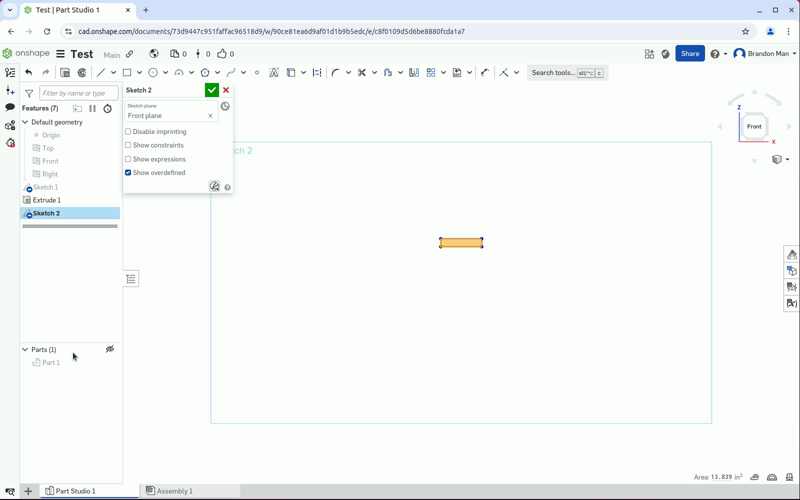
key(shift+e)
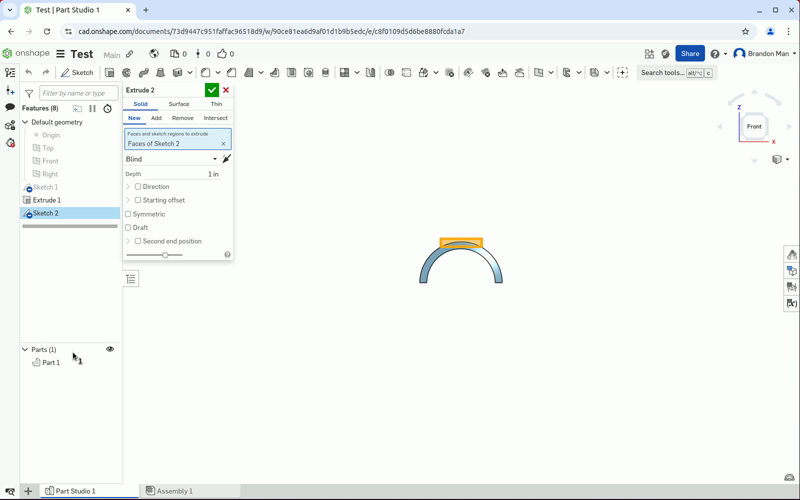
mouse_move(143, 106)
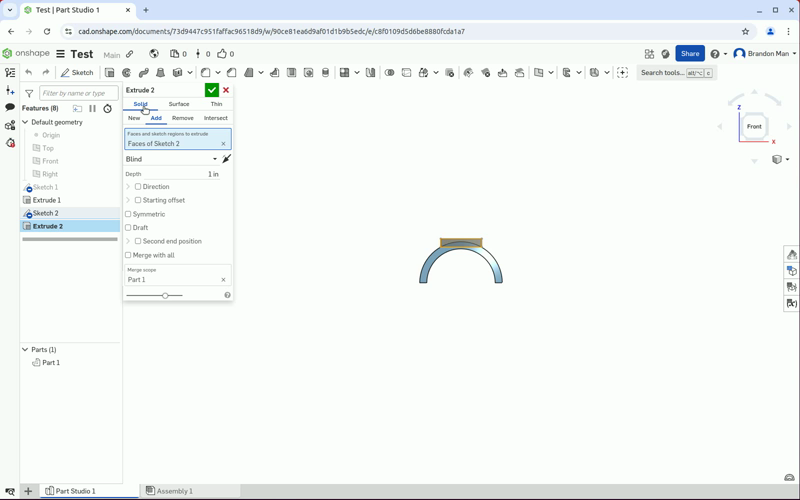
click(143, 106)
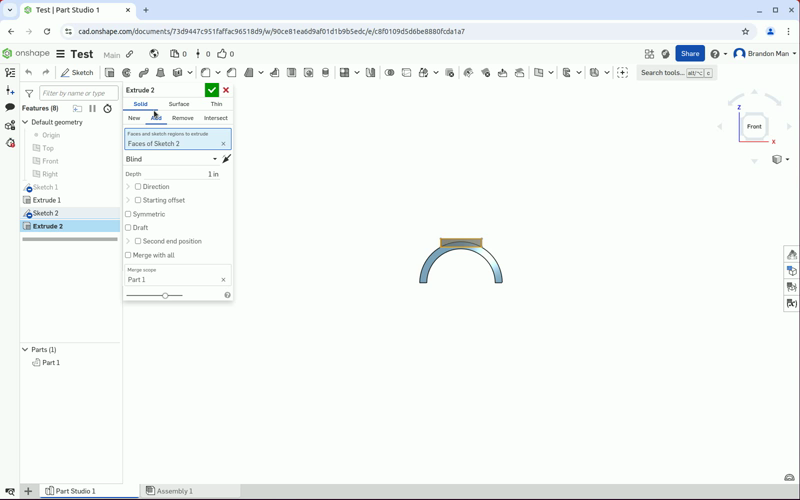
mouse_move(186, 120)
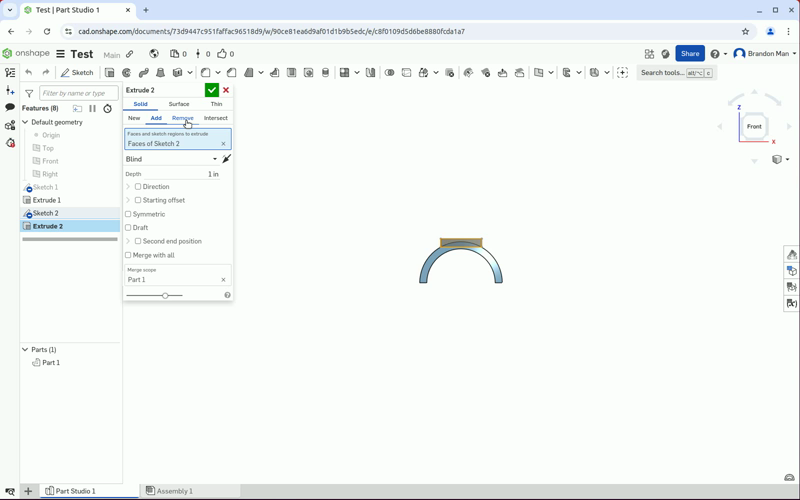
click(186, 120)
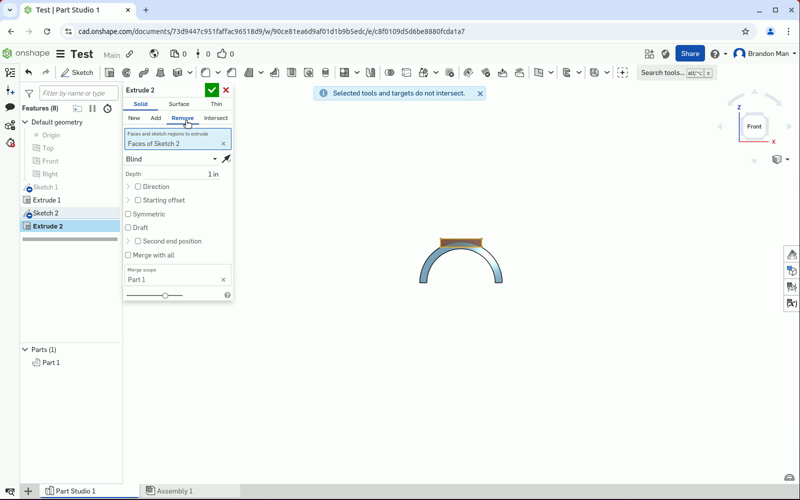
key(tab, 4)
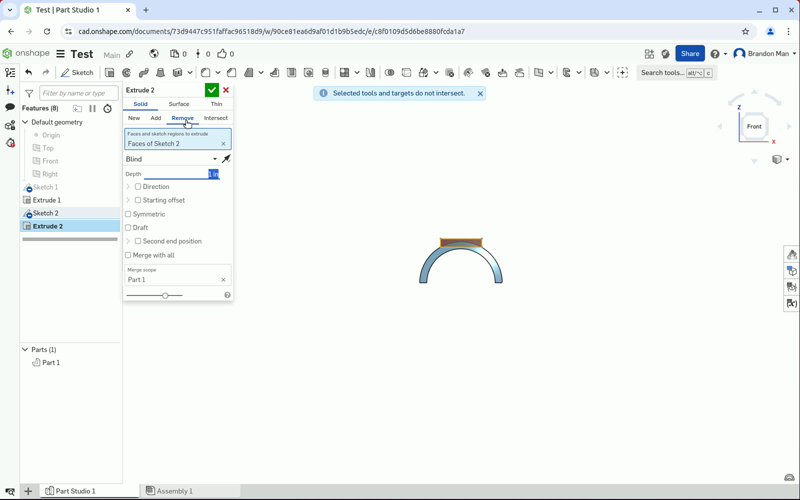
text(-23.108)
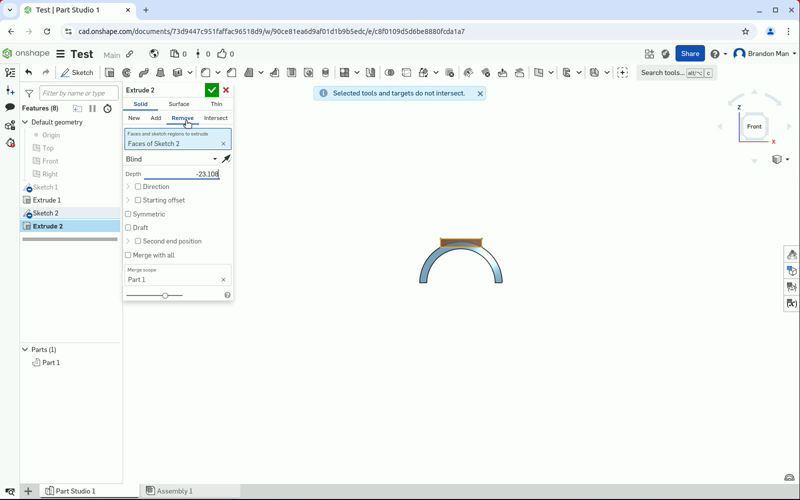
key(tab, 6)
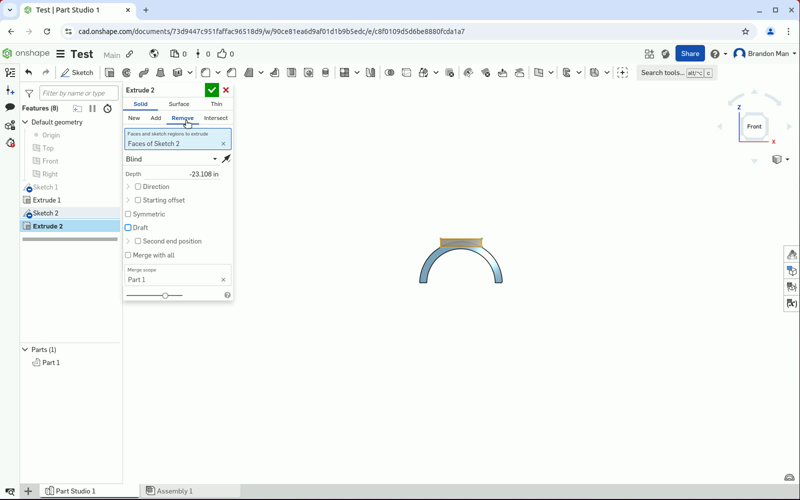
key(space)
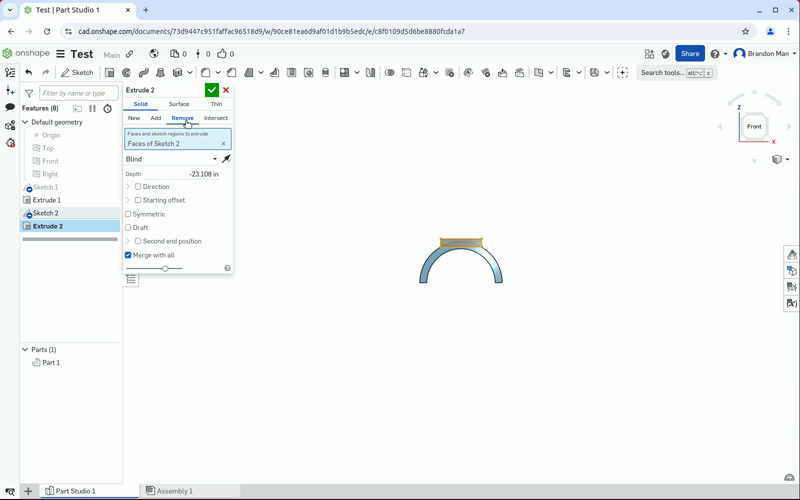
key(enter)
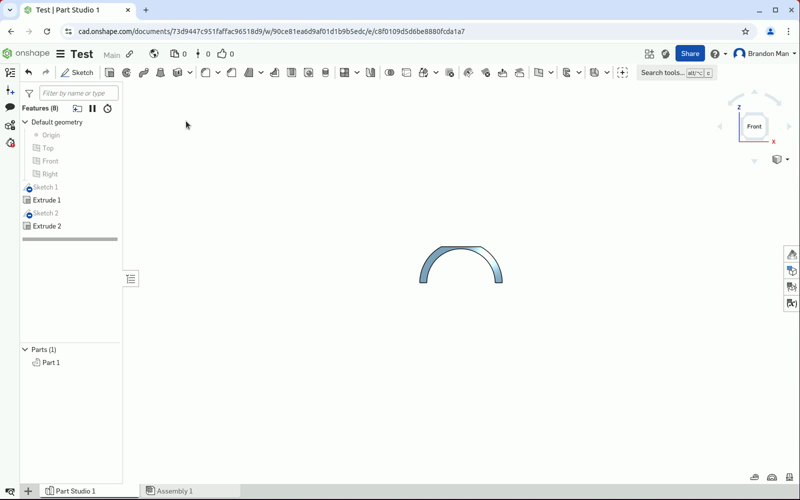
key(shift+h)
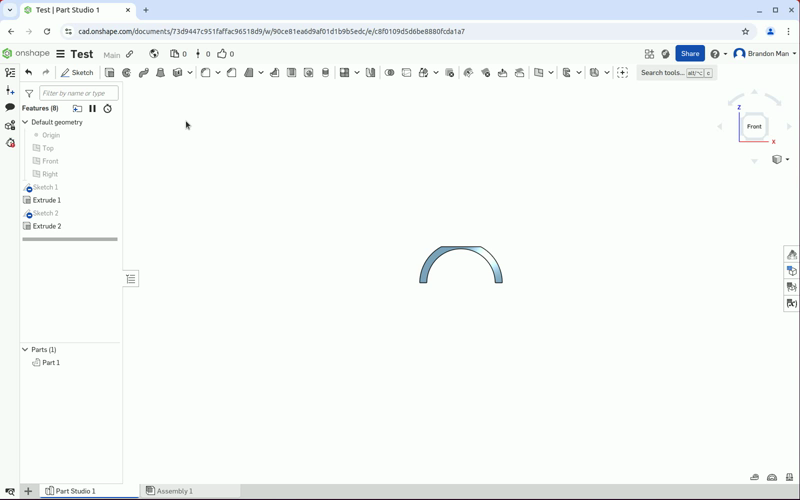
key(shift+h)
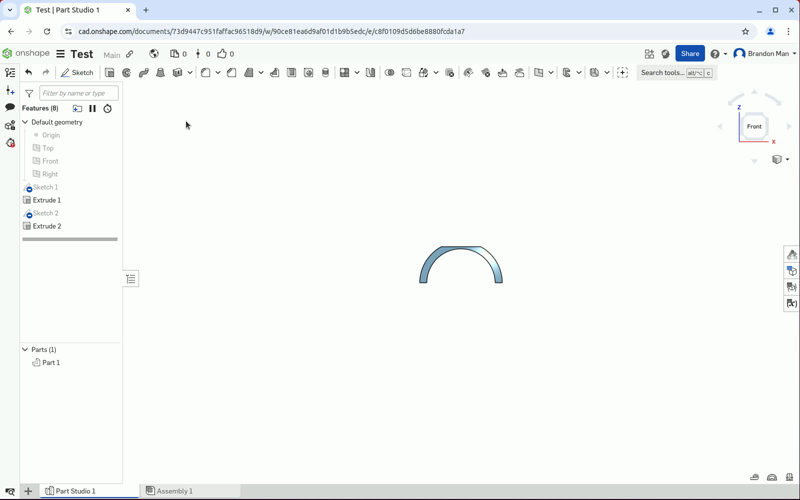
mouse_move(73, 189)
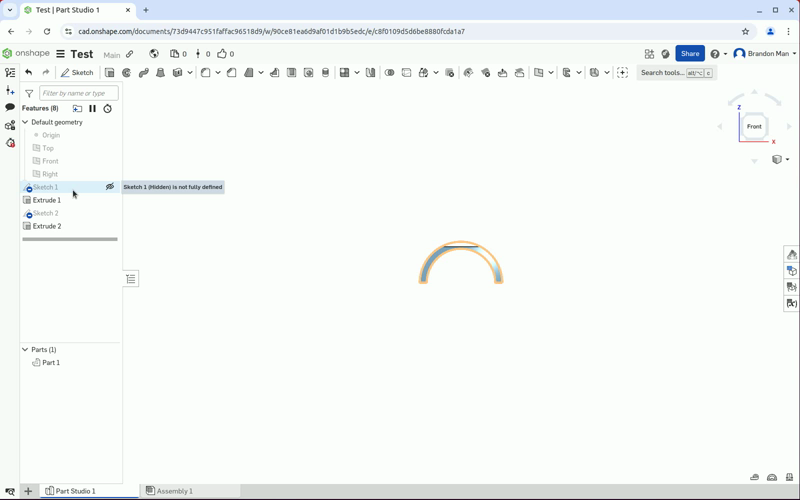
click(73, 189)
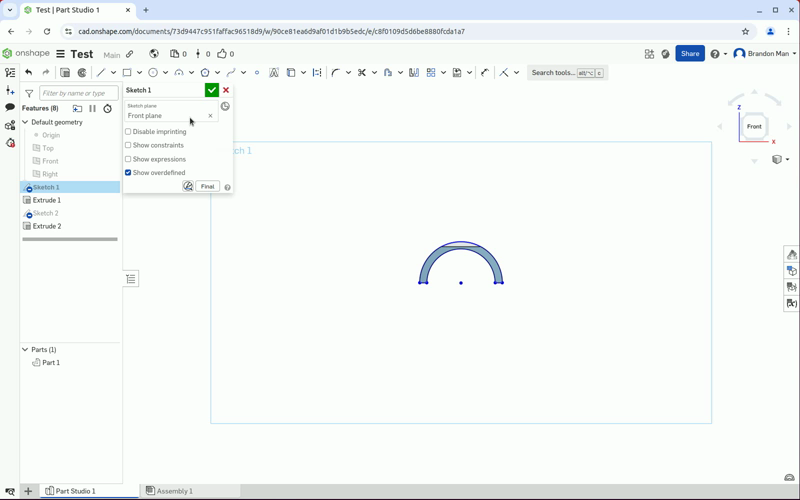
mouse_move(229, 92)
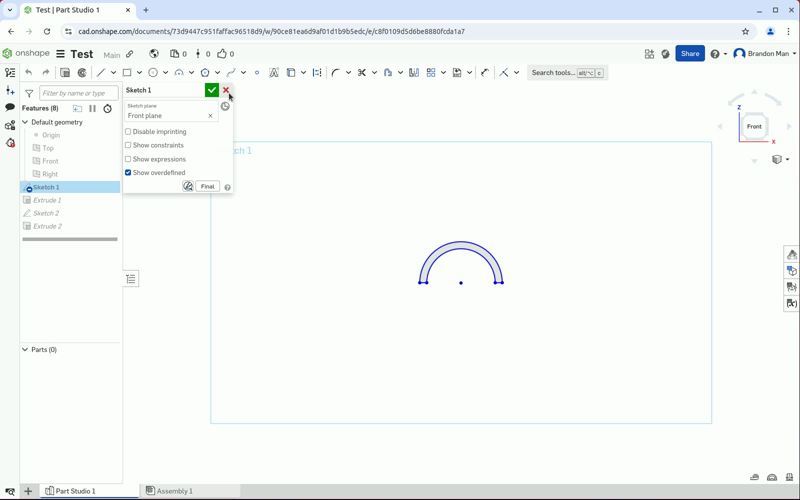
click(229, 92)
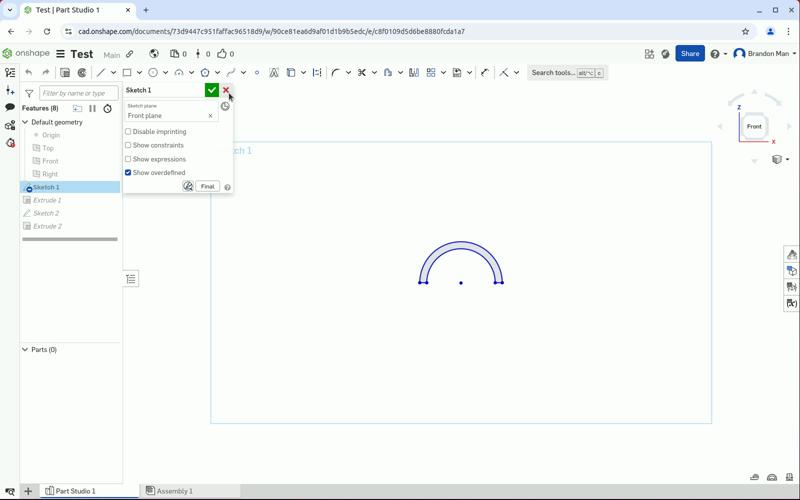
mouse_move(73, 352)
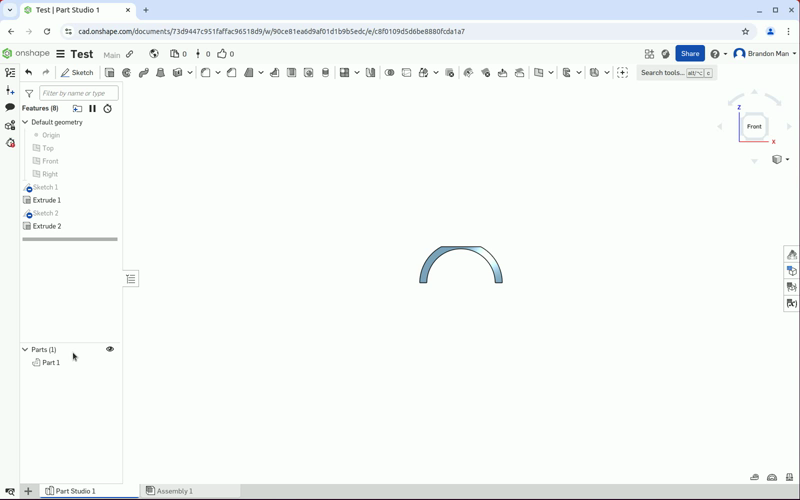
key(y)
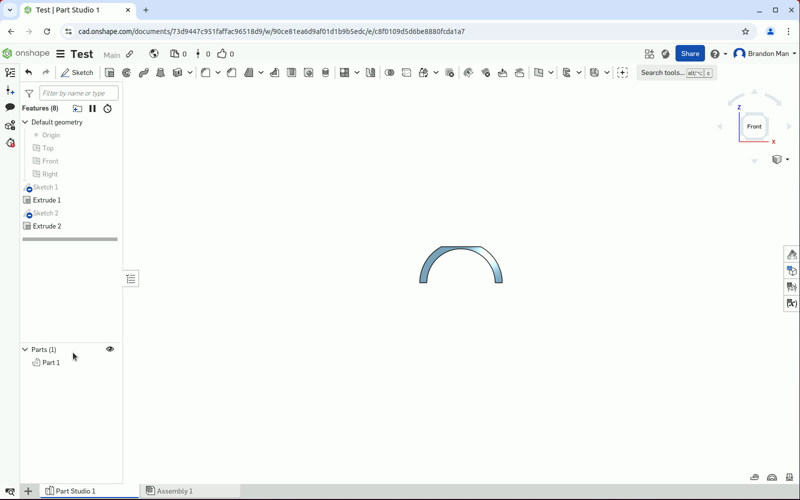
key(shift+p)
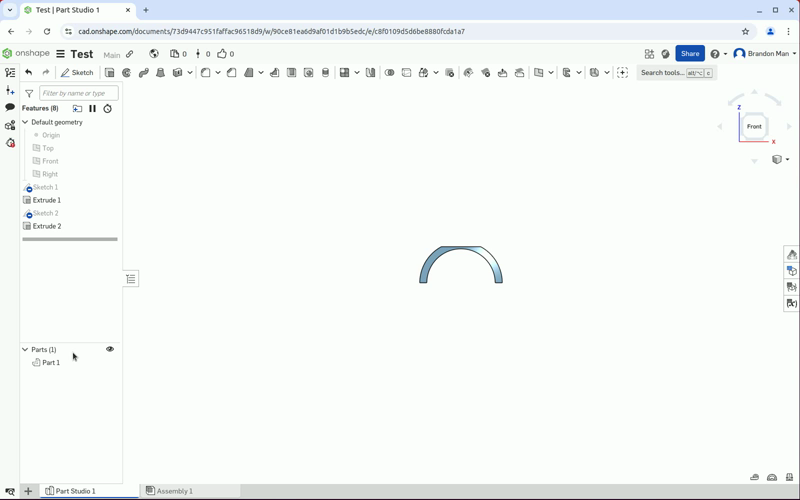
key(space)
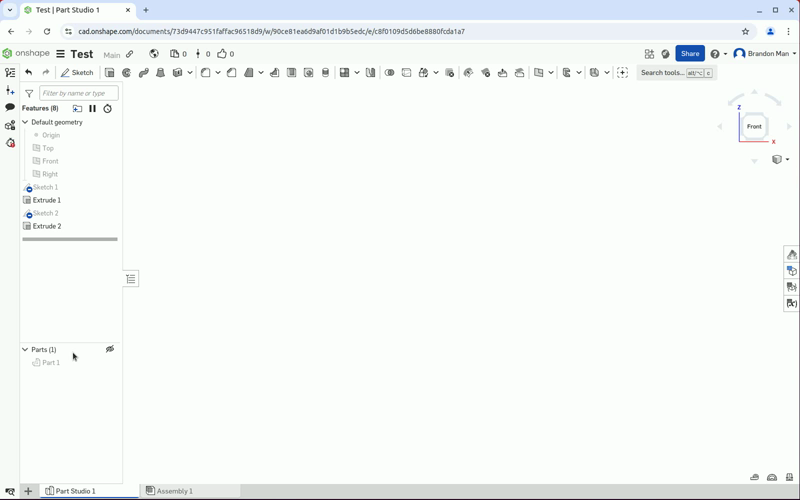
key_down(shift)
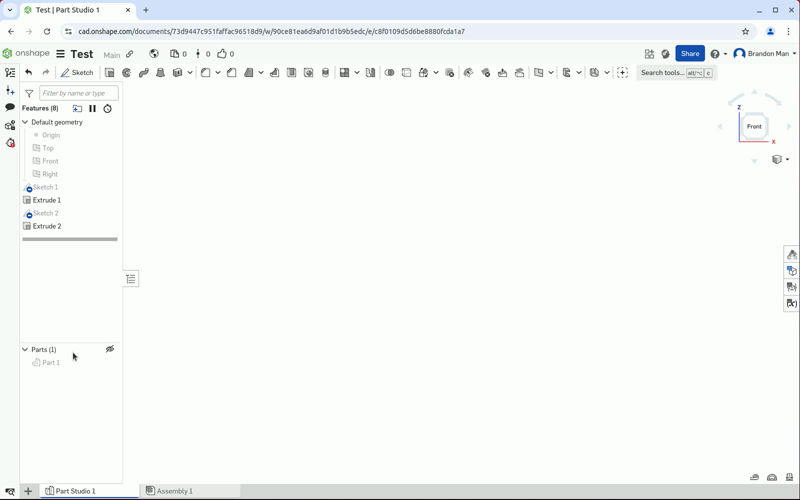
key(down)
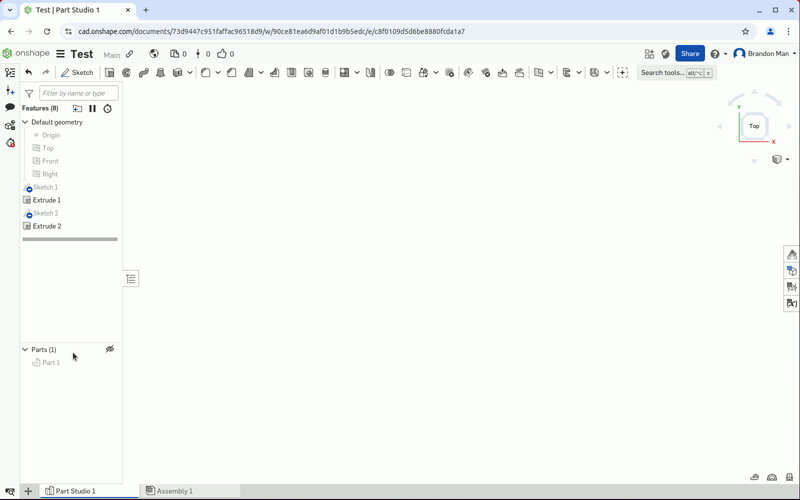
key_up(shift)
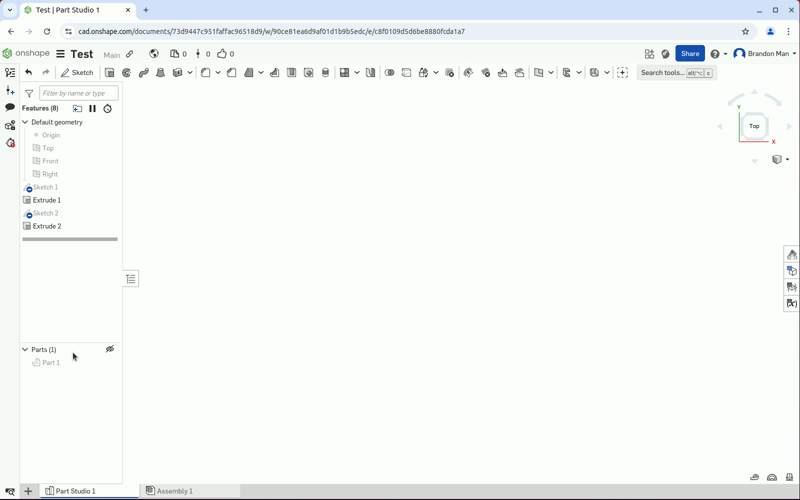
mouse_move(73, 352)
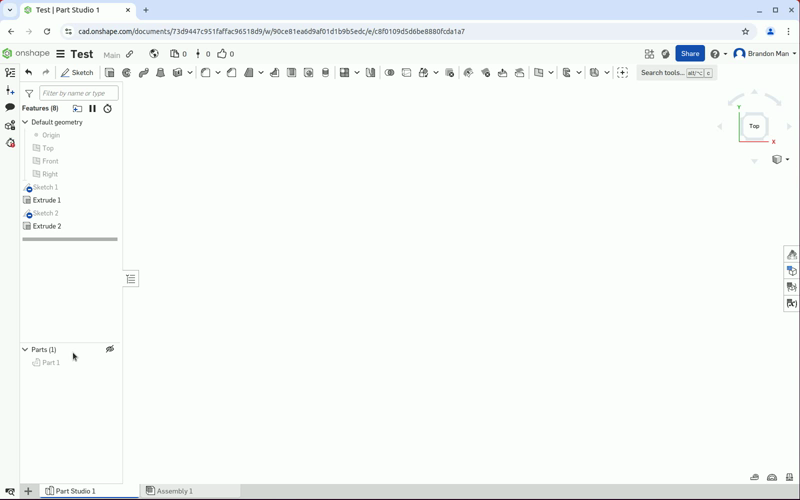
key(shift+y)
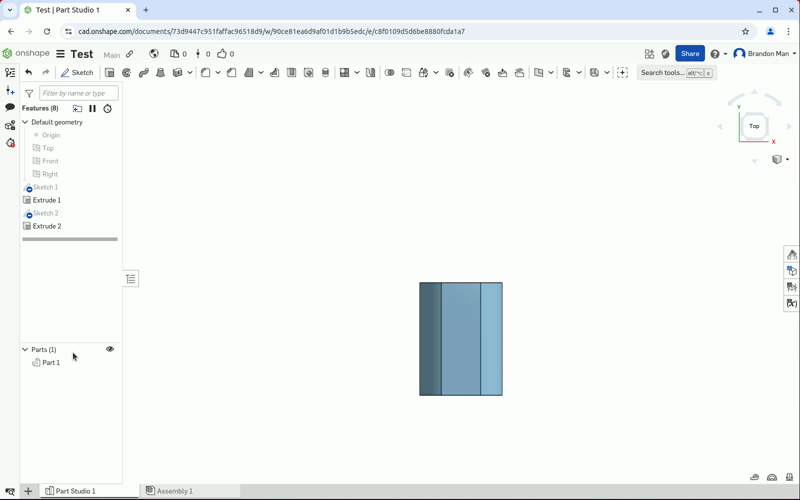
mouse_move(541, 75)
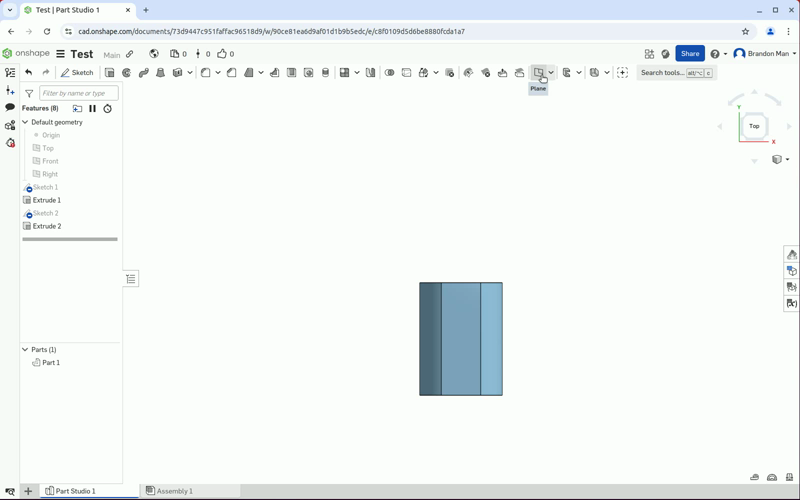
click(541, 75)
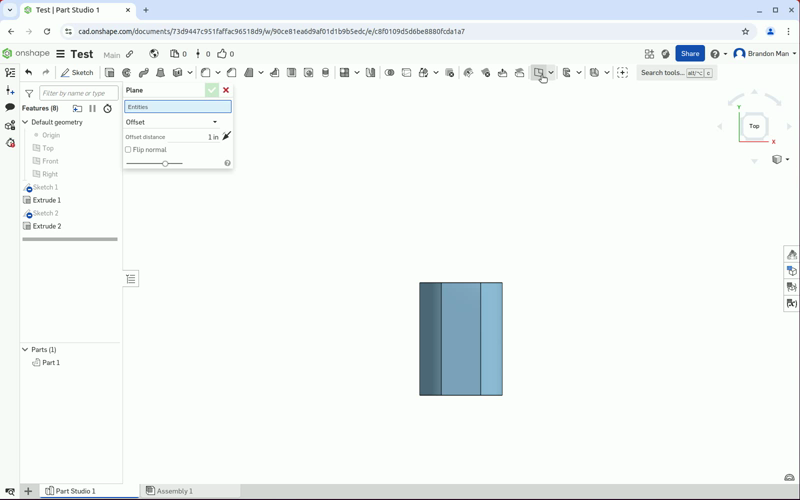
mouse_move(73, 150)
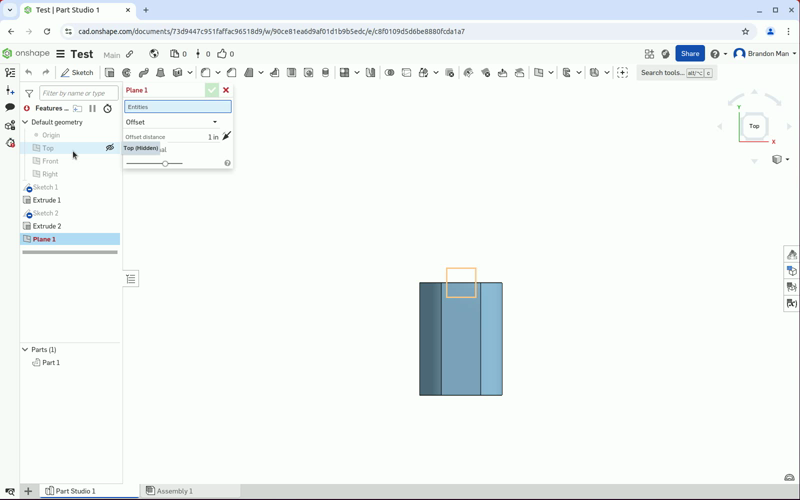
click(73, 150)
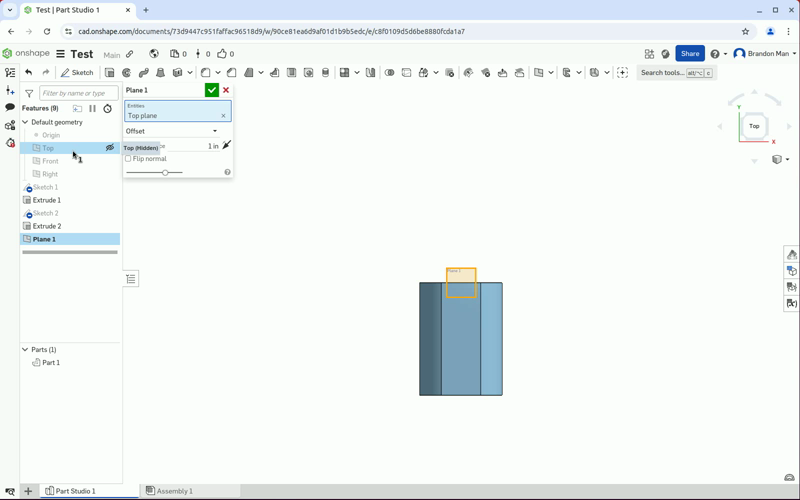
key(tab, 2)
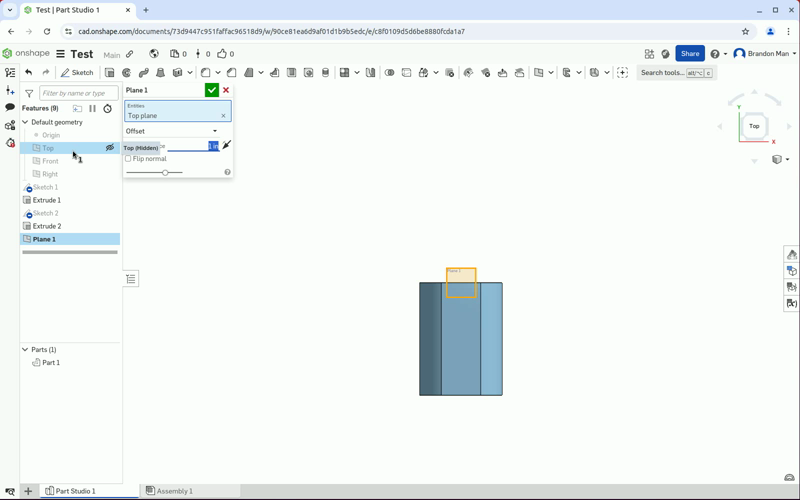
text(7.456)
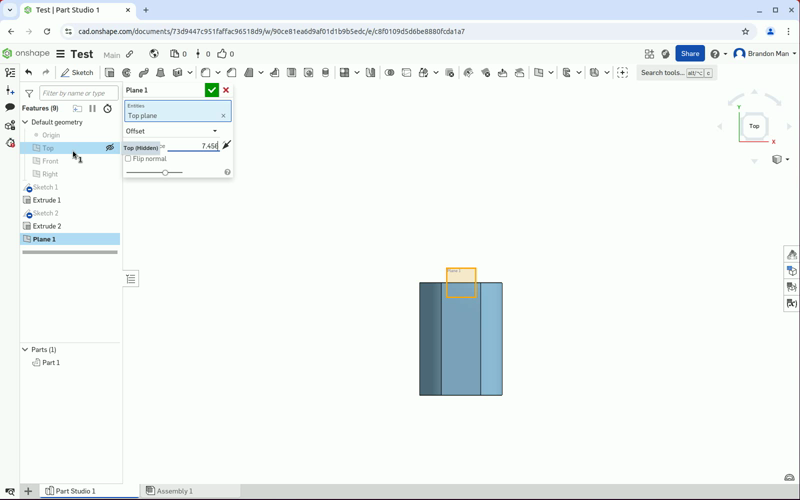
key(enter, 2)
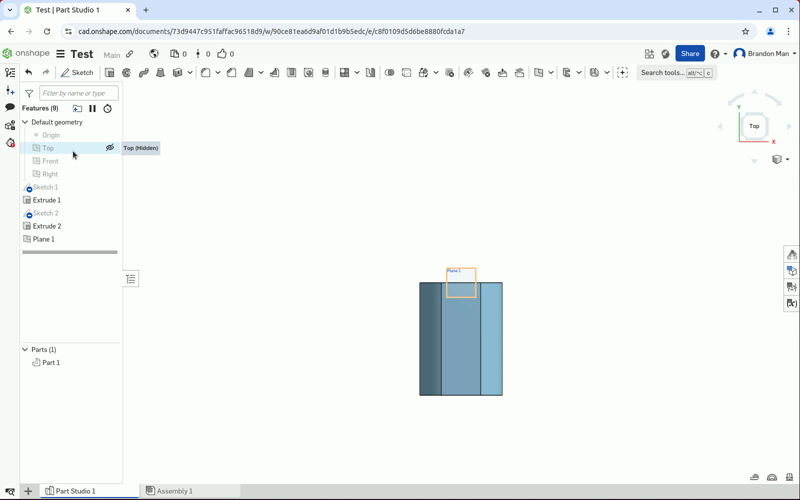
key(shift+s)
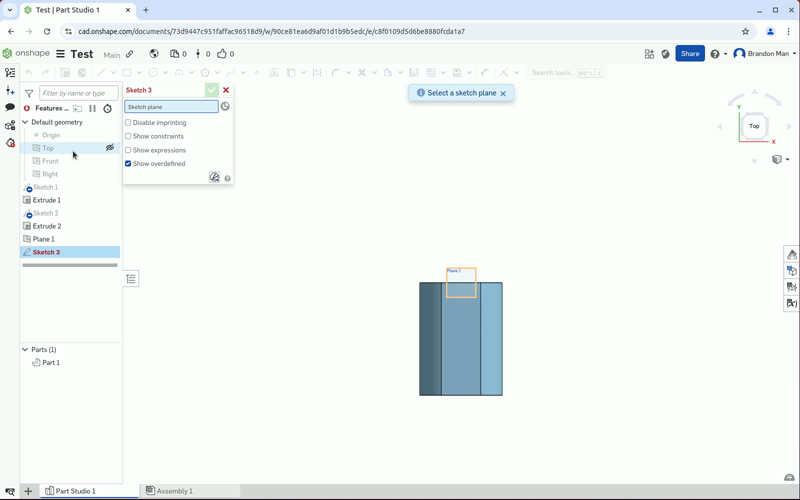
mouse_move(73, 241)
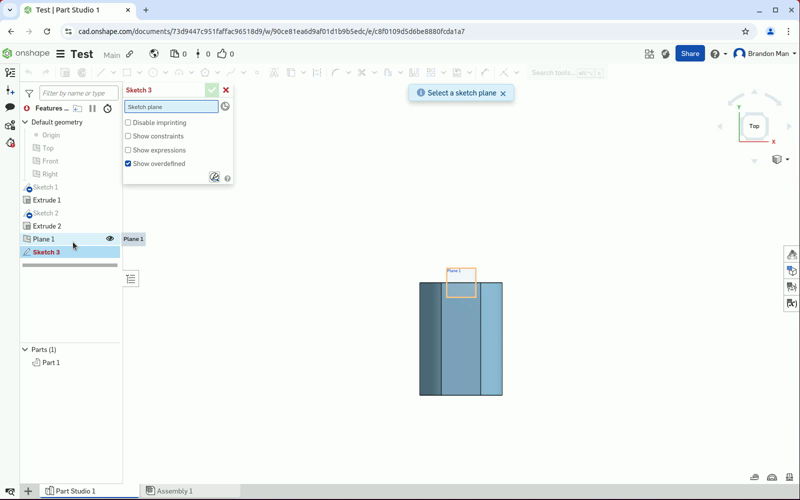
click(73, 241)
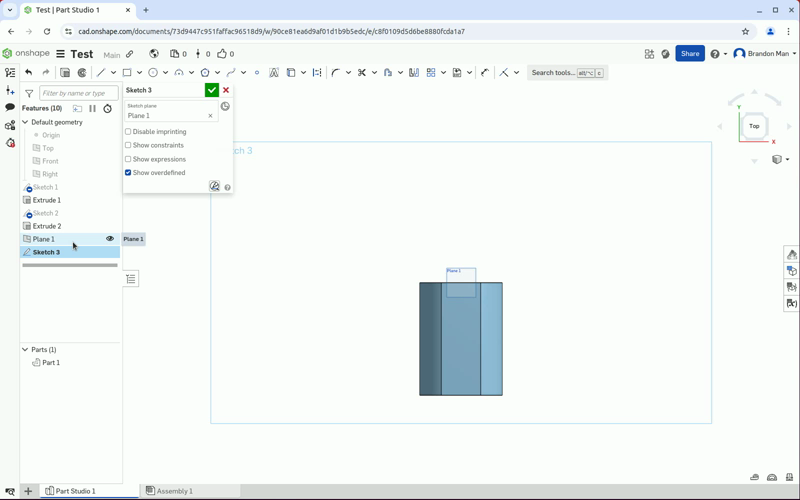
mouse_move(73, 352)
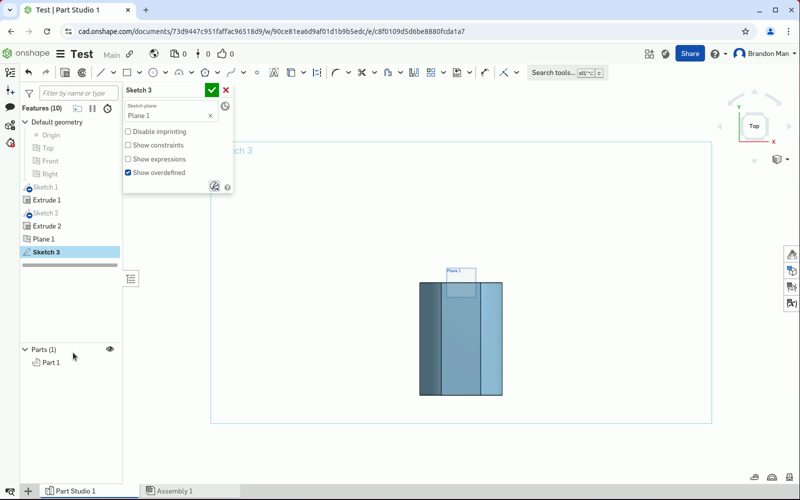
key(y)
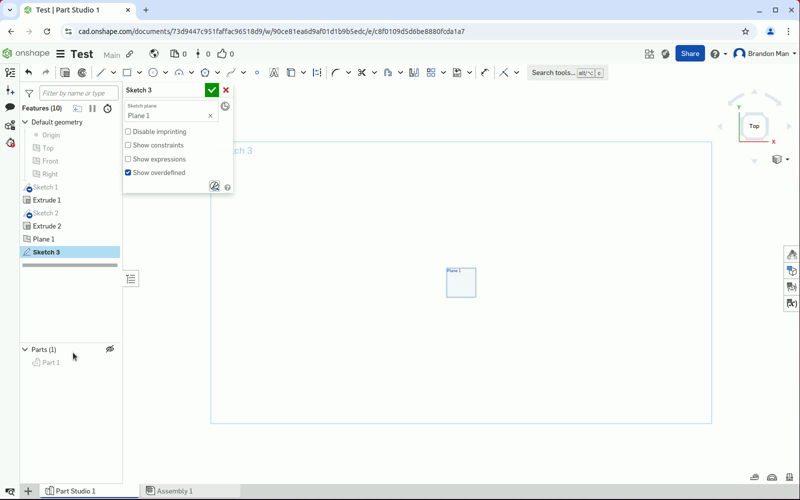
key(c)
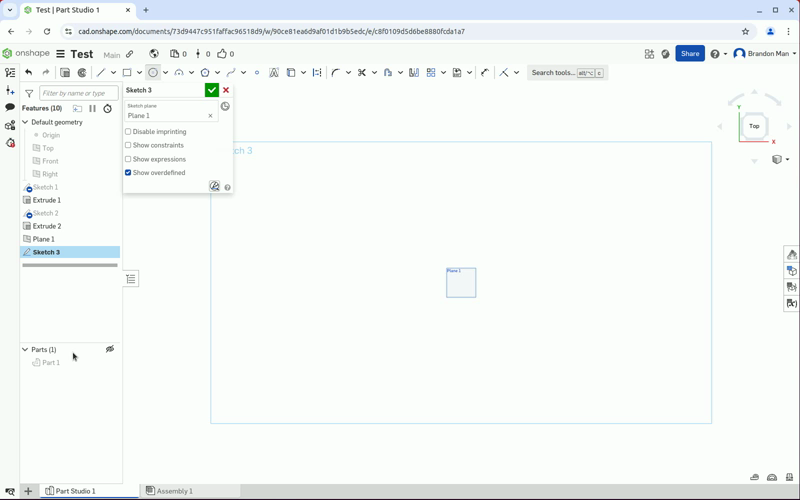
key_down(shift)
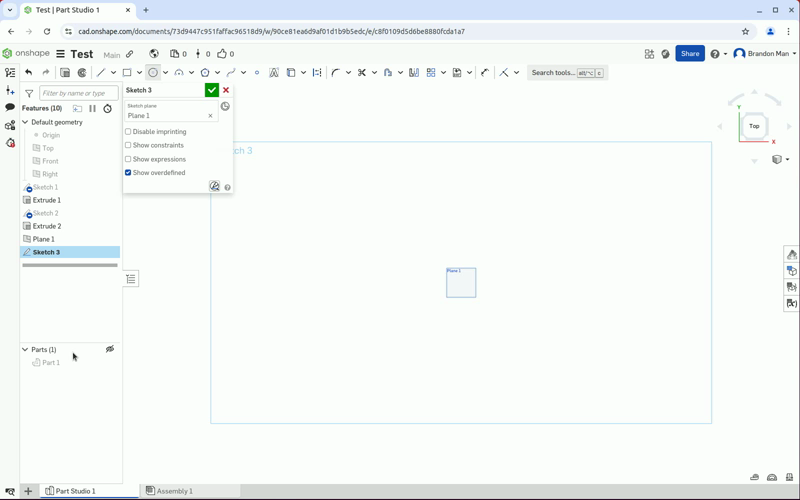
mouse_move(461, 339)
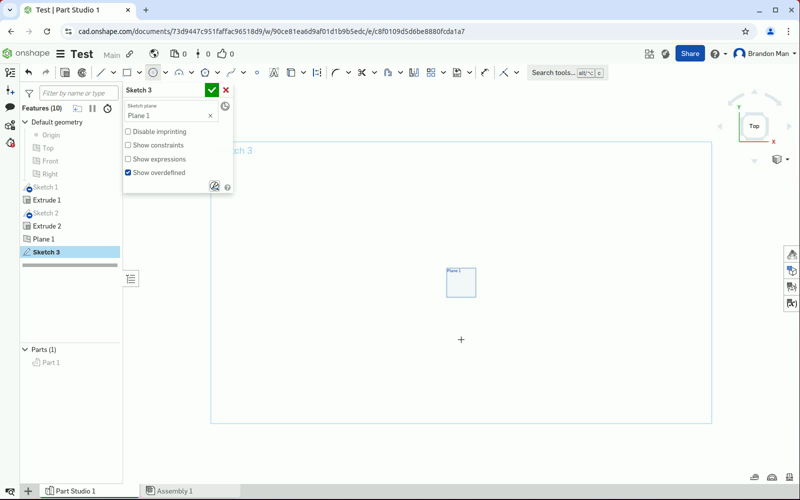
click(461, 339)
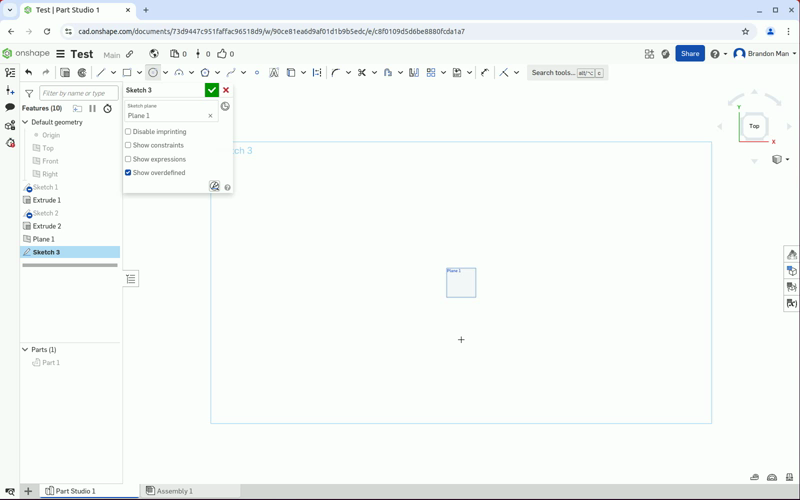
key_up(shift)
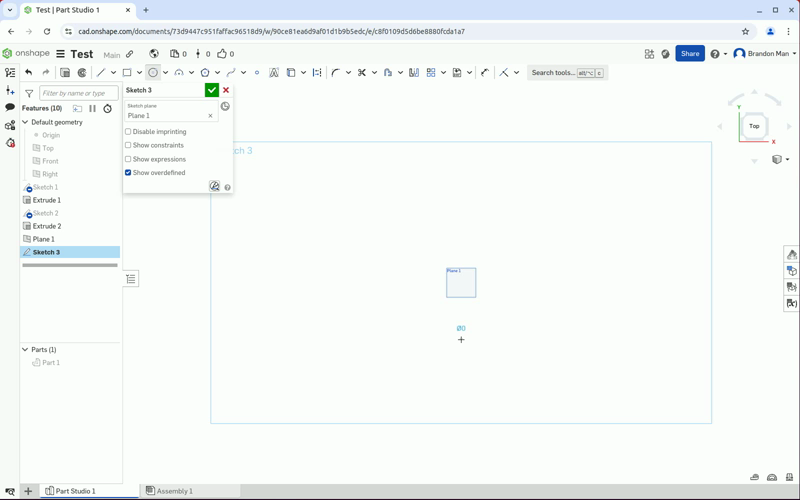
mouse_move(468, 339)
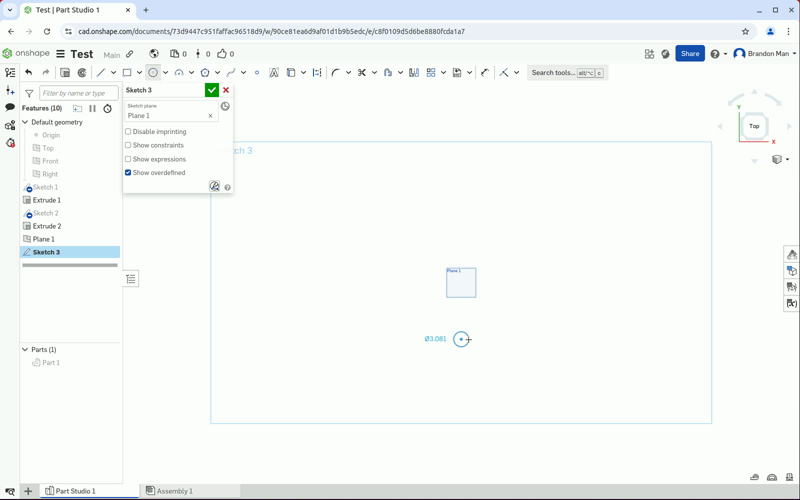
click(468, 339)
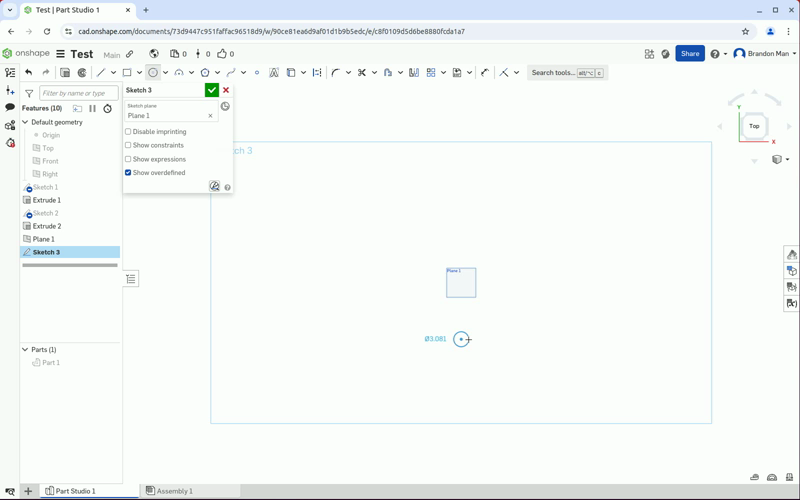
key(esc)
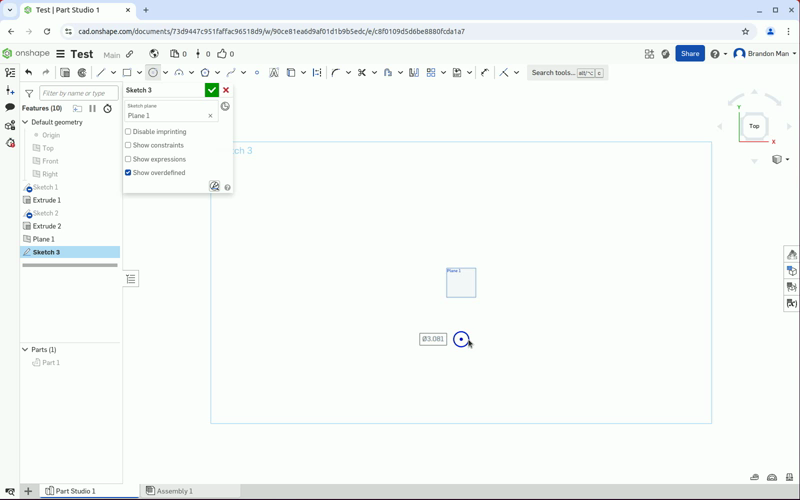
mouse_move(463, 342)
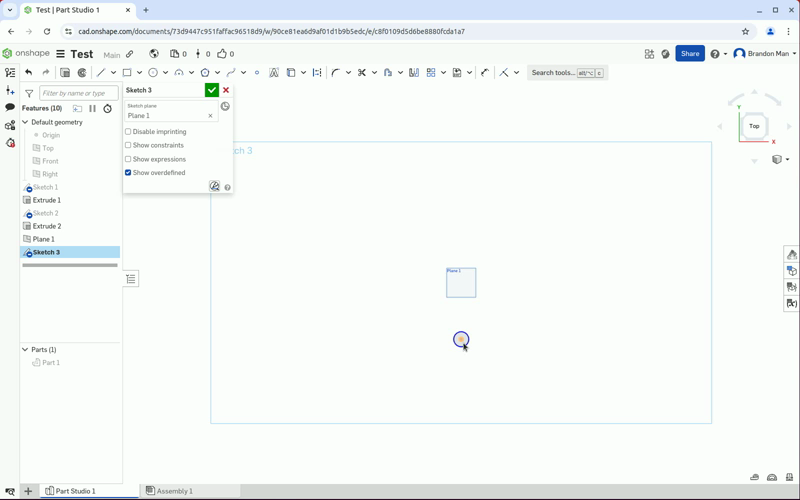
scroll(6)
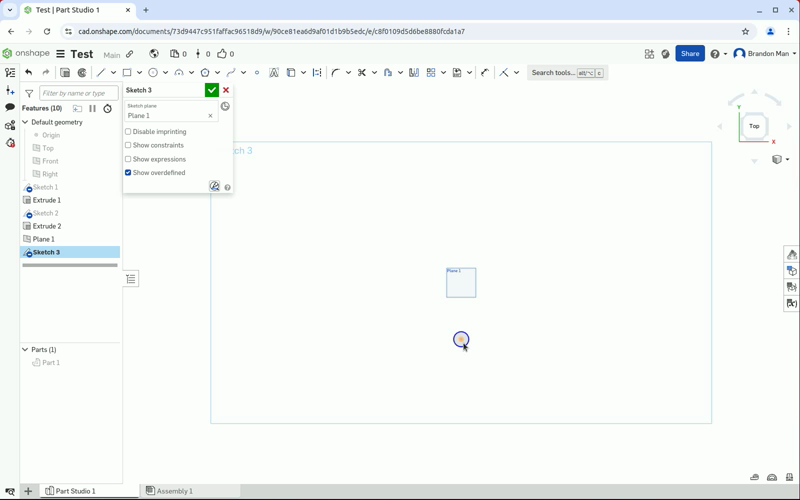
scroll(6)
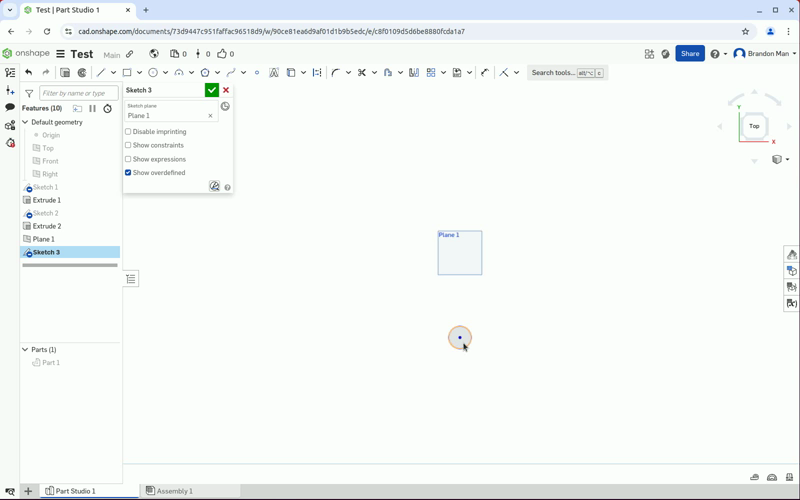
scroll(6)
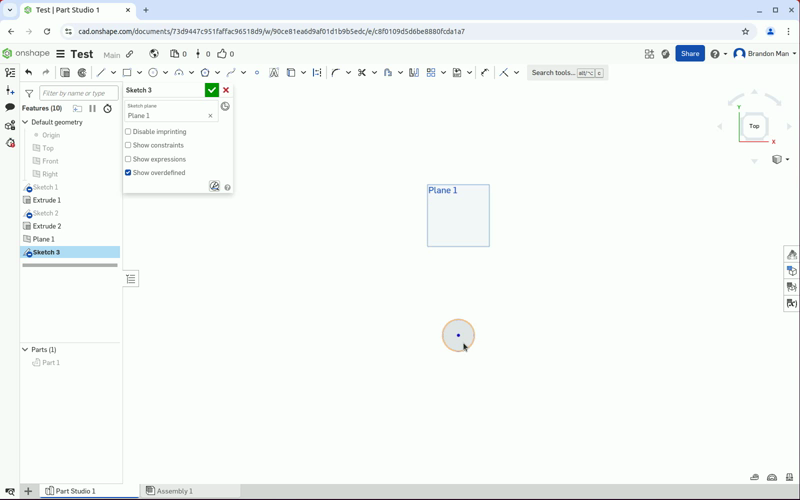
scroll(6)
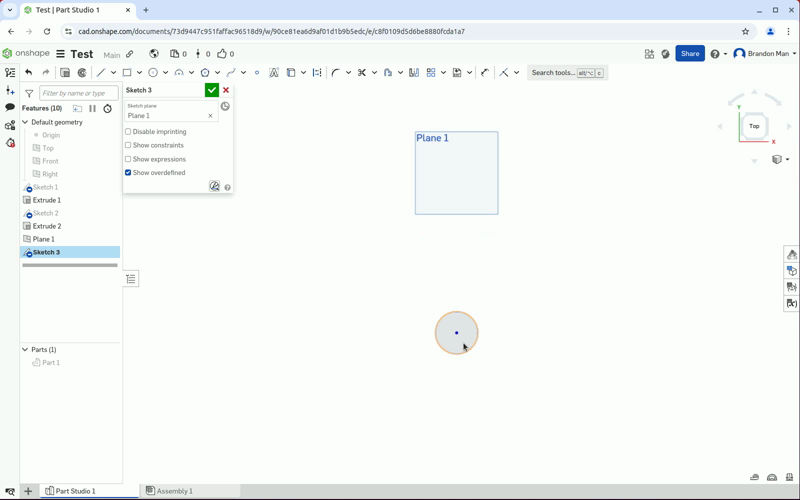
scroll(6)
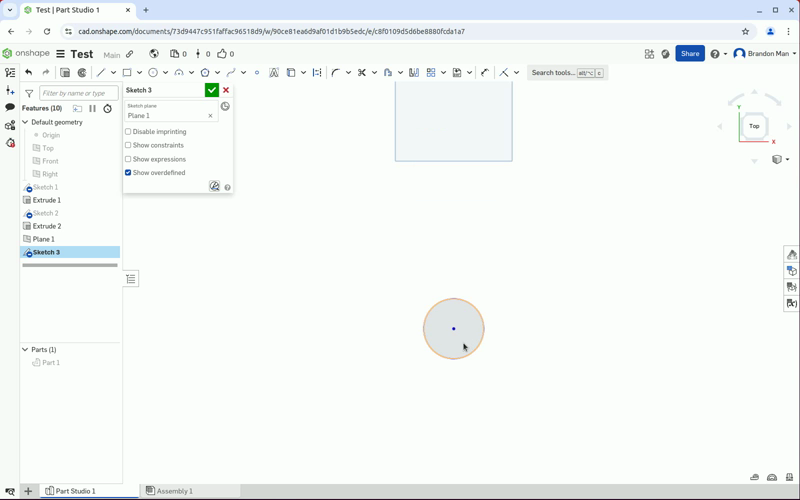
scroll(6)
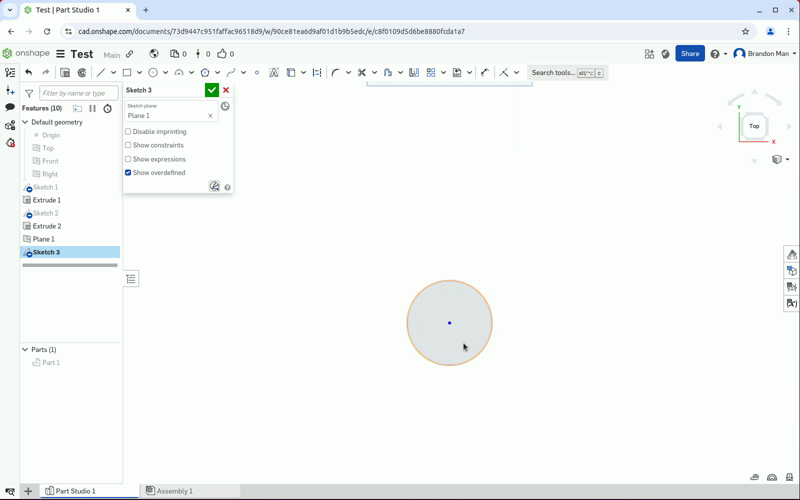
scroll(6)
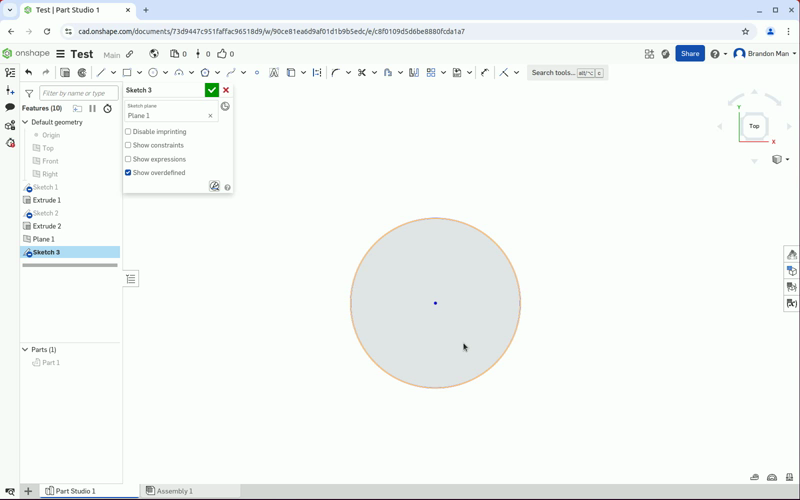
click(463, 342)
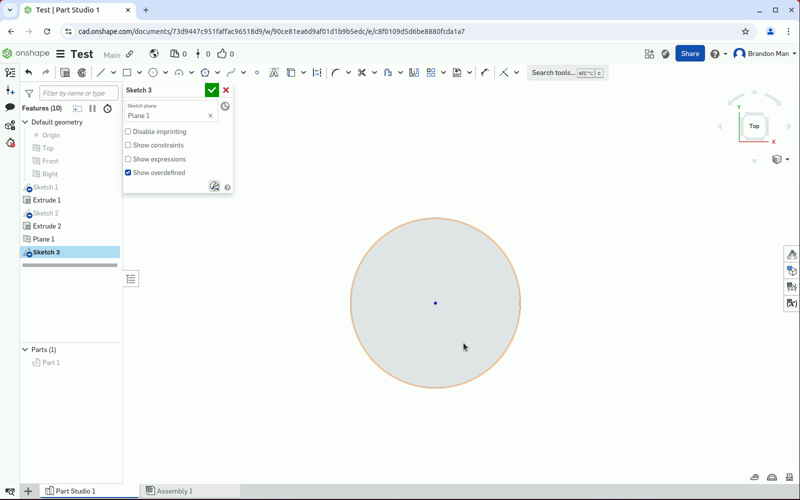
scroll(-6)
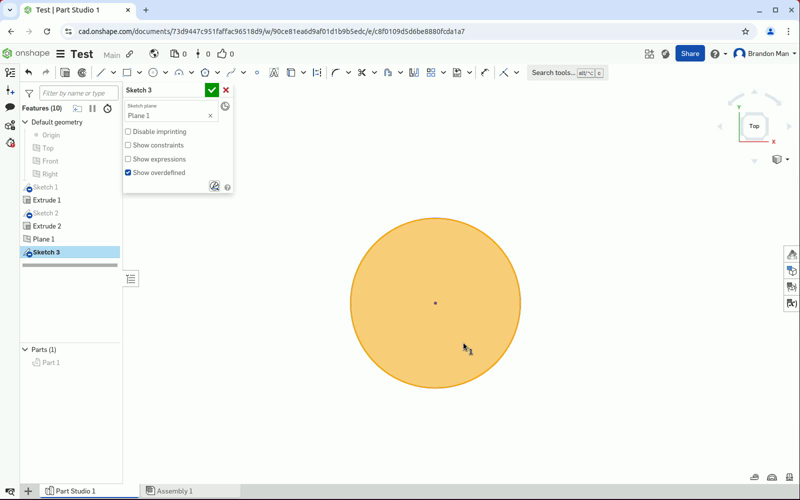
scroll(-6)
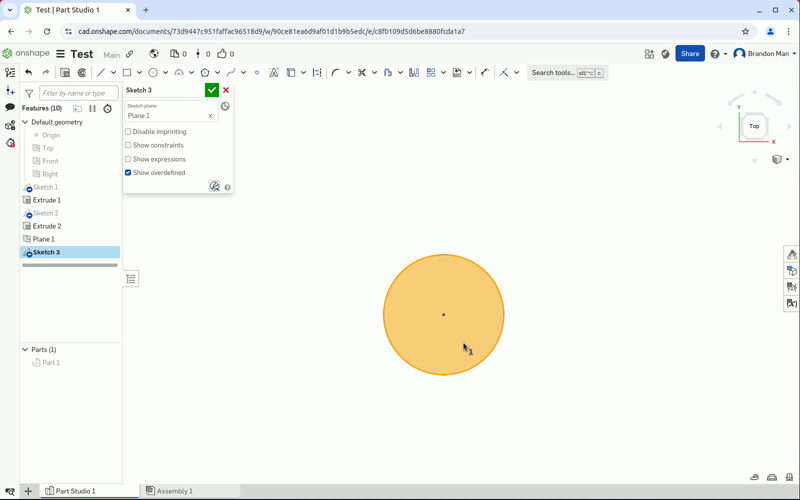
scroll(-6)
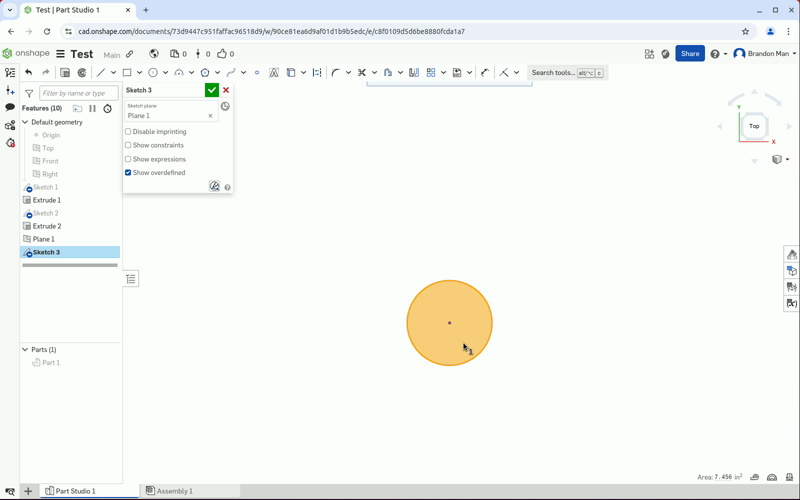
scroll(-6)
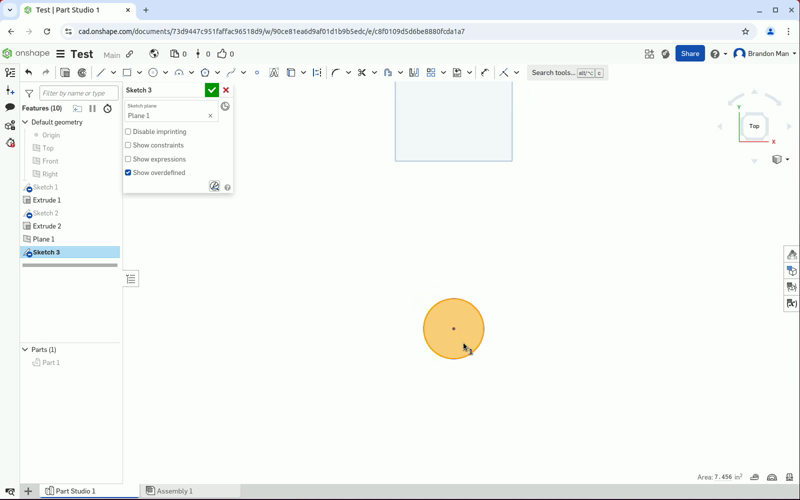
scroll(-6)
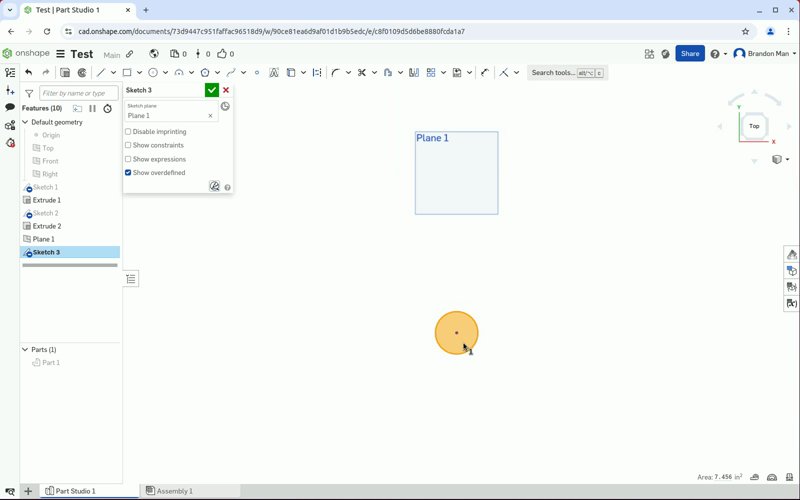
scroll(-6)
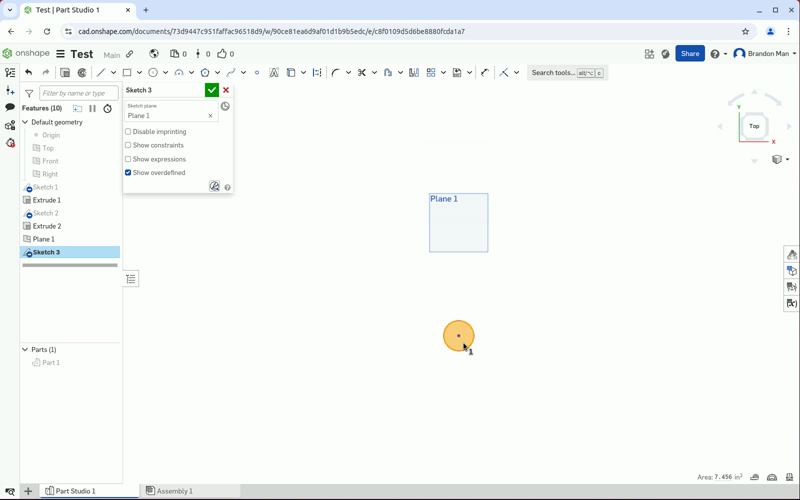
scroll(-6)
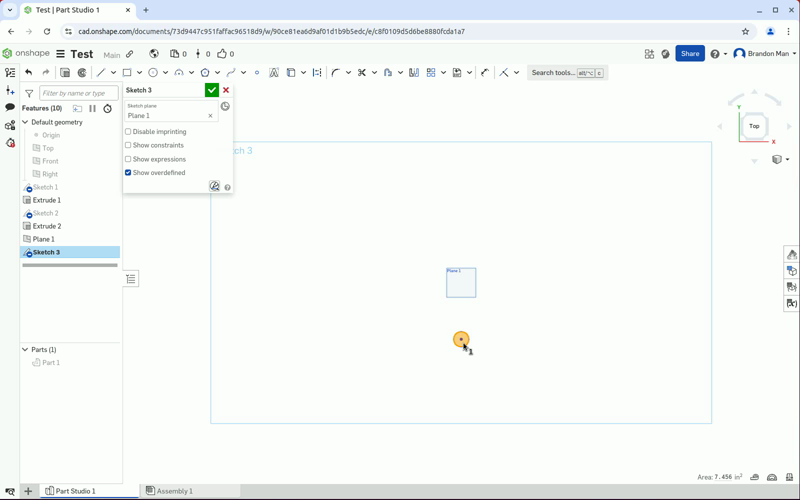
mouse_move(73, 352)
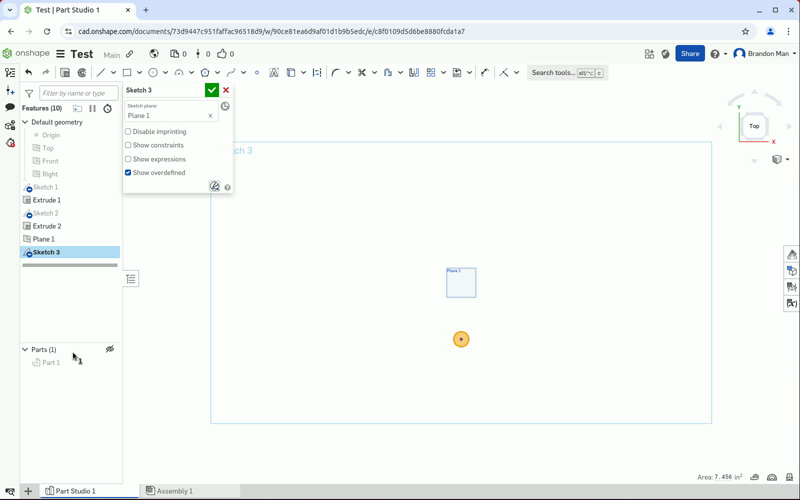
key(shift+y)
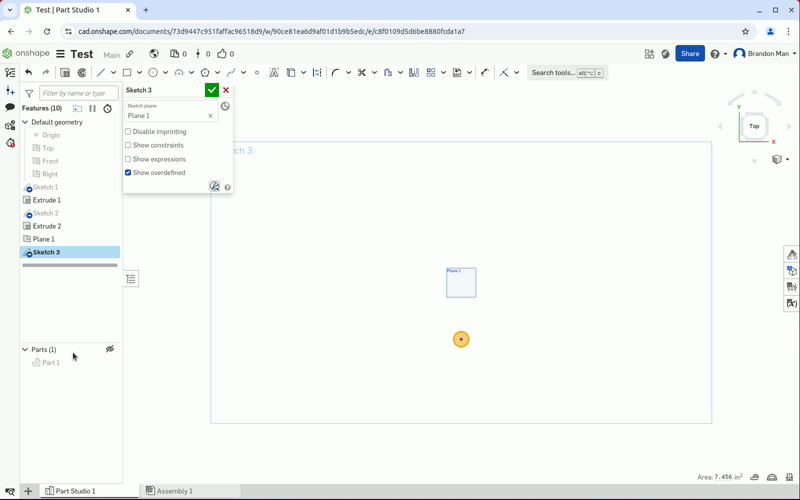
key(shift+e)
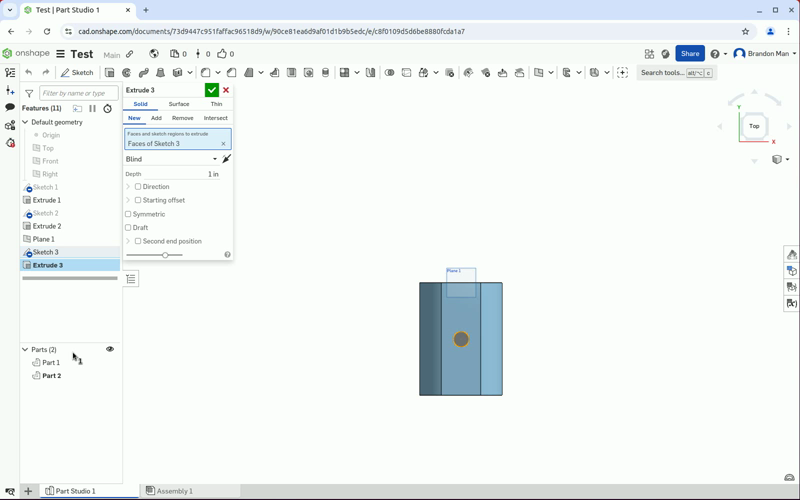
mouse_move(143, 106)
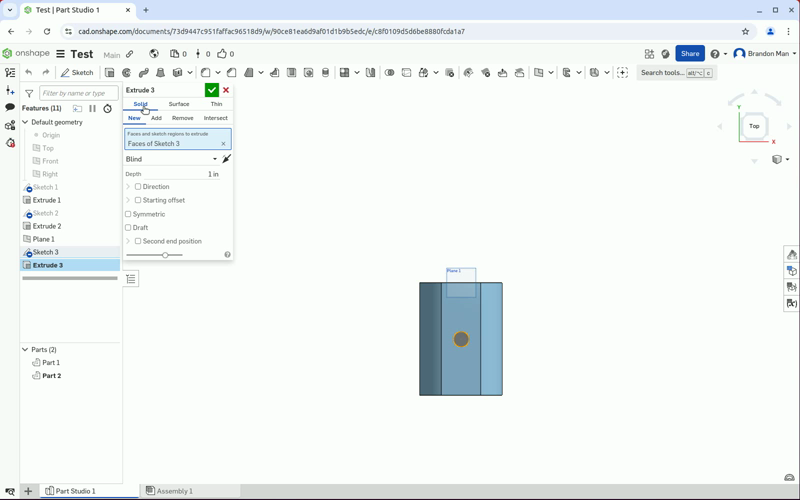
click(143, 106)
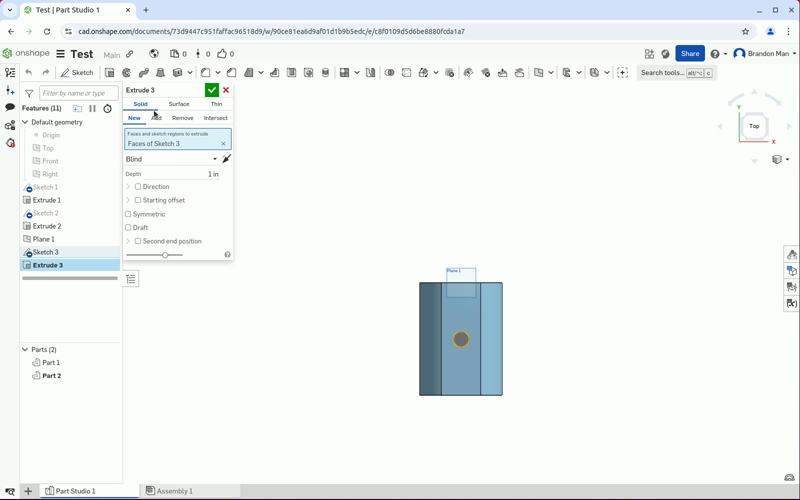
mouse_move(186, 120)
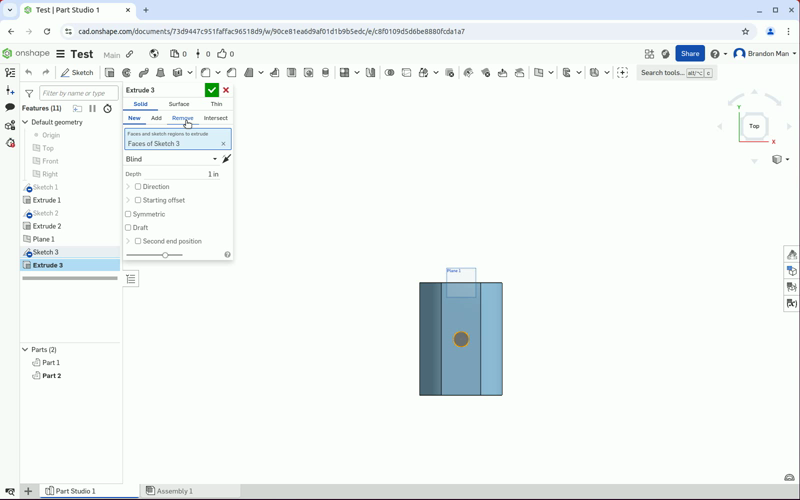
click(186, 120)
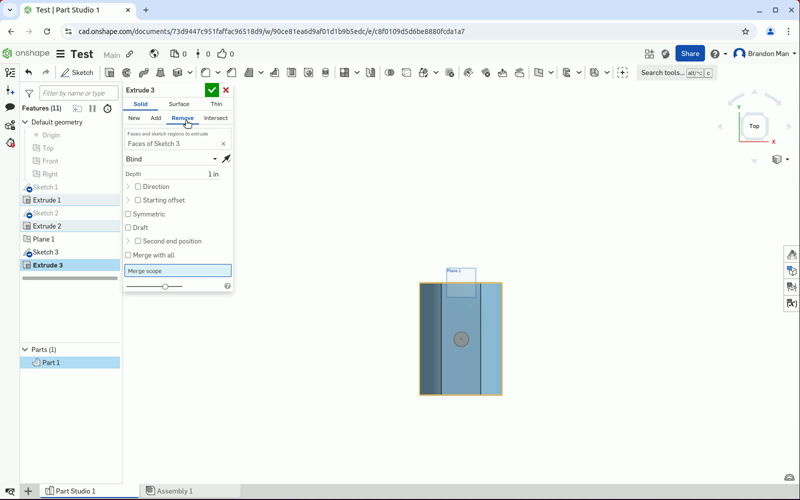
key(tab, 4)
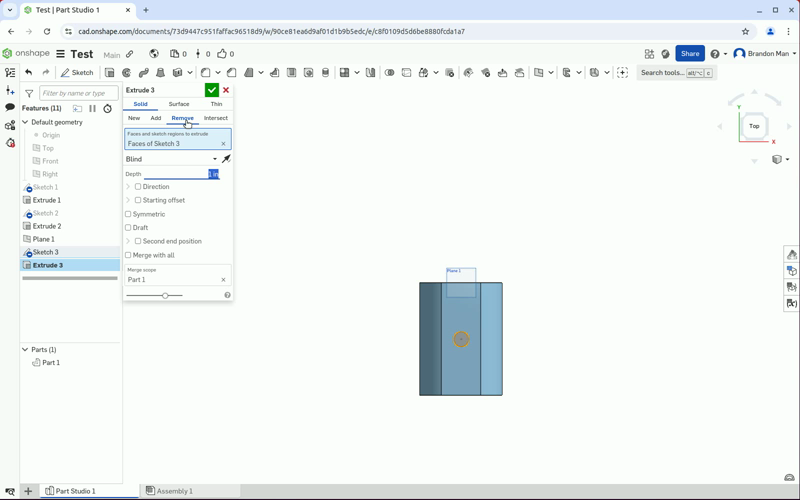
text(0.722)
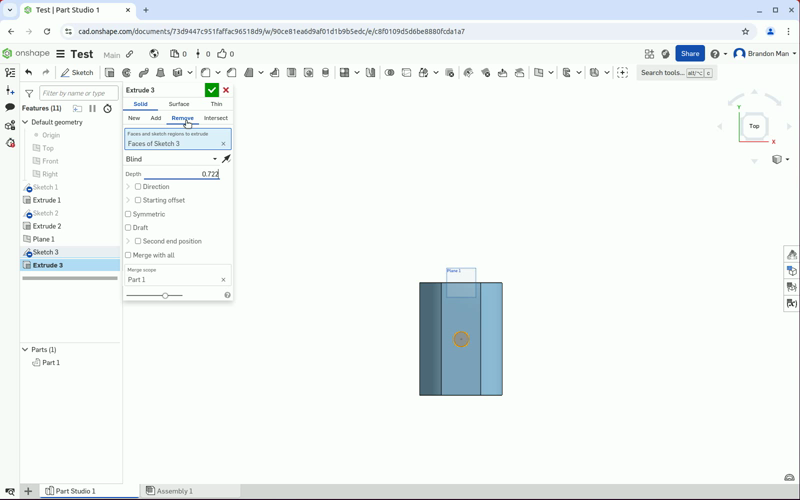
key(tab, 6)
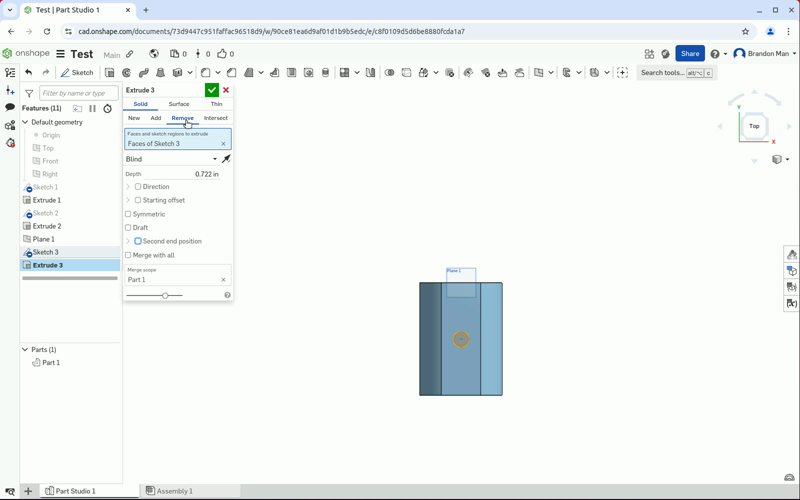
key(space)
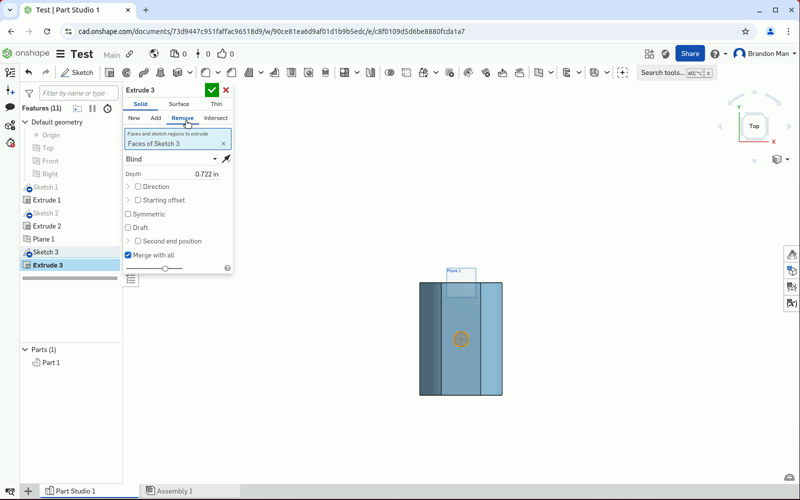
key(enter)
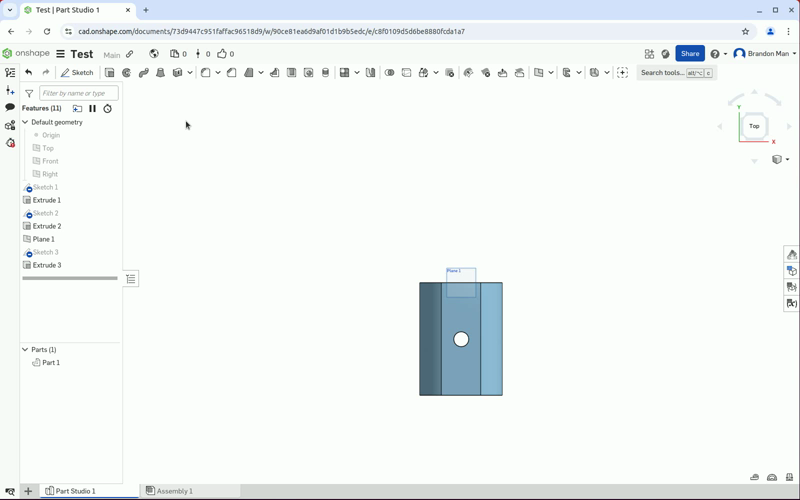
key(shift+h)
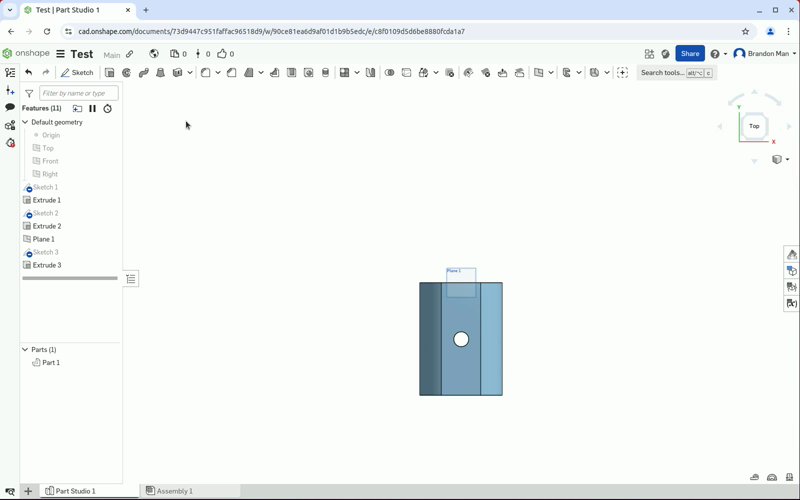
key(shift+h)
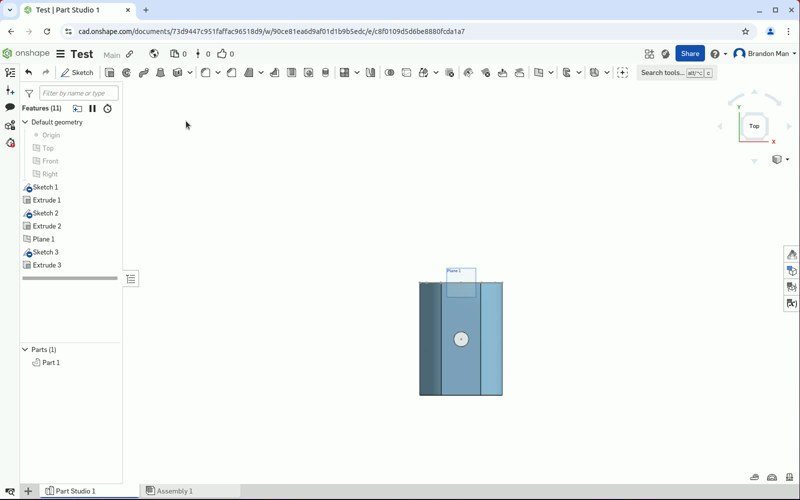
key(shift+7)
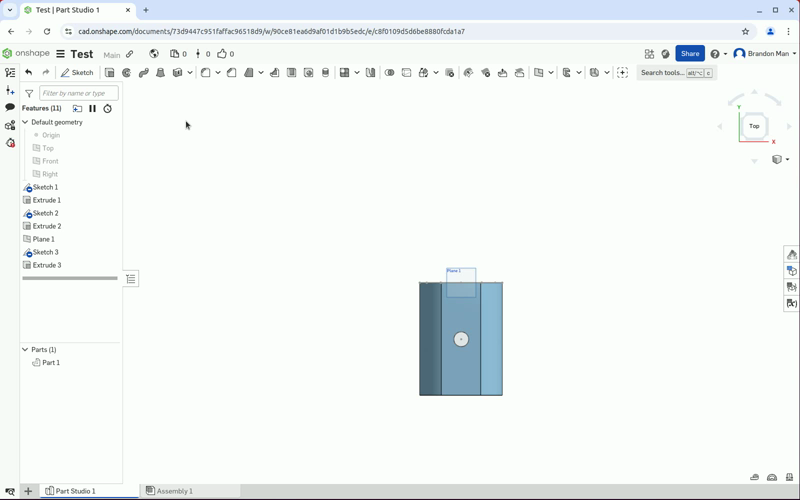
key(up, 3)
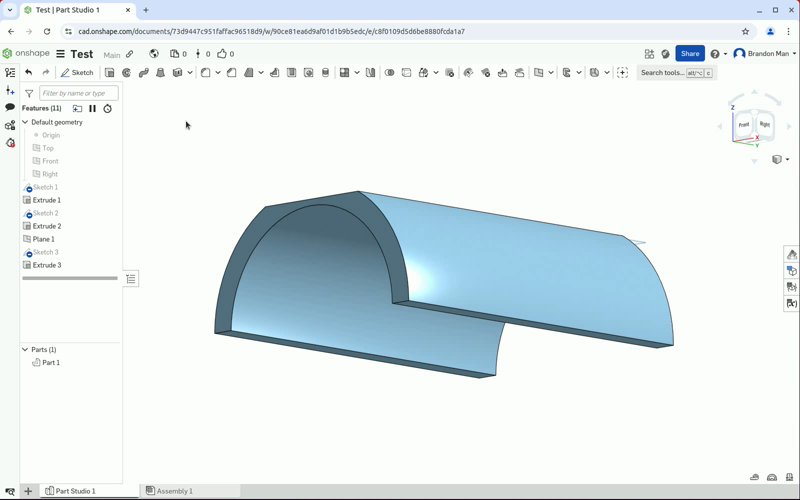
key(left, 3)
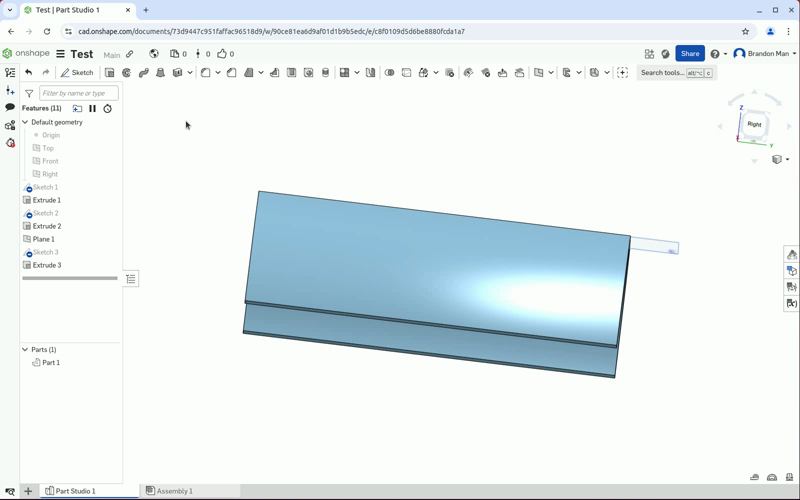
key(right, 3)
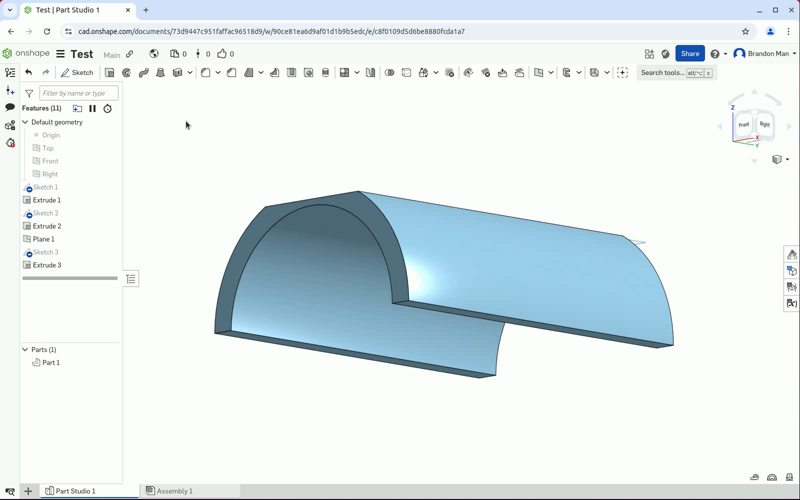
key(down, 3)
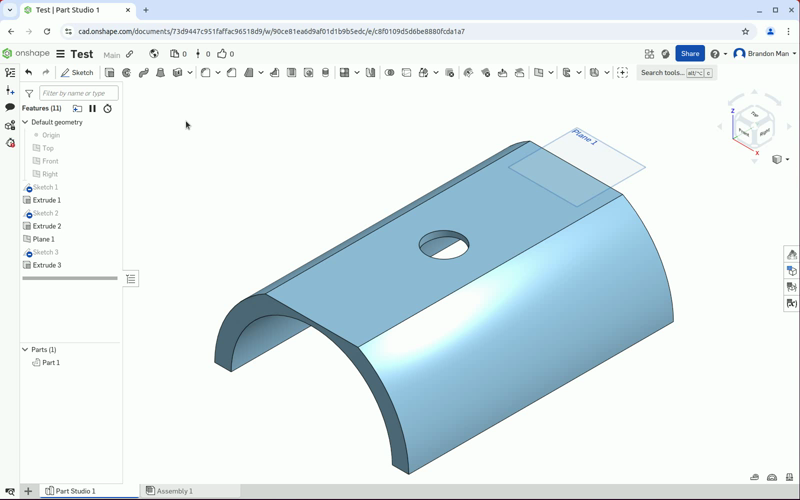
mouse_move(73, 189)
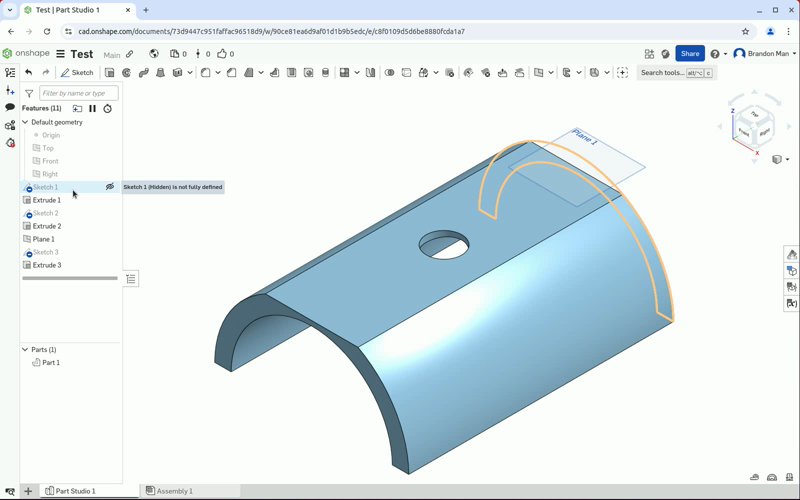
click(73, 189)